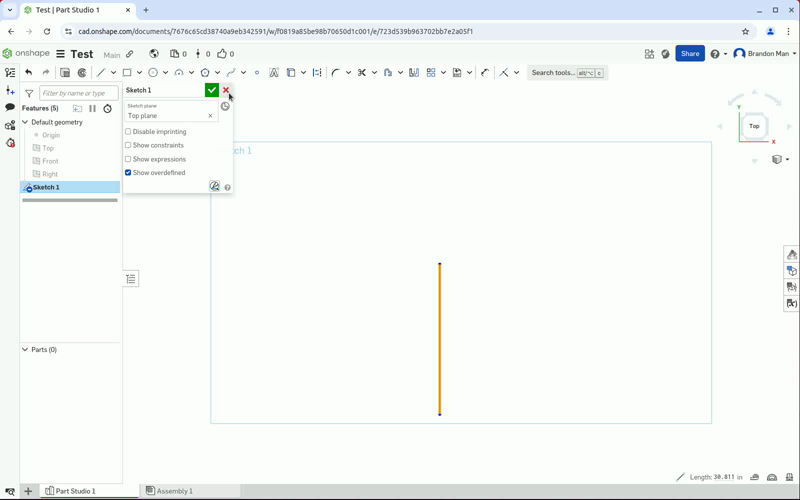
key(shift+h)
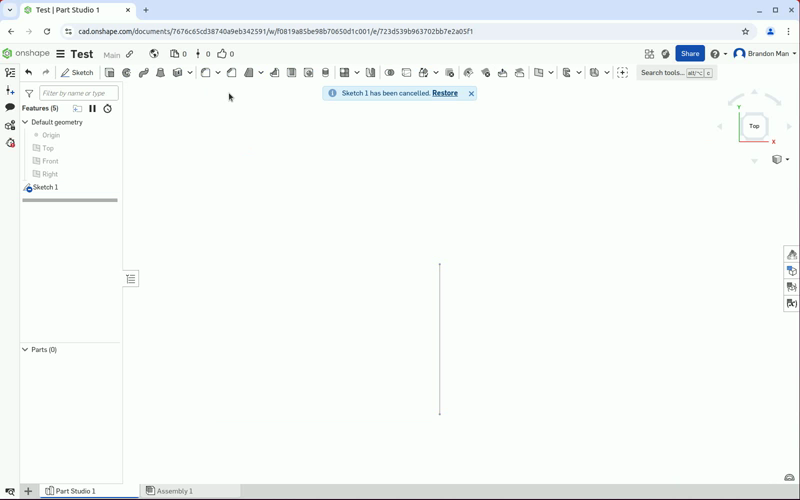
key(shift+s)
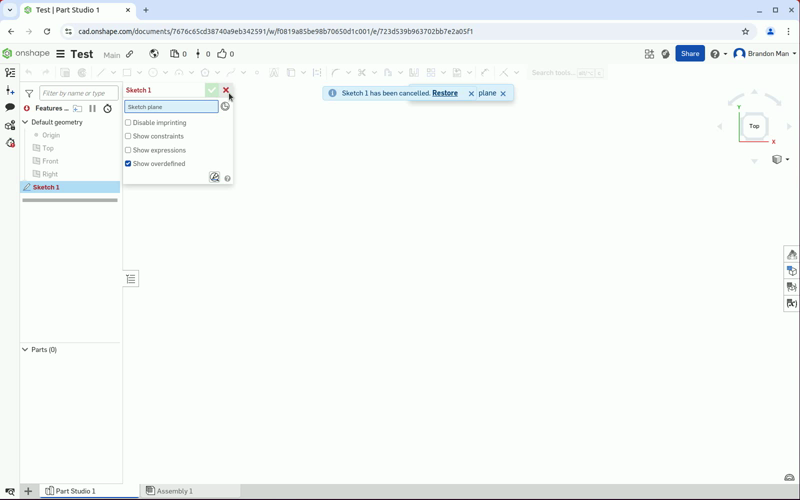
mouse_move(73, 150)
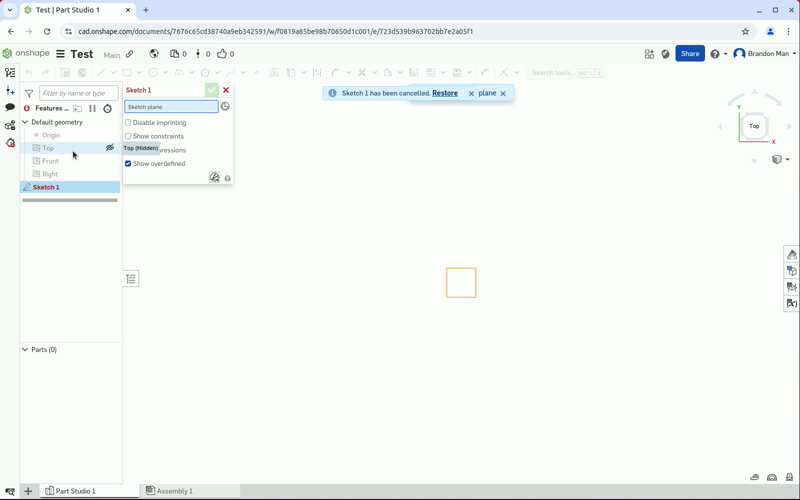
click(73, 150)
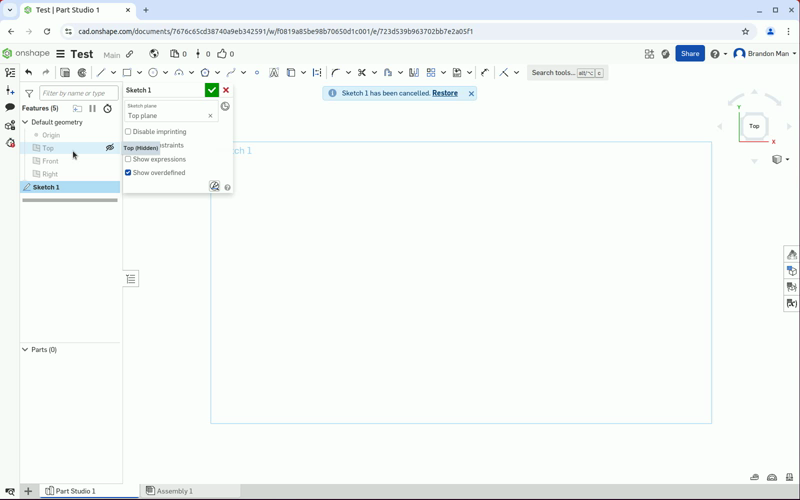
mouse_move(73, 352)
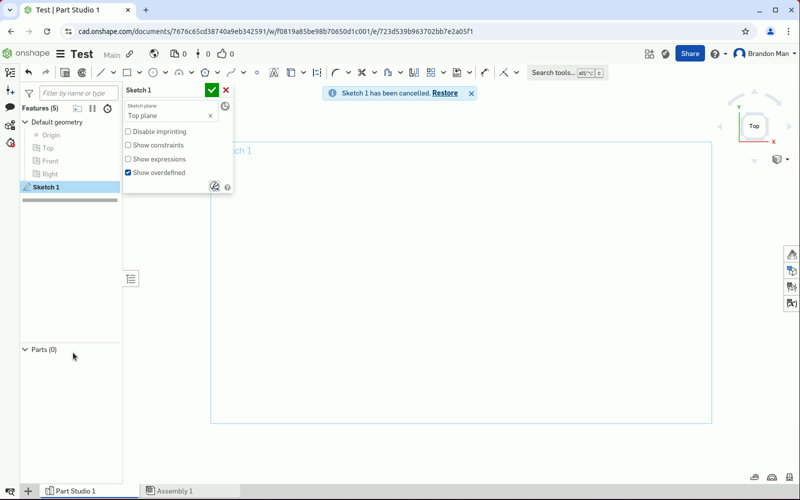
key(y)
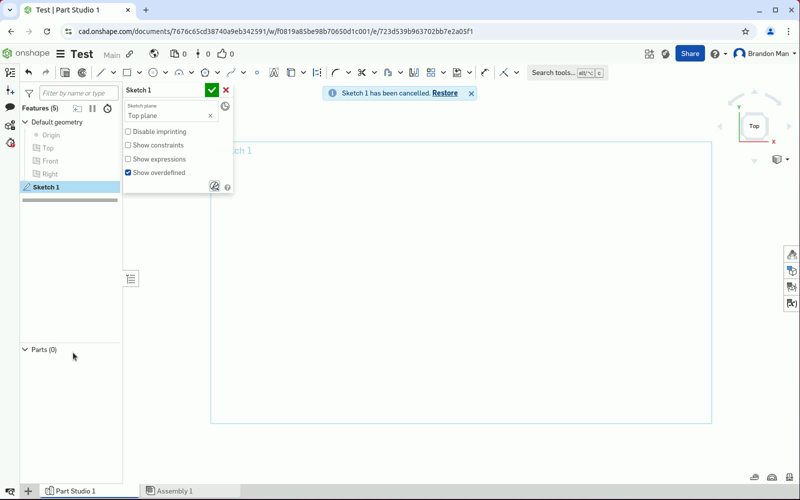
key(l)
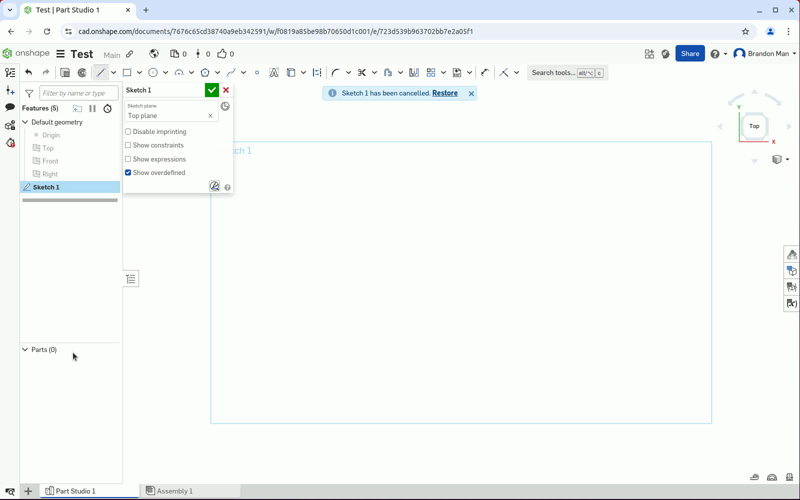
key_down(shift)
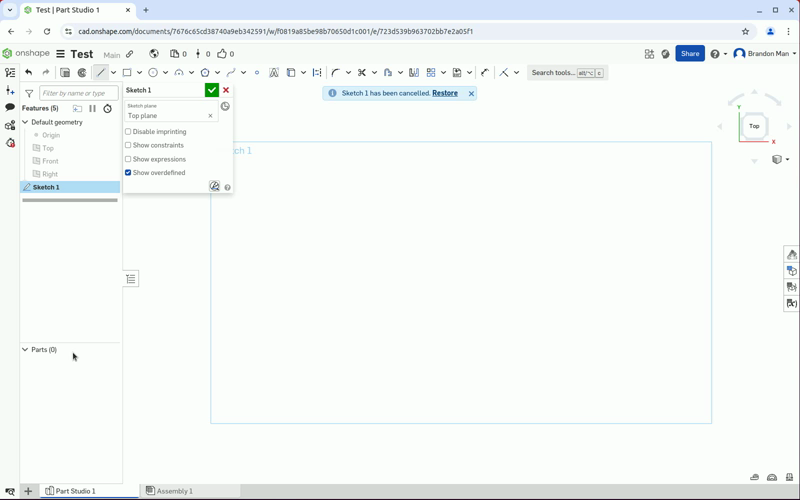
mouse_move(348, 348)
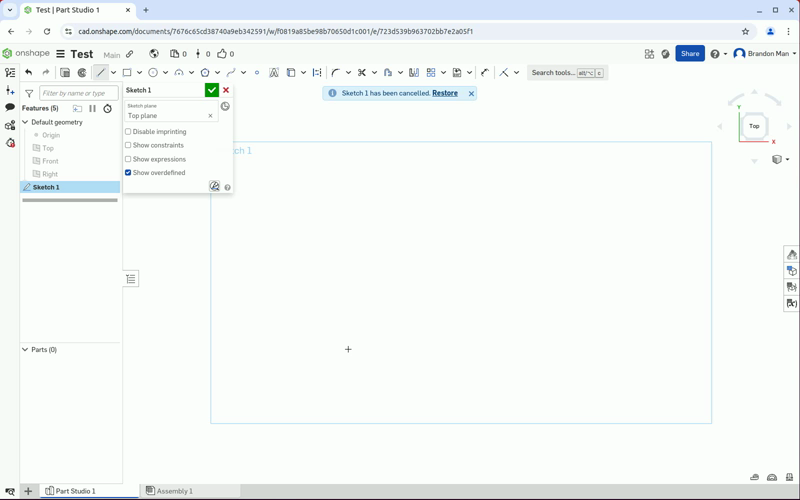
click(348, 348)
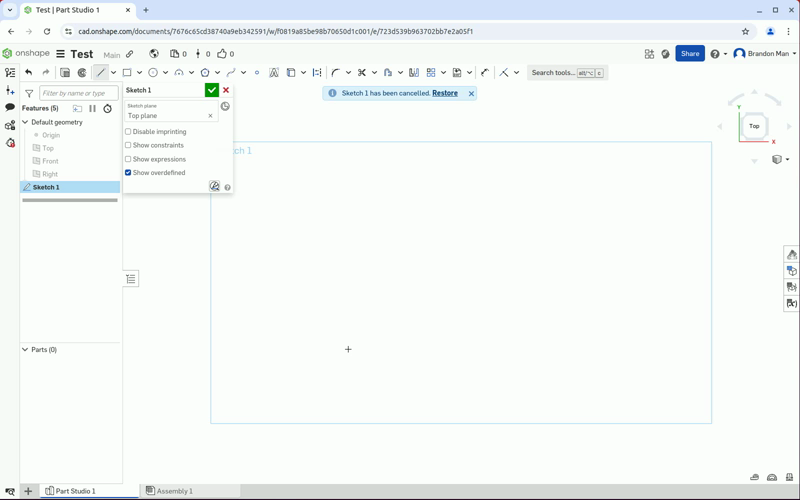
key_up(shift)
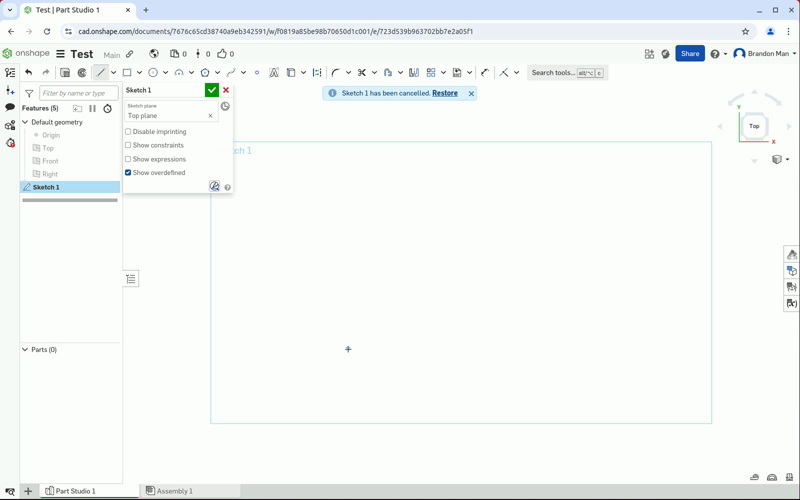
key_down(shift)
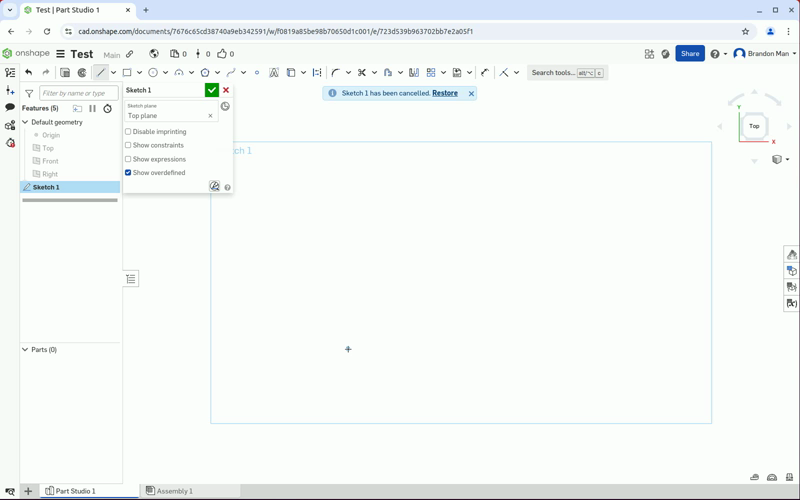
mouse_move(572, 348)
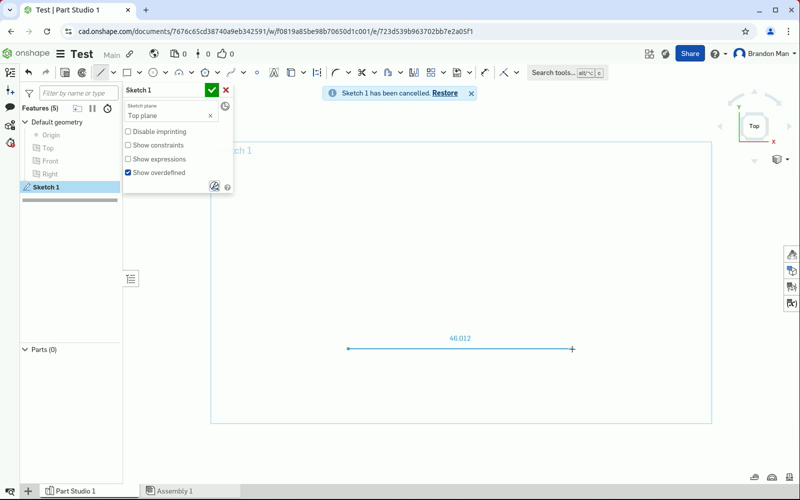
click(572, 348)
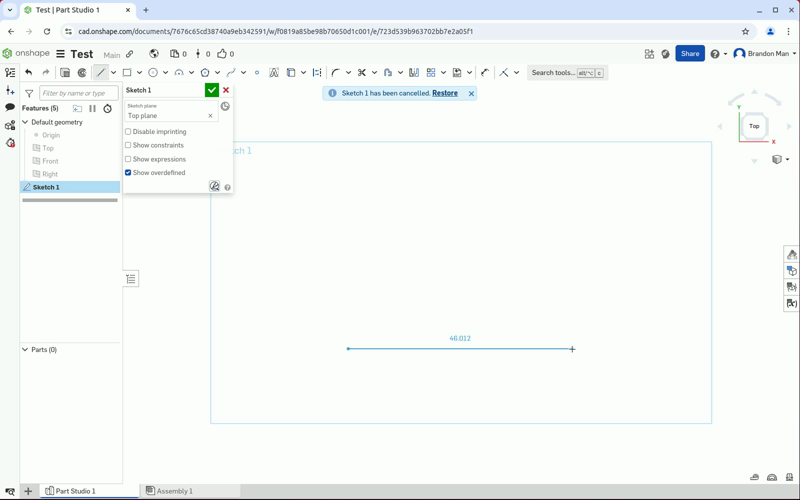
key_up(shift)
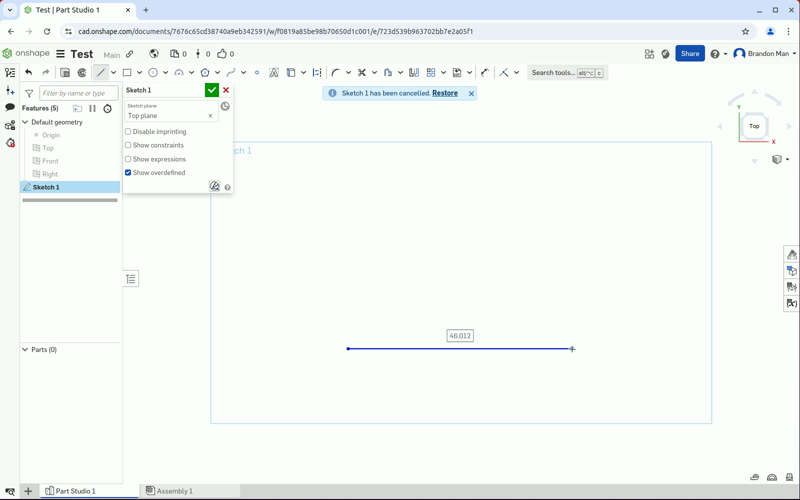
key_down(shift)
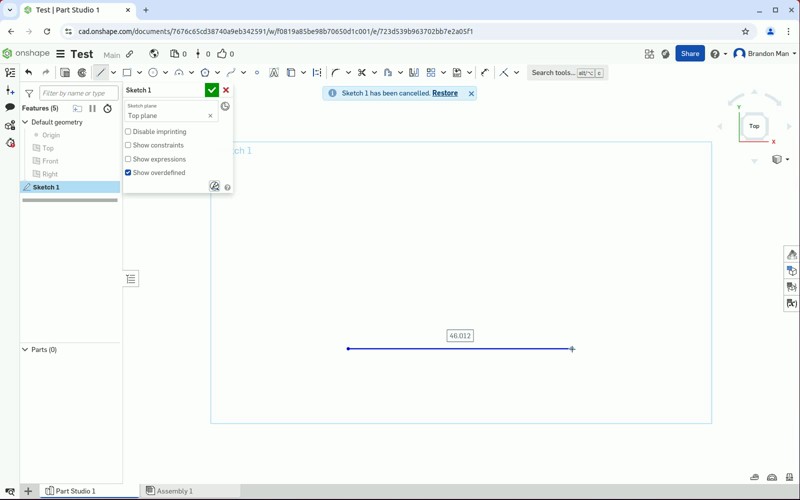
mouse_move(572, 216)
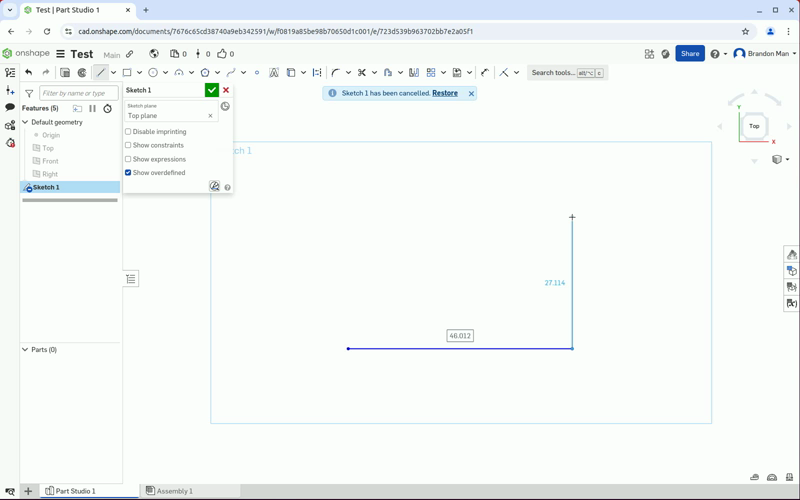
click(572, 216)
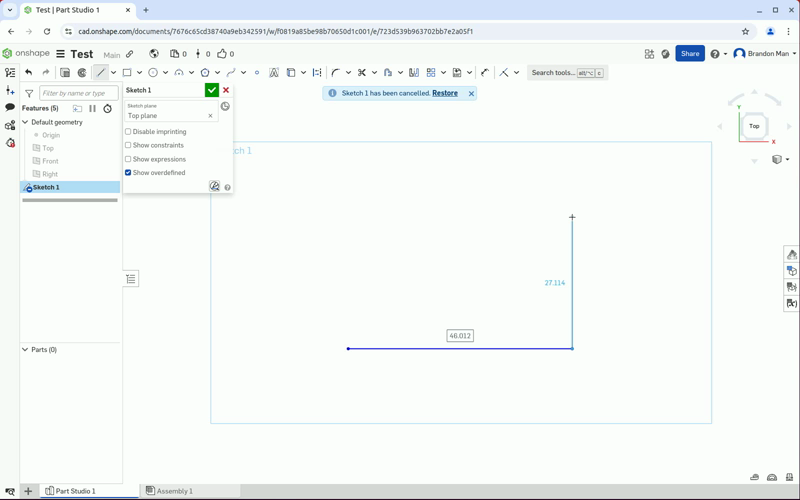
key_up(shift)
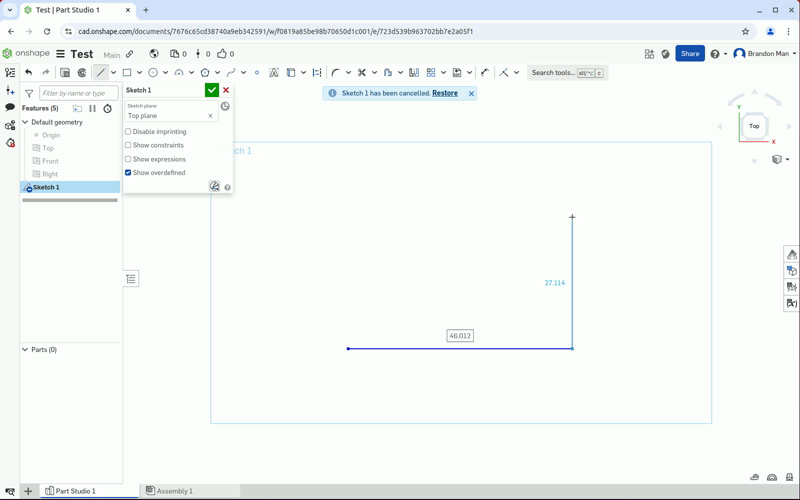
key_down(shift)
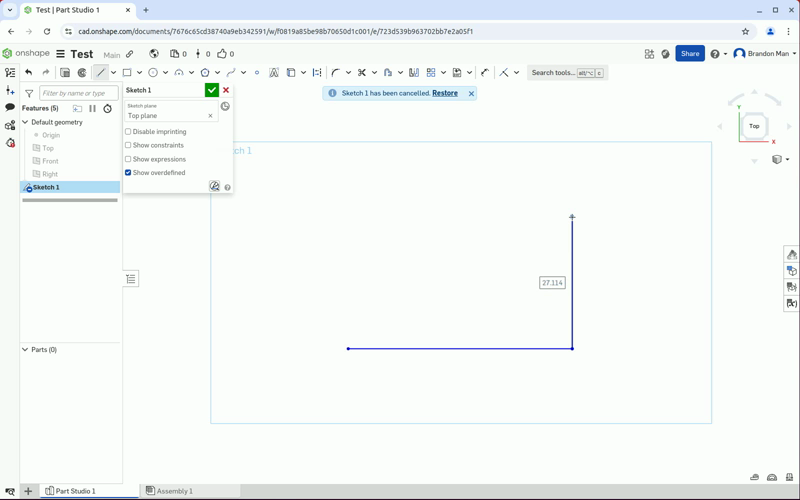
mouse_move(348, 216)
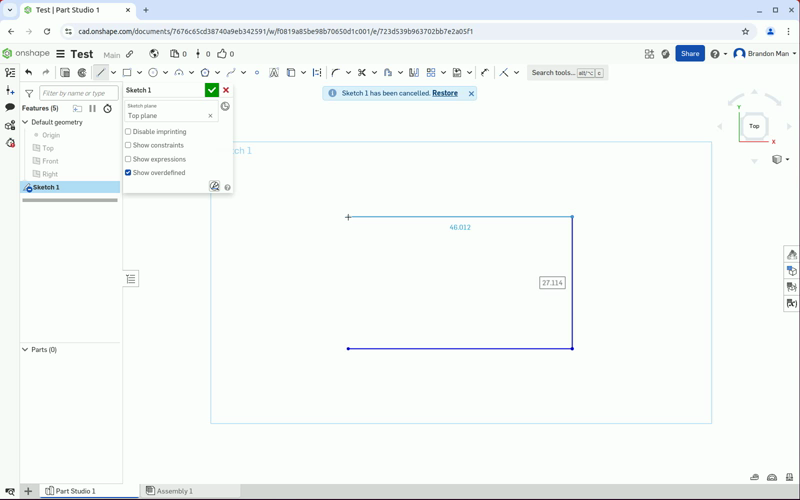
click(348, 216)
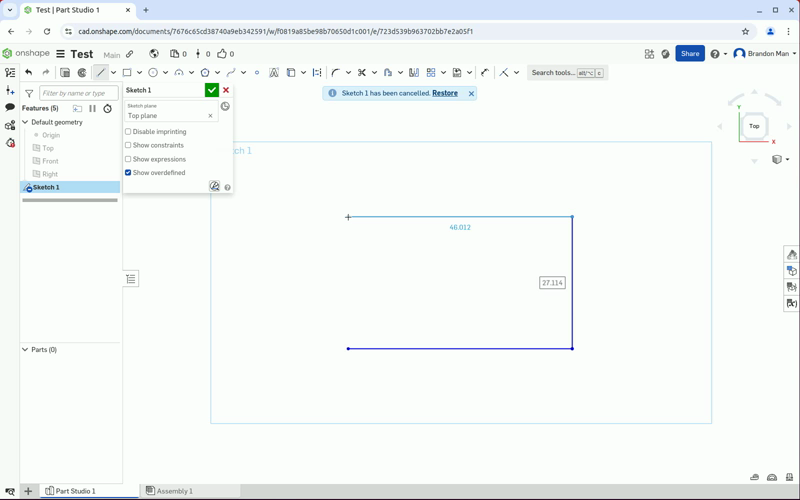
key_up(shift)
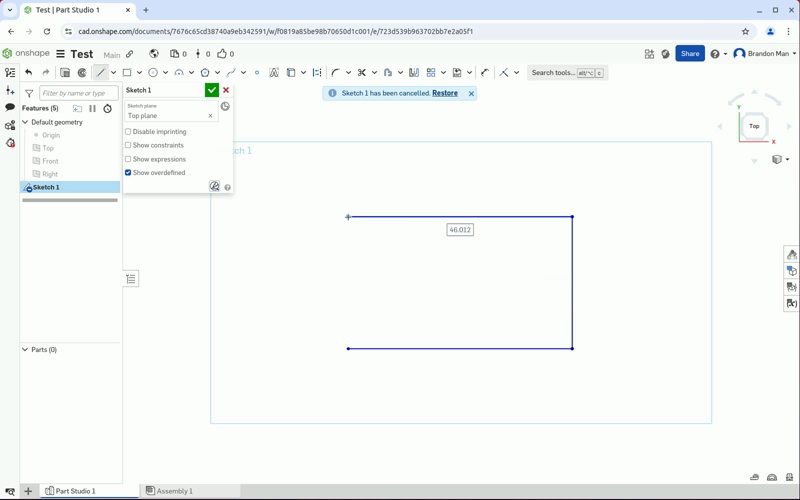
key_down(shift)
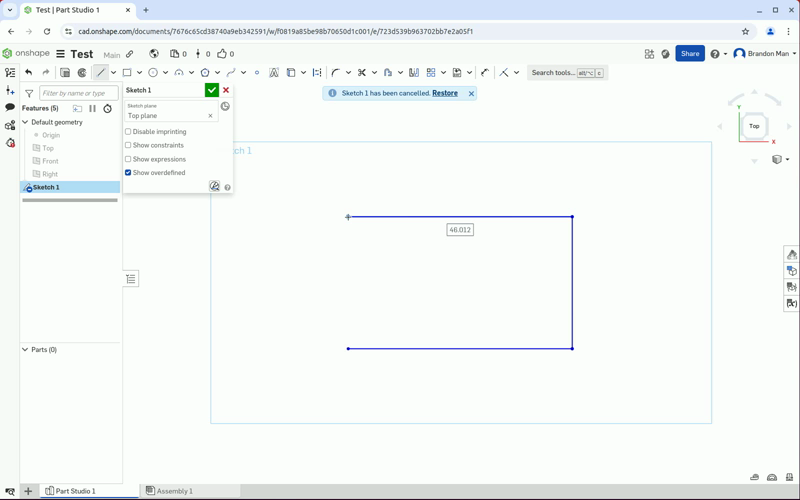
mouse_move(348, 348)
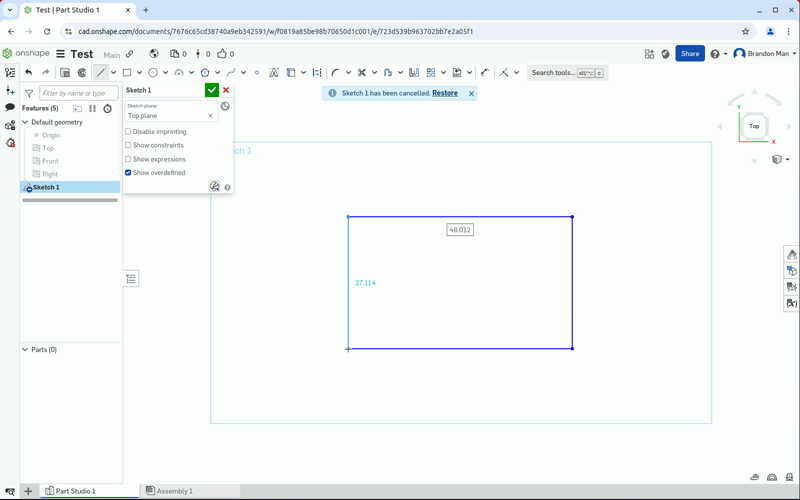
key_up(shift)
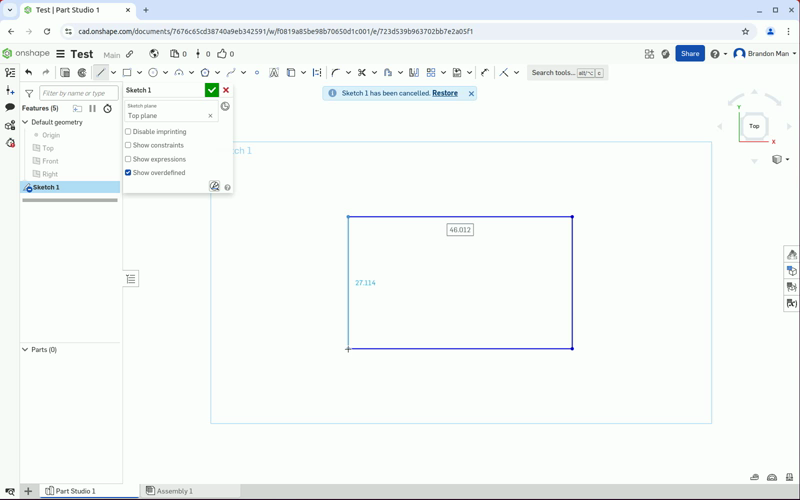
click(348, 348)
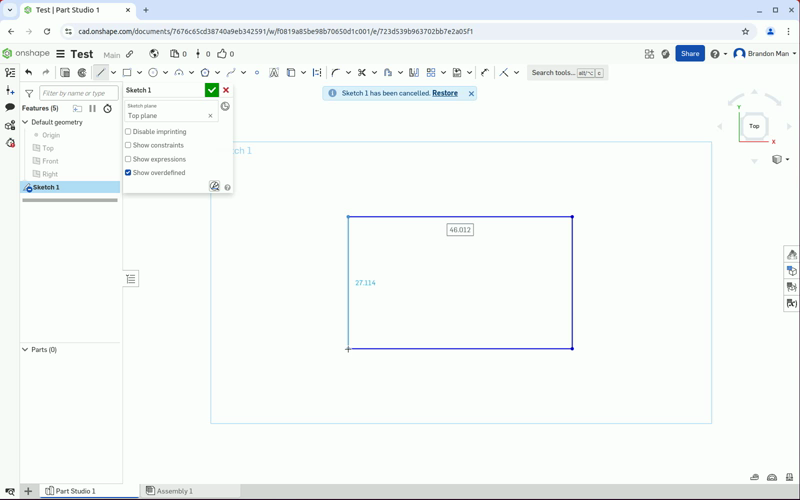
key(esc)
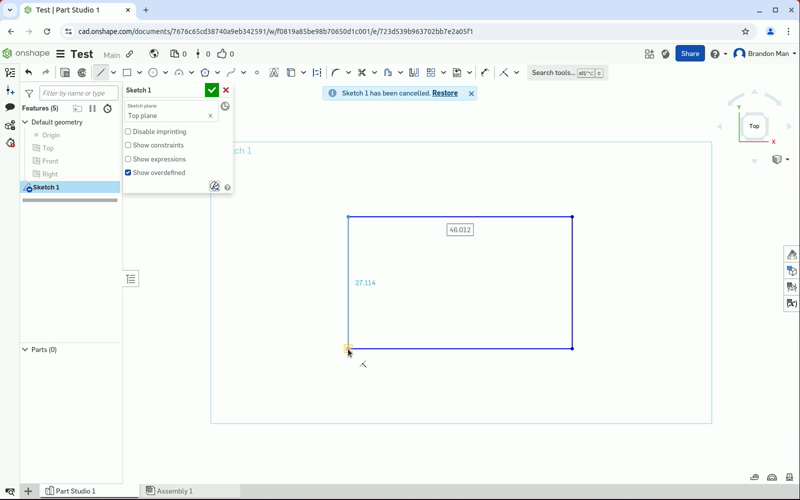
key(l)
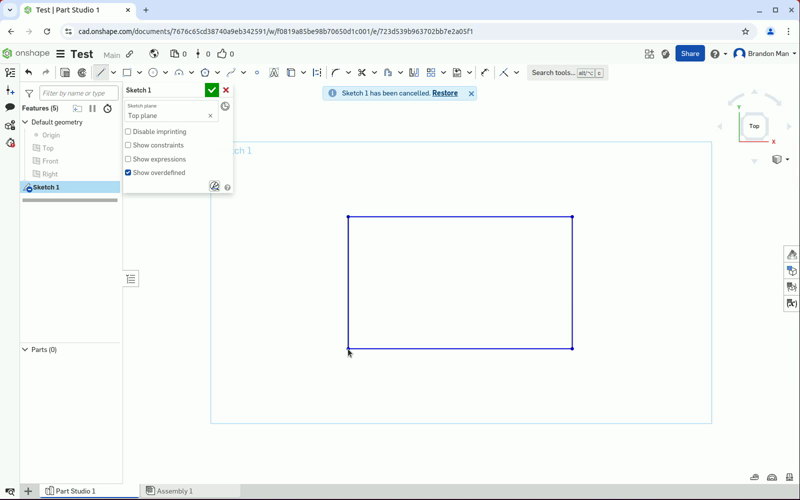
key_down(shift)
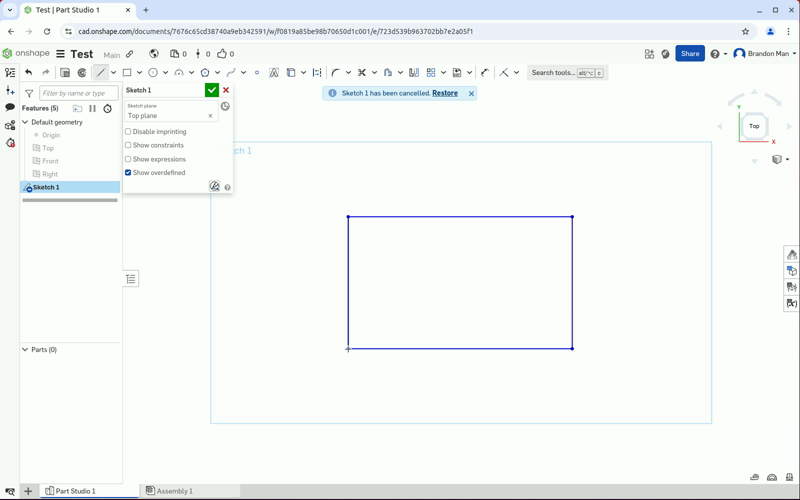
mouse_move(386, 320)
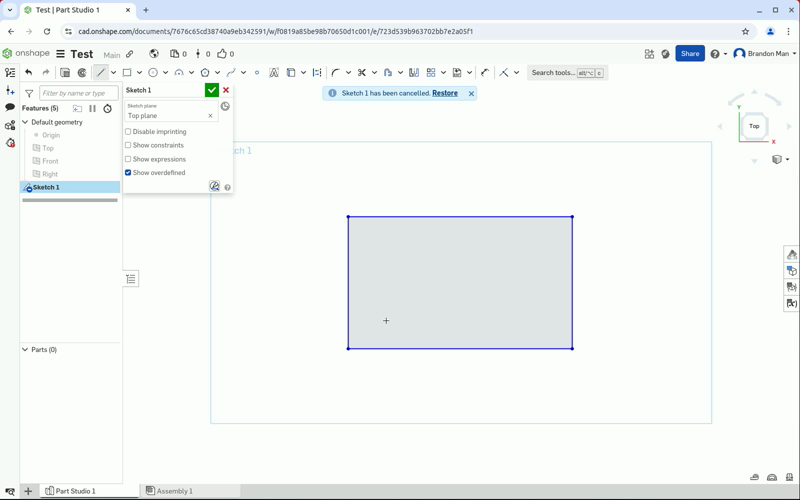
click(386, 320)
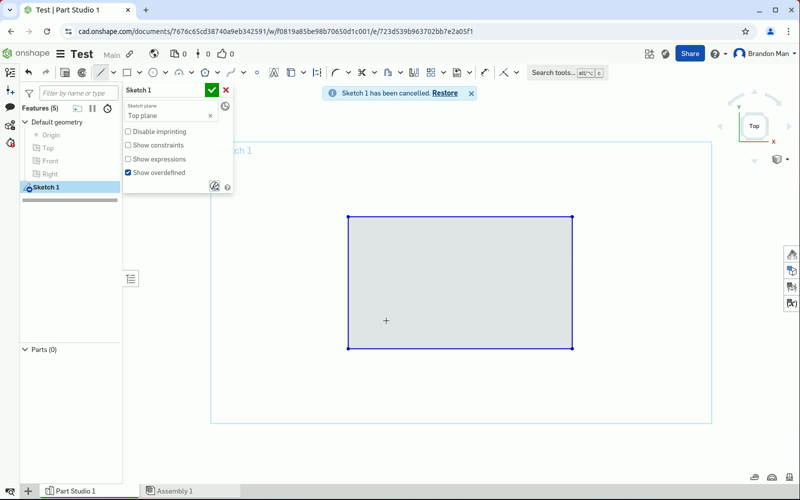
key_up(shift)
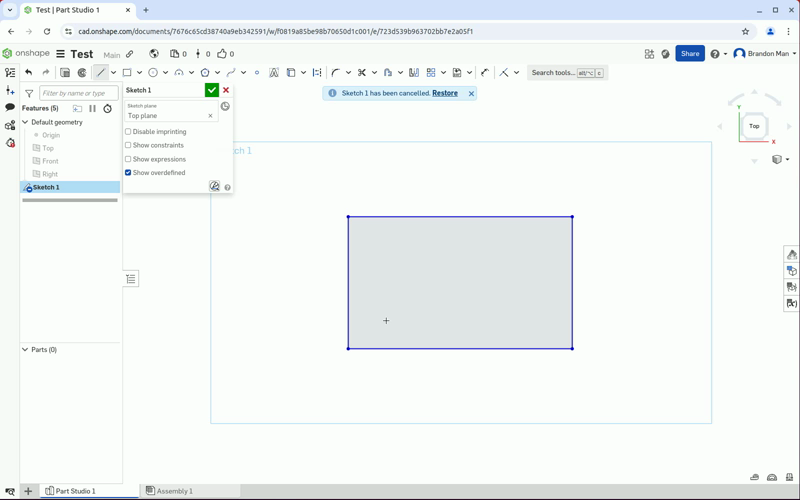
key_down(shift)
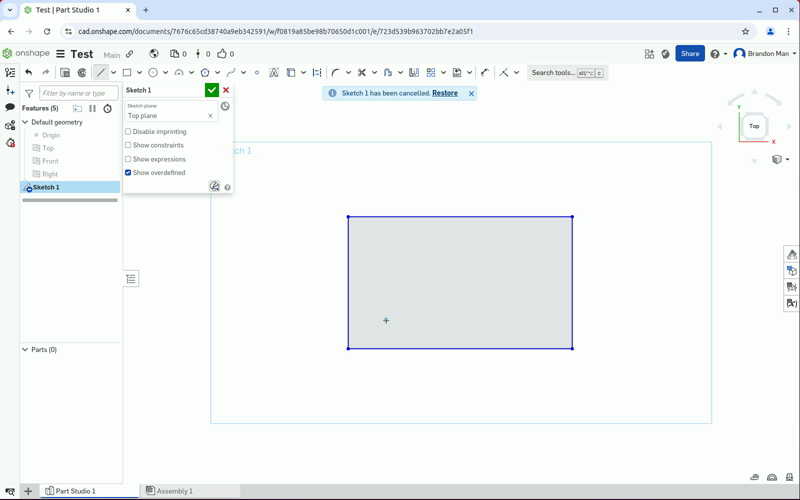
mouse_move(534, 320)
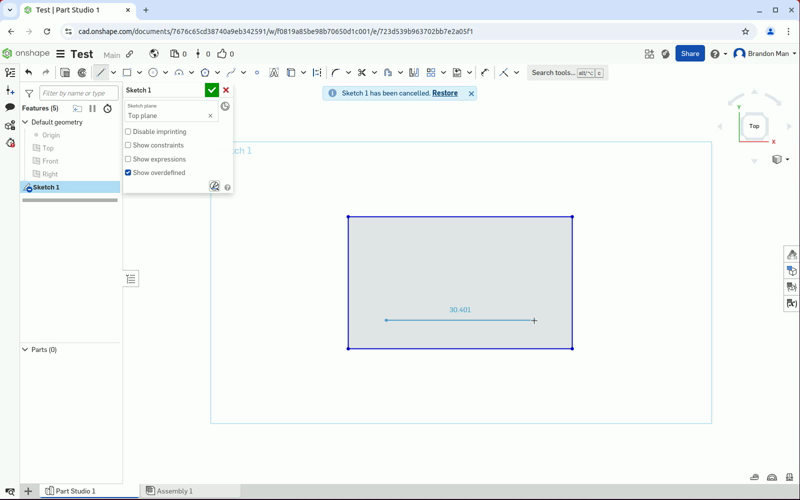
click(534, 320)
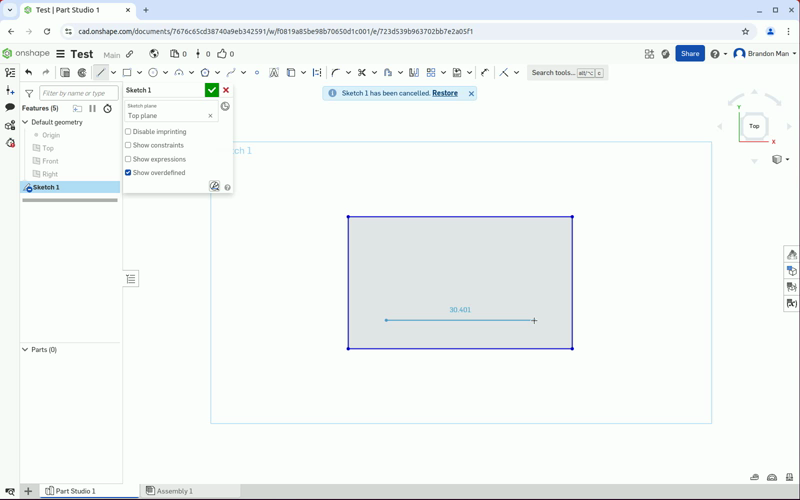
key_up(shift)
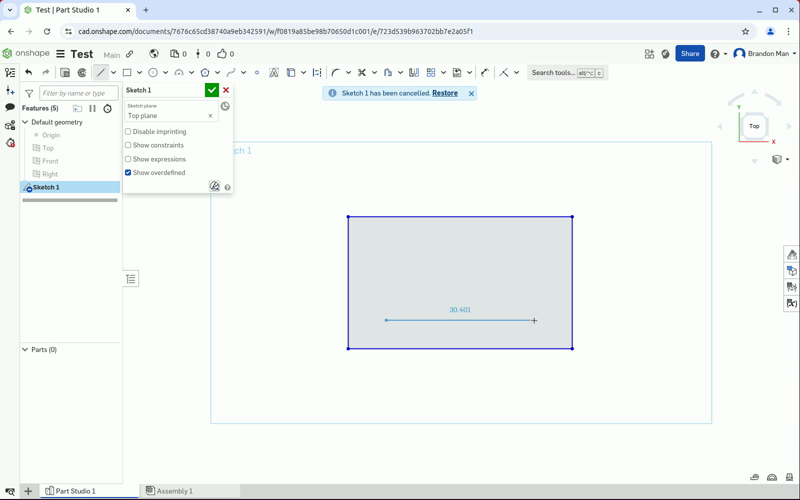
key_down(shift)
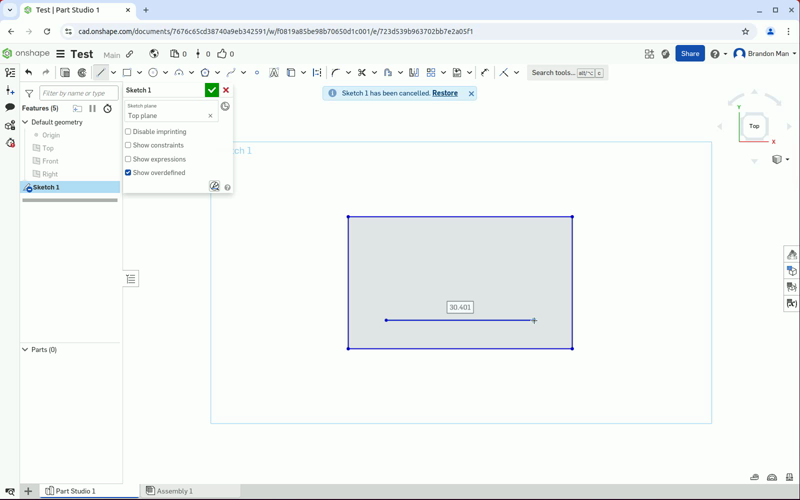
mouse_move(564, 320)
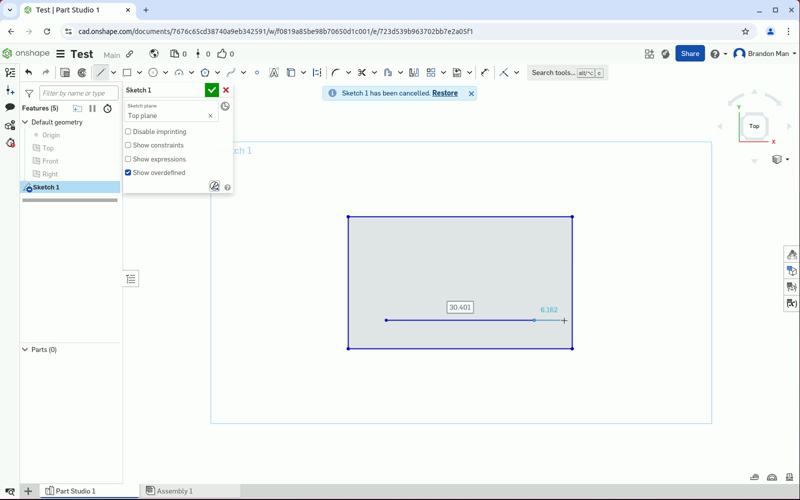
mouse_move(534, 287)
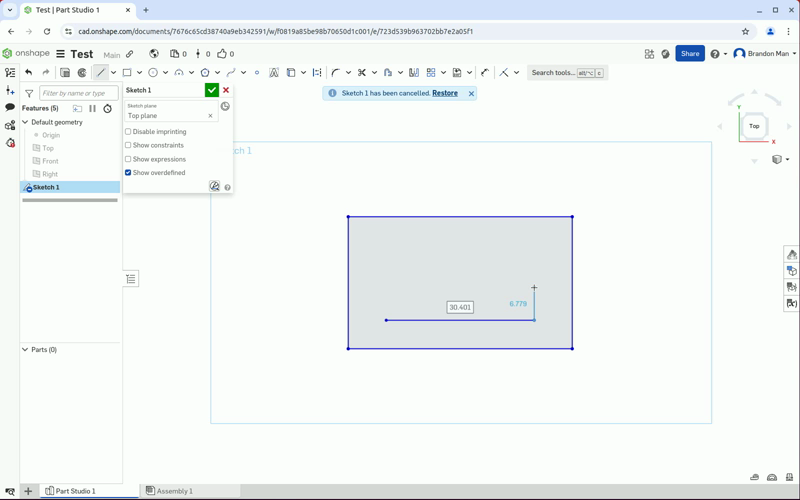
click(534, 287)
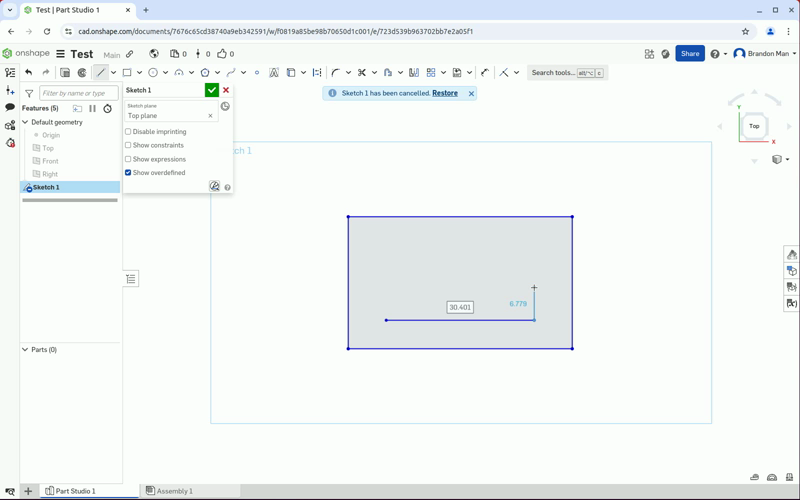
key_up(shift)
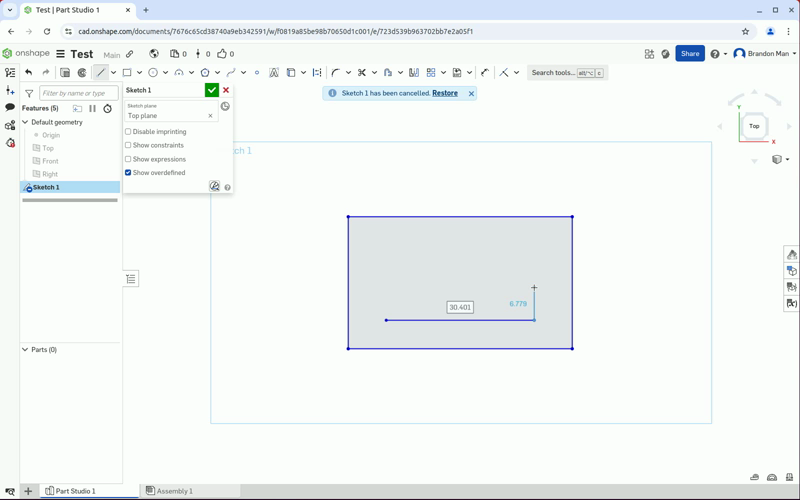
key(esc)
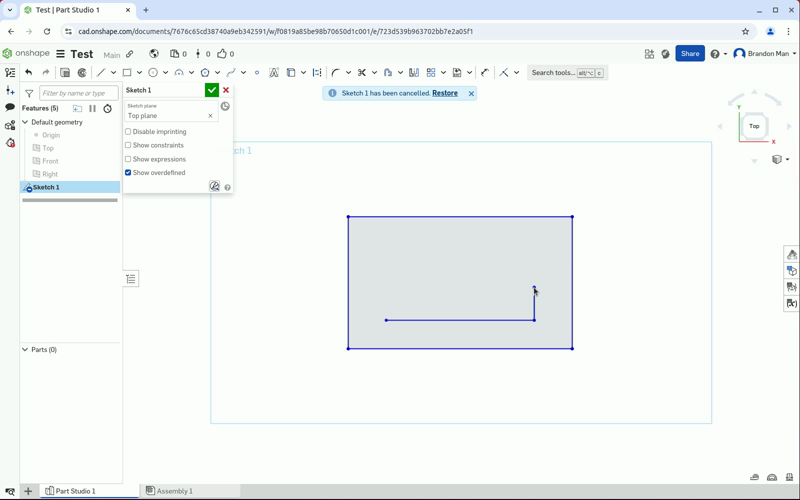
key(a)
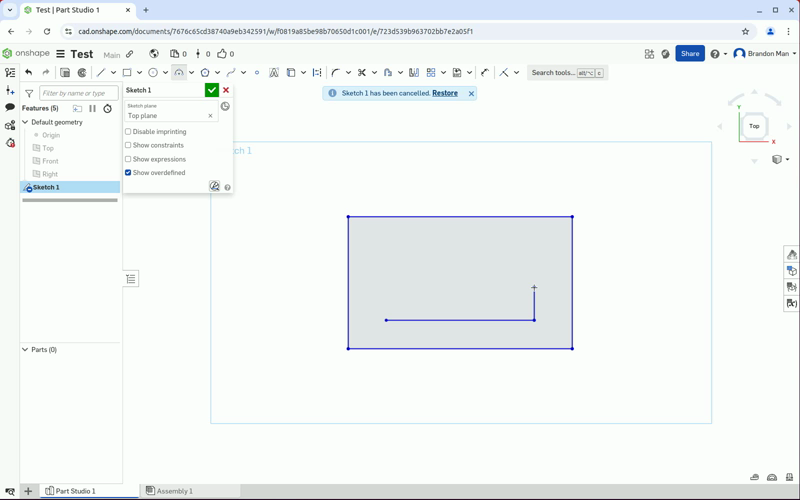
mouse_move(534, 287)
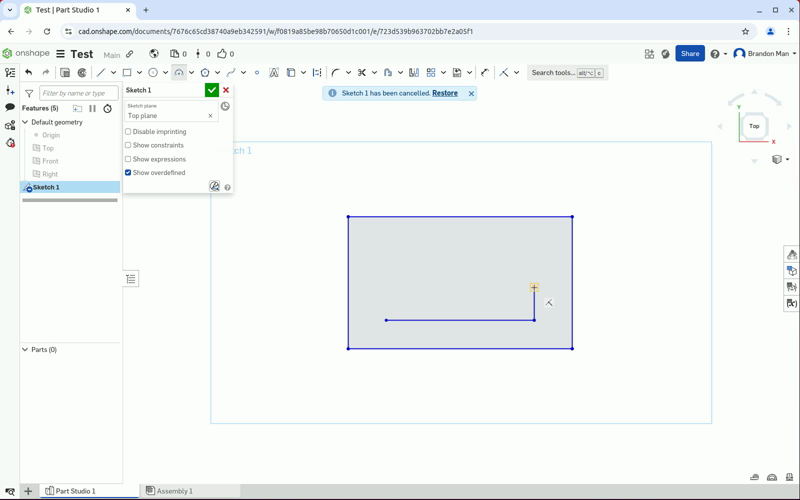
click(534, 287)
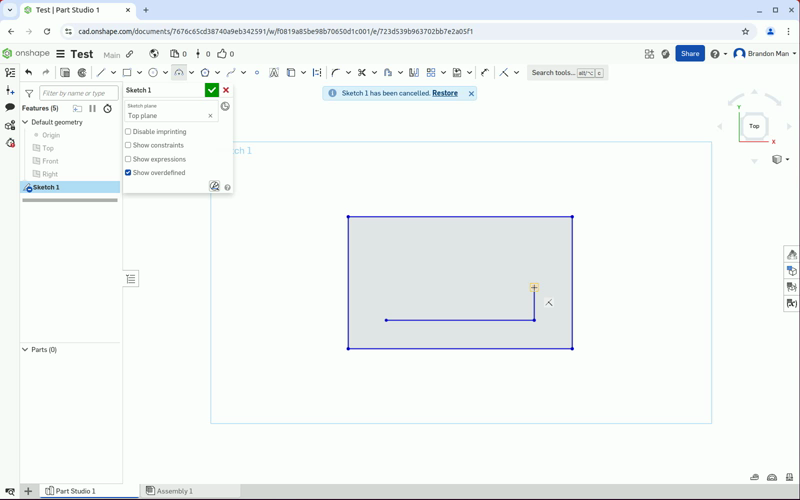
key_down(shift)
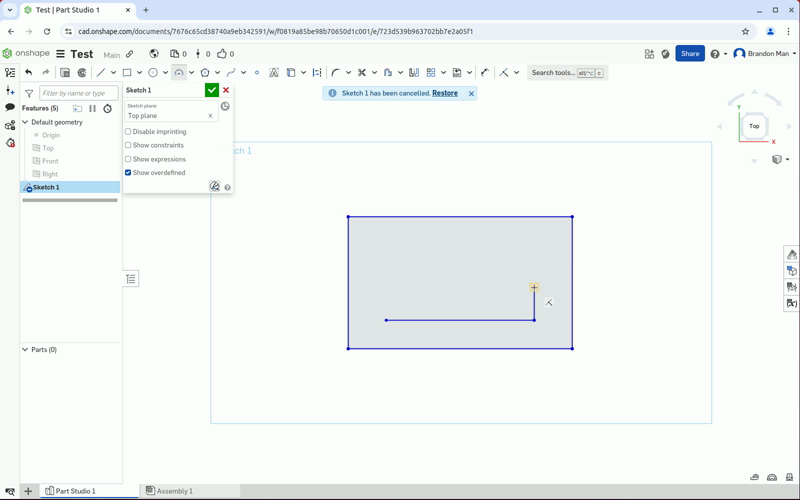
mouse_move(534, 277)
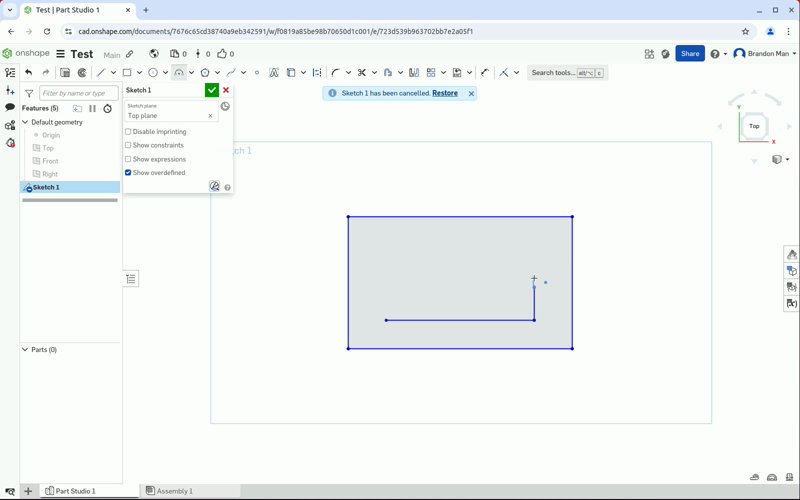
click(534, 277)
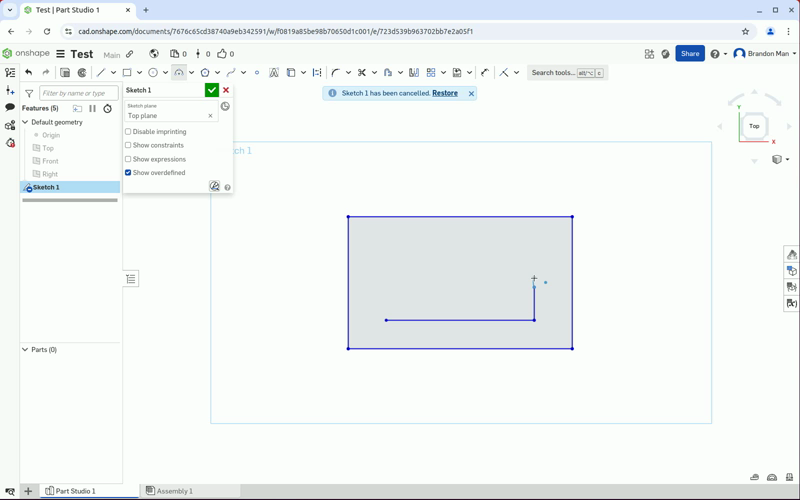
mouse_move(539, 282)
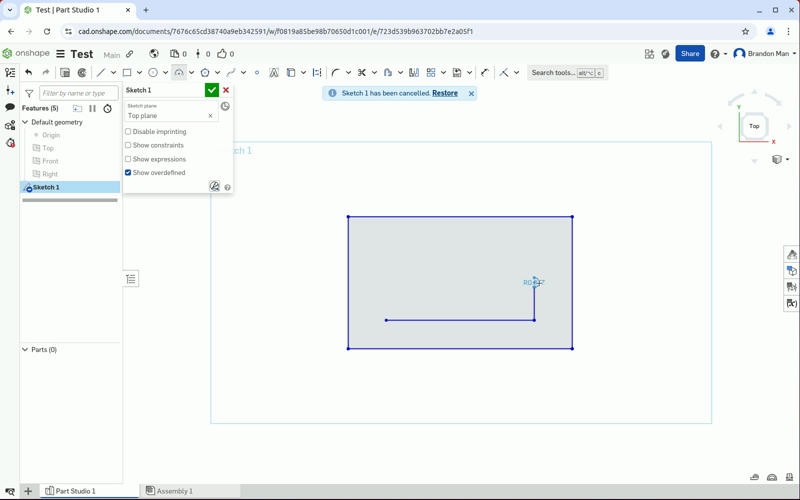
click(539, 282)
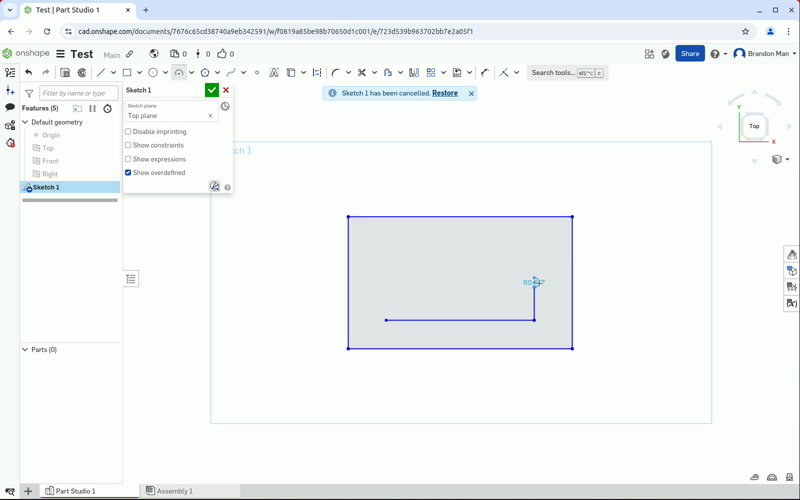
key_up(shift)
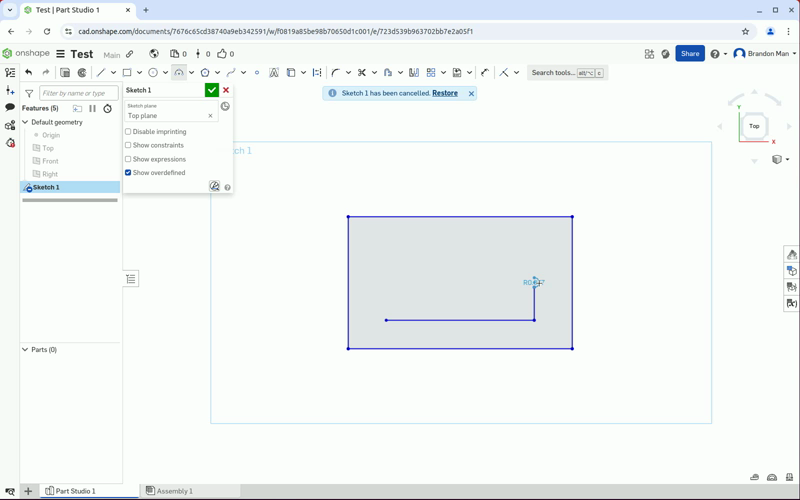
key(esc)
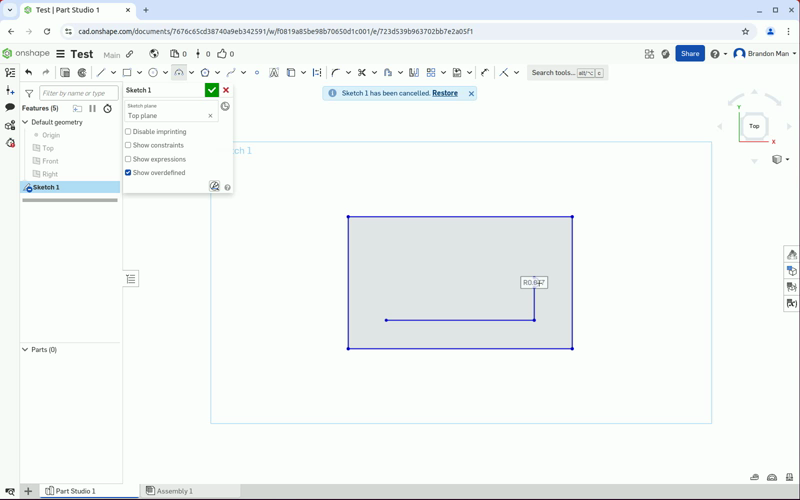
key(l)
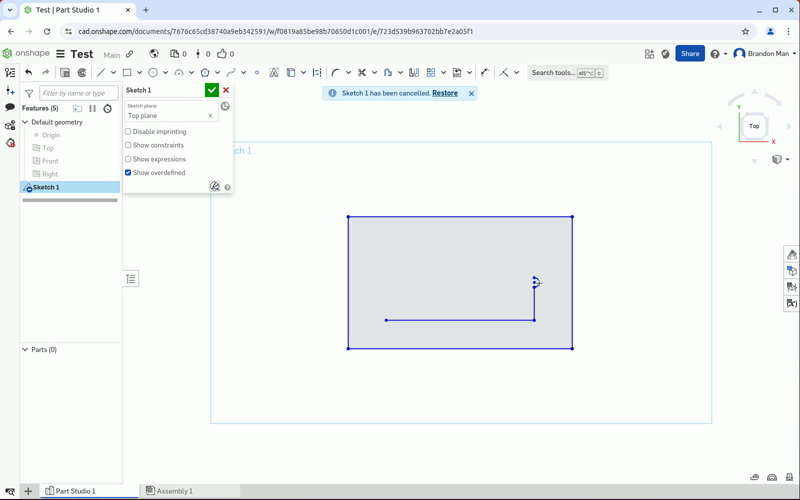
mouse_move(534, 277)
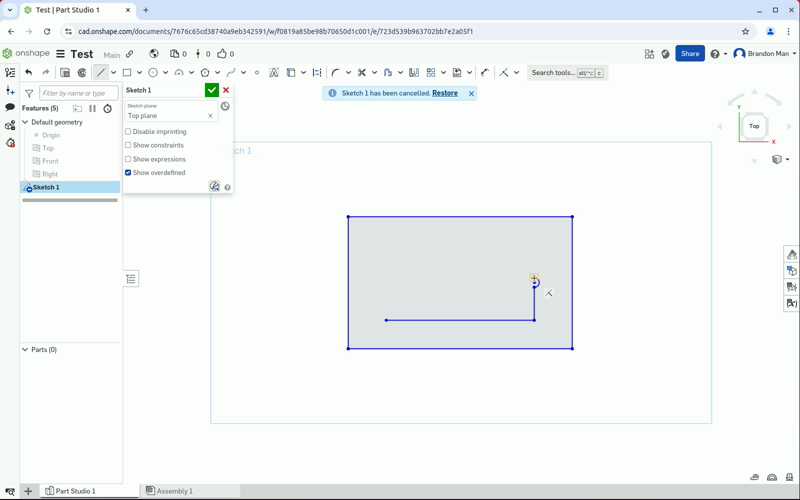
click(534, 277)
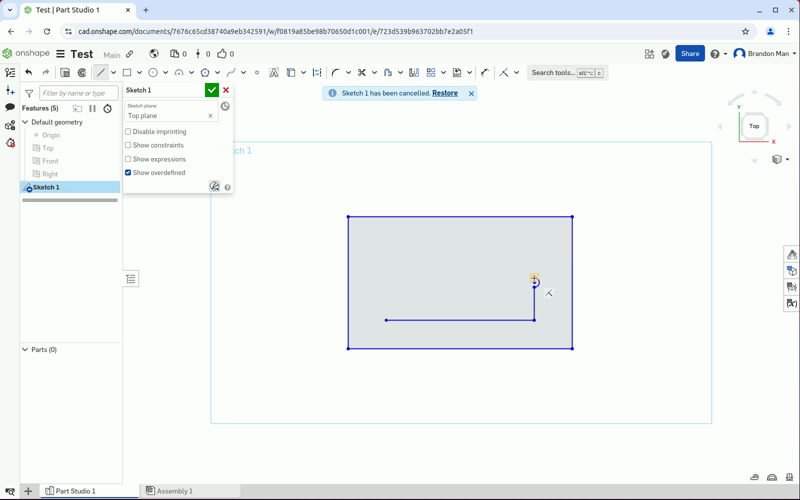
key_down(shift)
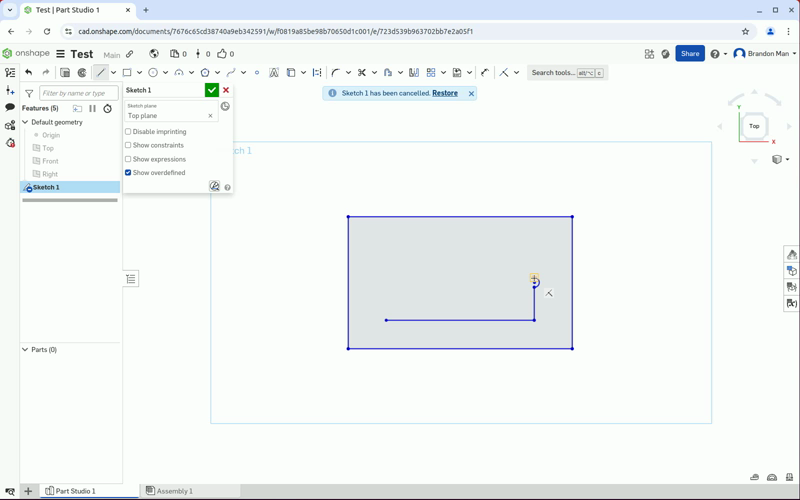
mouse_move(564, 277)
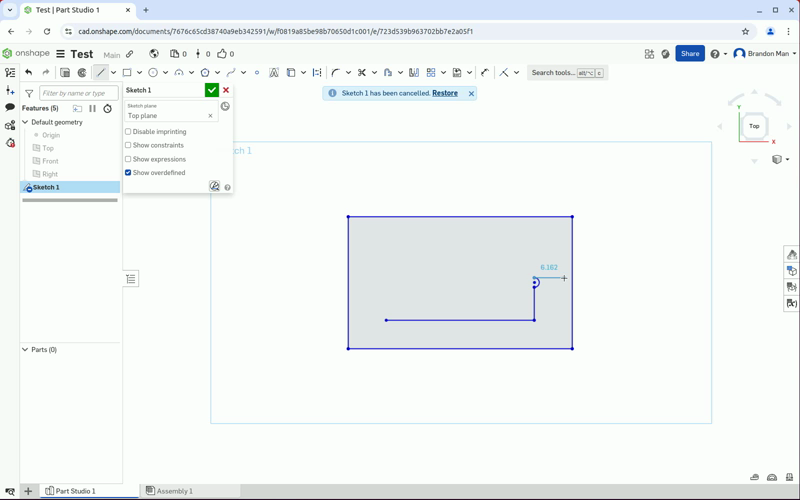
mouse_move(534, 244)
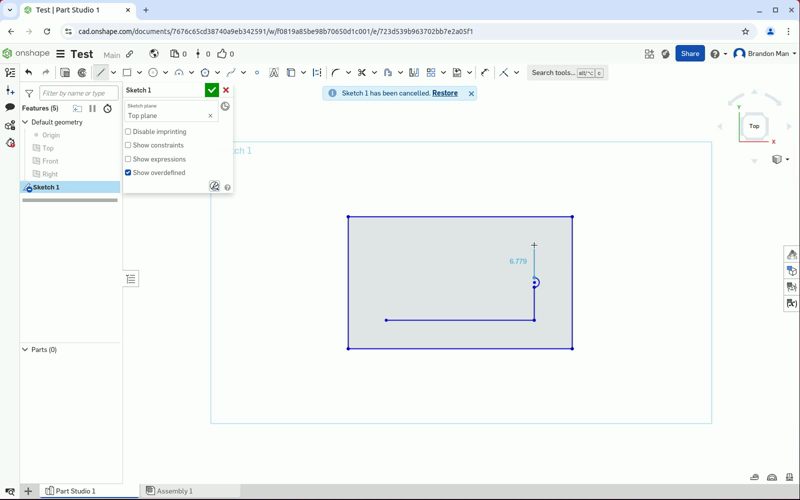
click(534, 244)
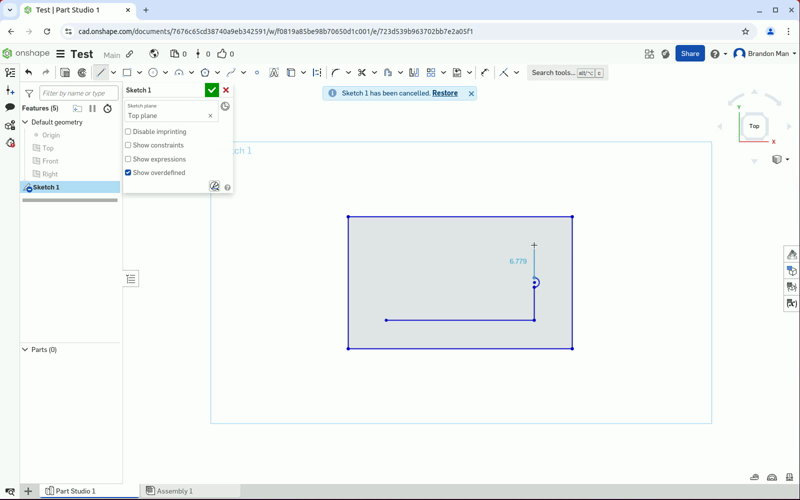
key_up(shift)
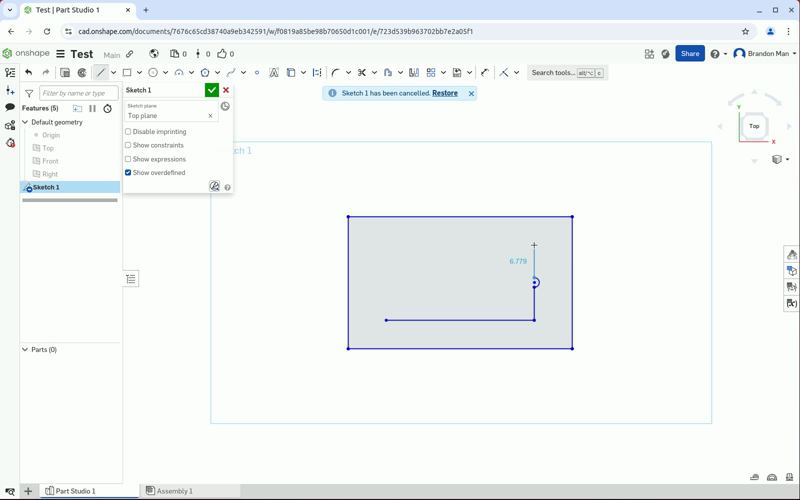
key_down(shift)
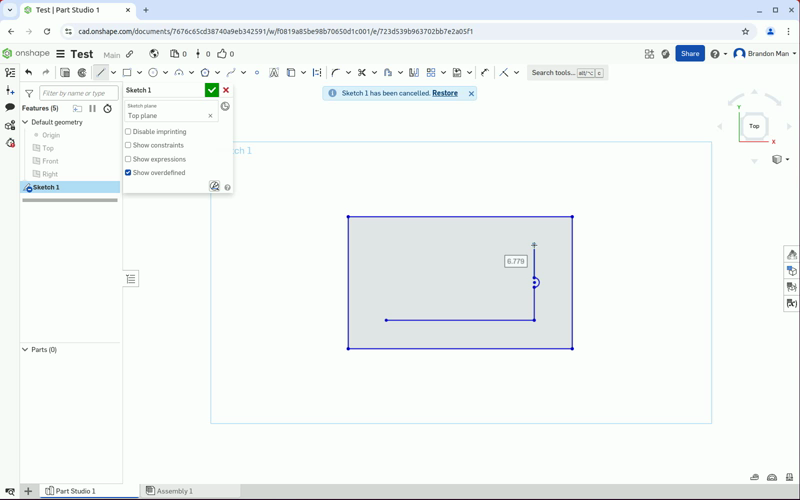
mouse_move(386, 244)
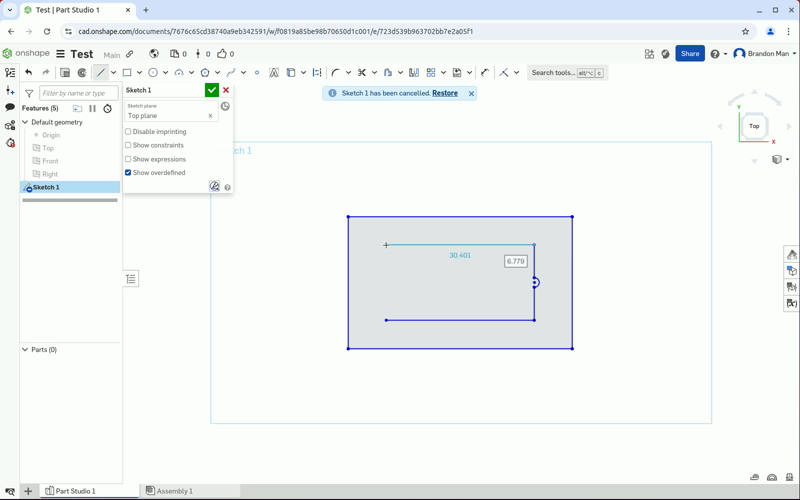
click(386, 244)
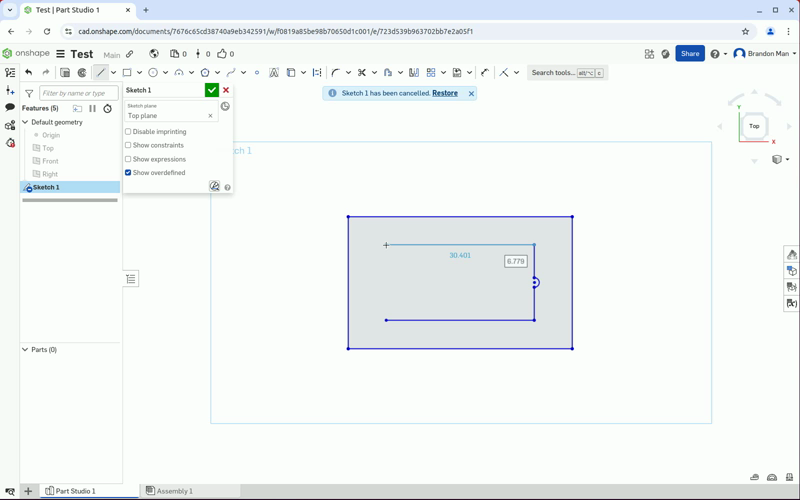
key_up(shift)
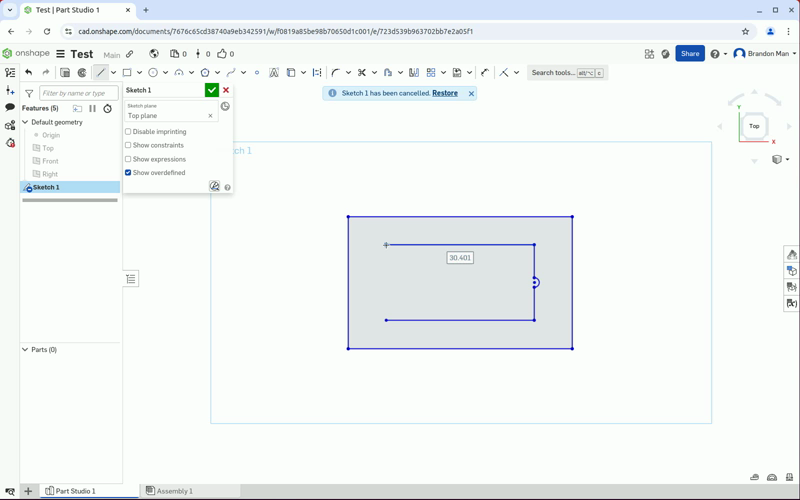
key_down(shift)
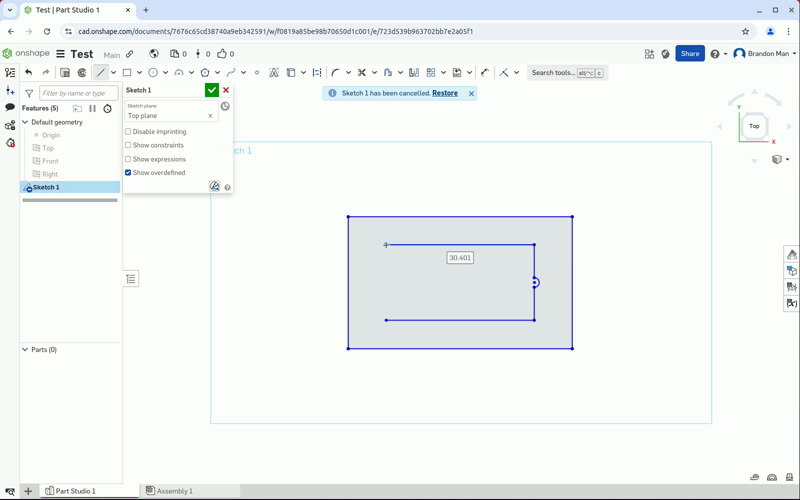
mouse_move(416, 244)
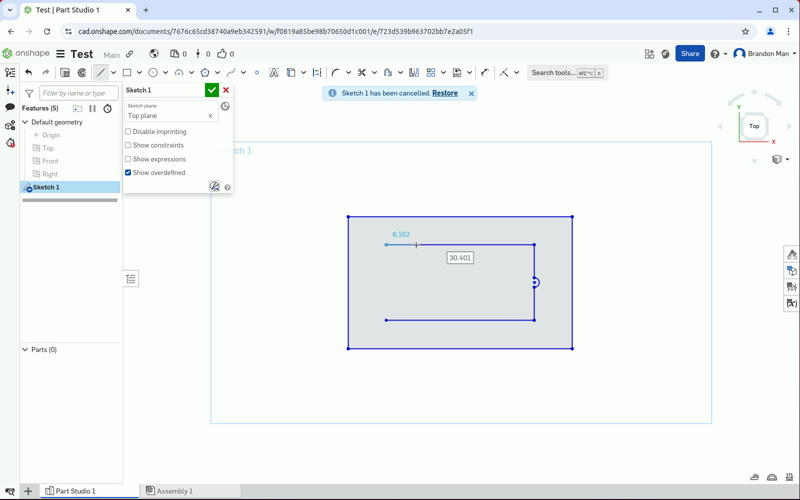
mouse_move(386, 277)
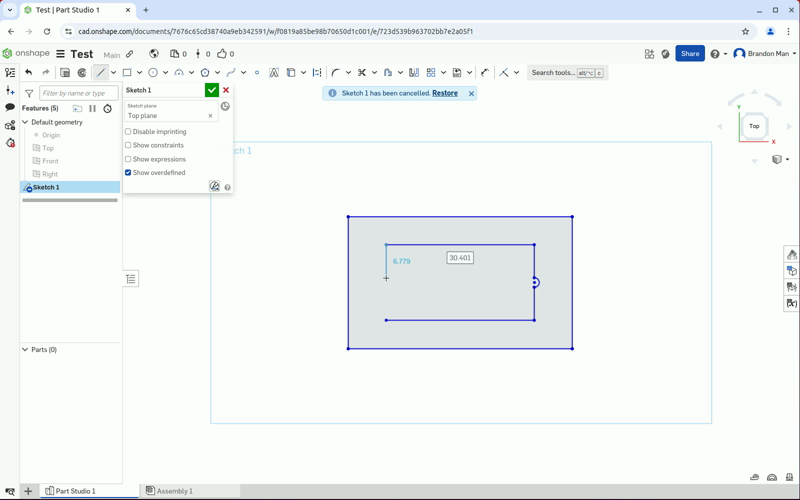
click(386, 277)
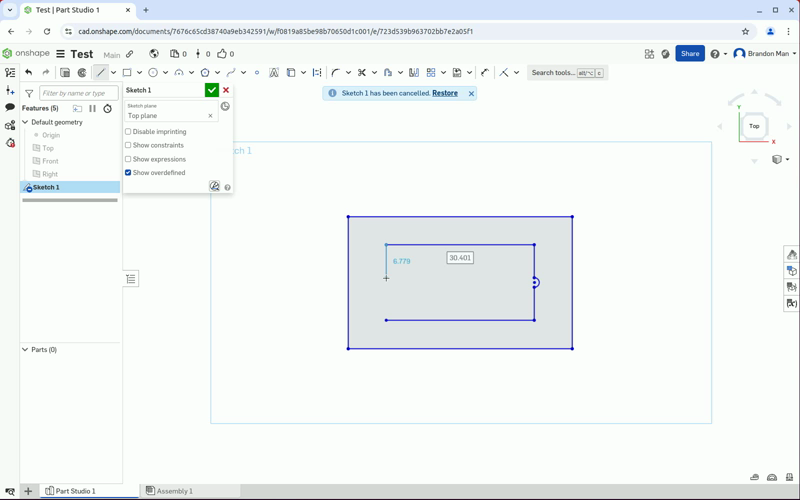
key_up(shift)
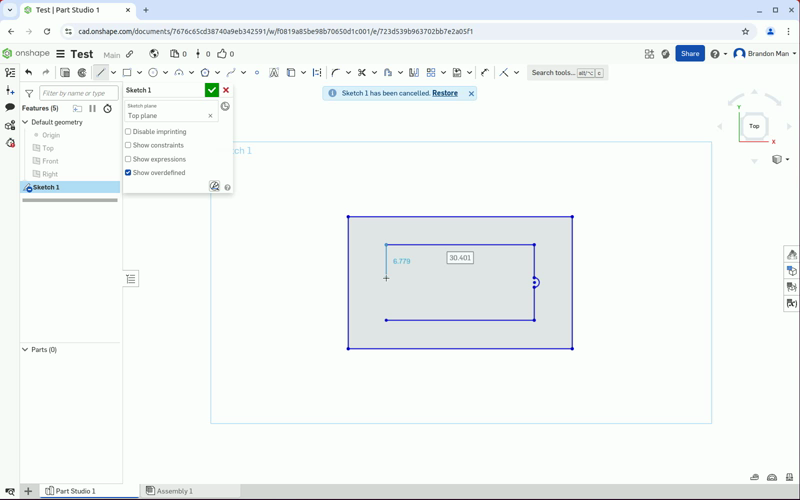
key(esc)
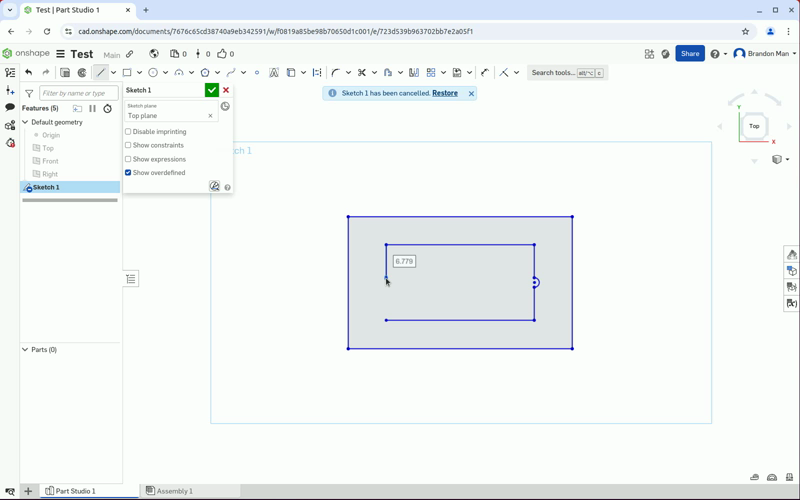
key(a)
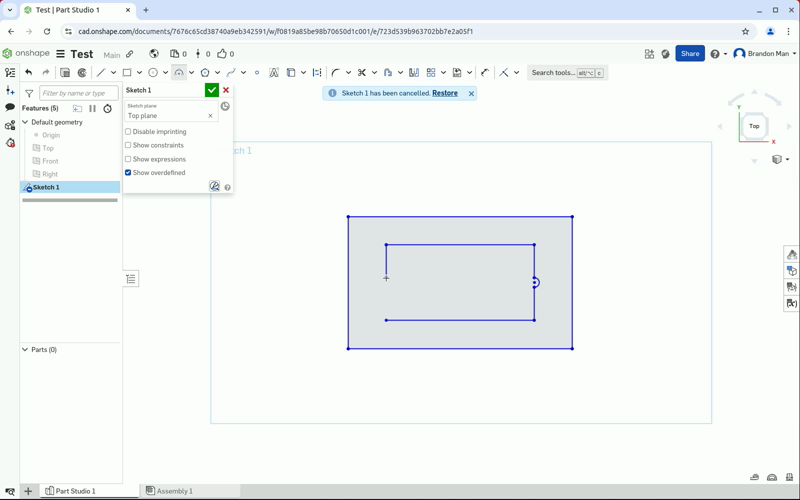
mouse_move(386, 277)
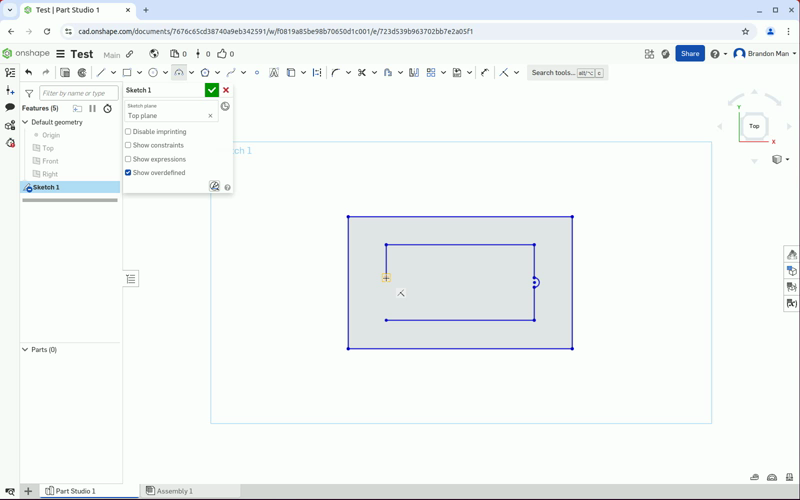
click(386, 277)
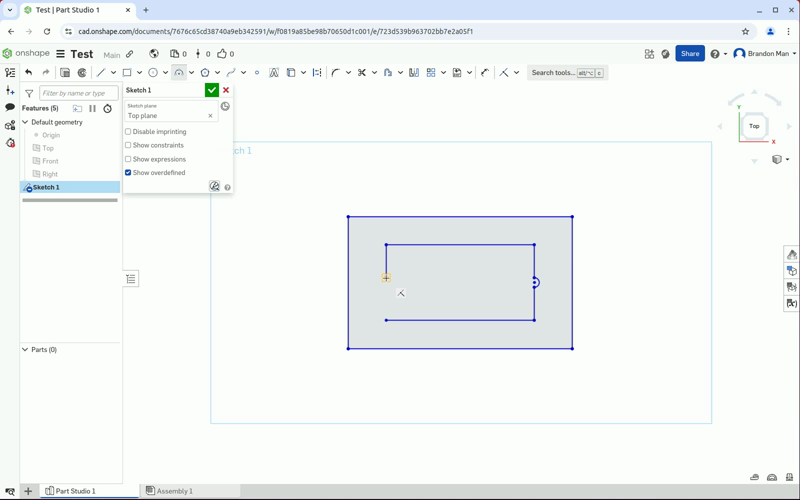
key_down(shift)
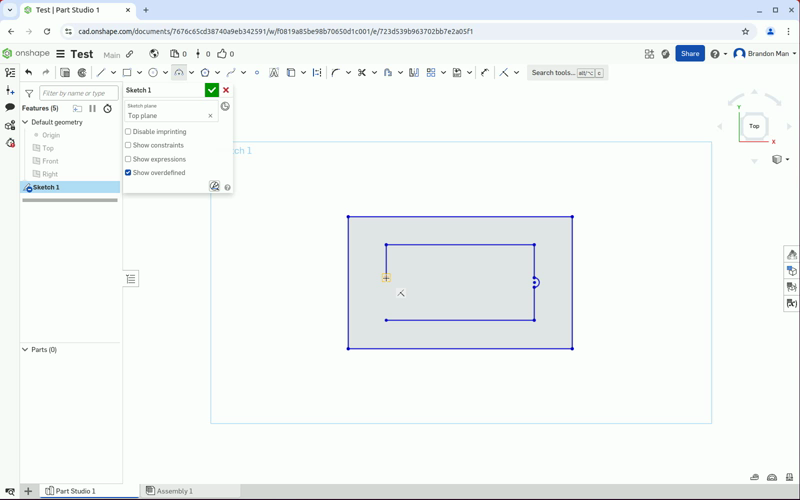
mouse_move(386, 287)
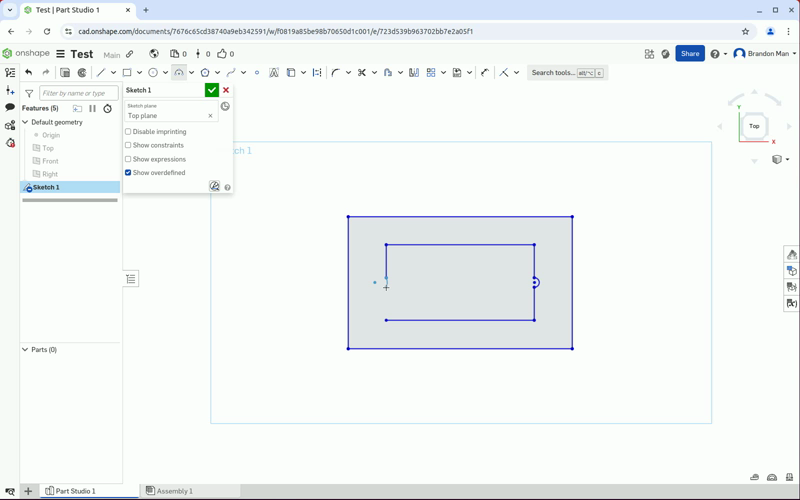
click(386, 287)
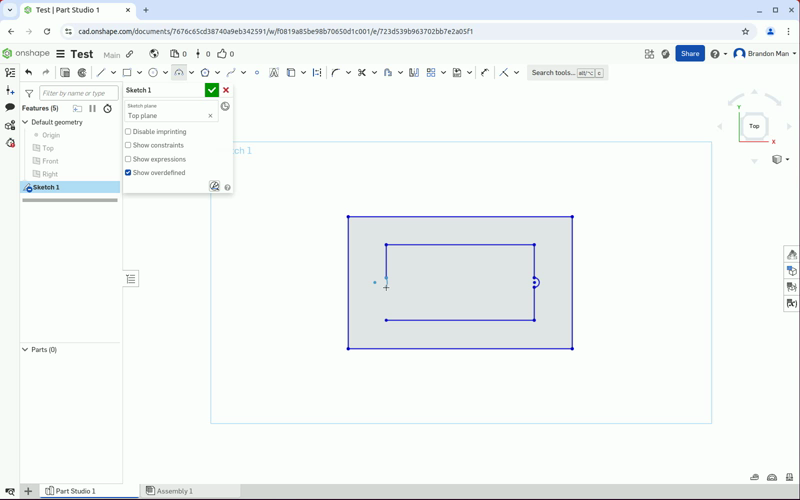
mouse_move(381, 282)
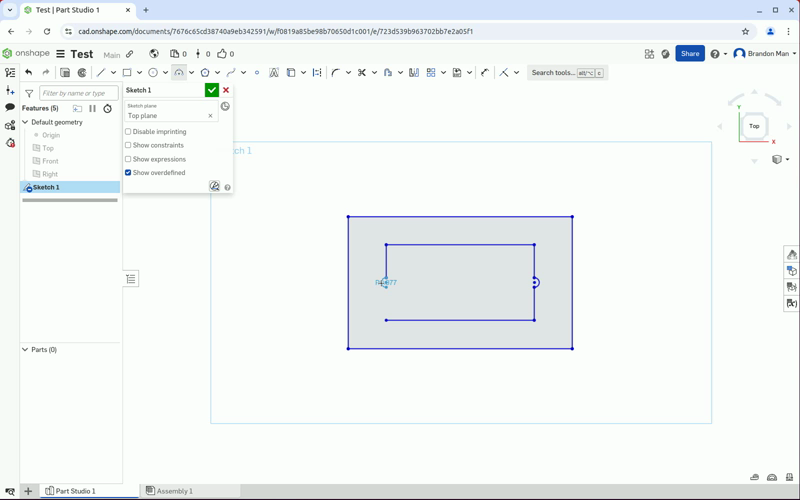
click(381, 282)
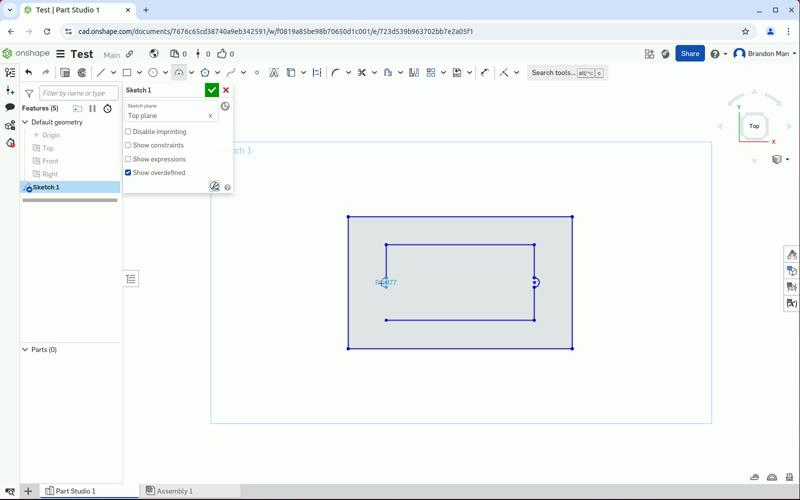
key_up(shift)
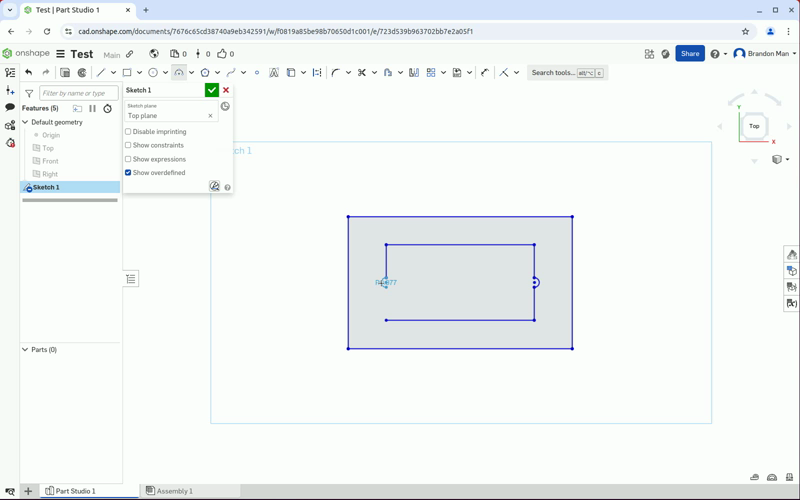
key(esc)
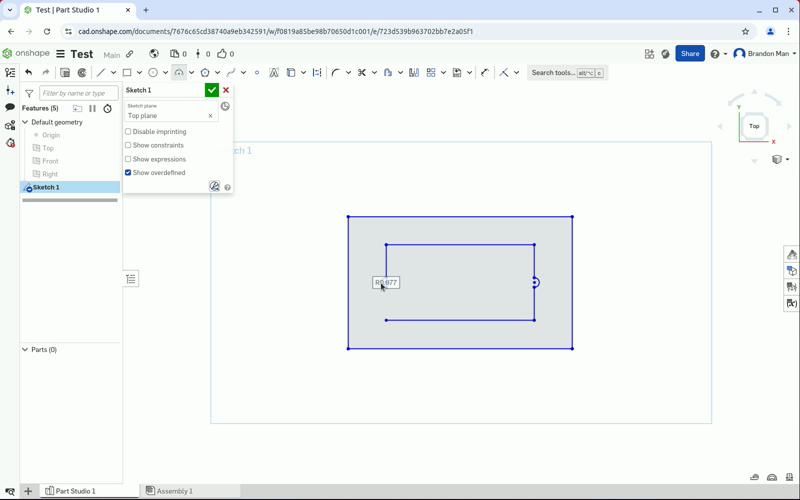
key(l)
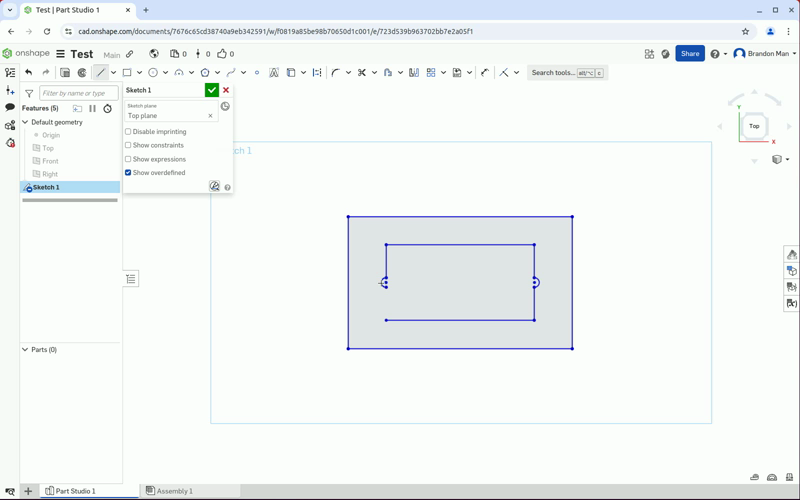
mouse_move(386, 287)
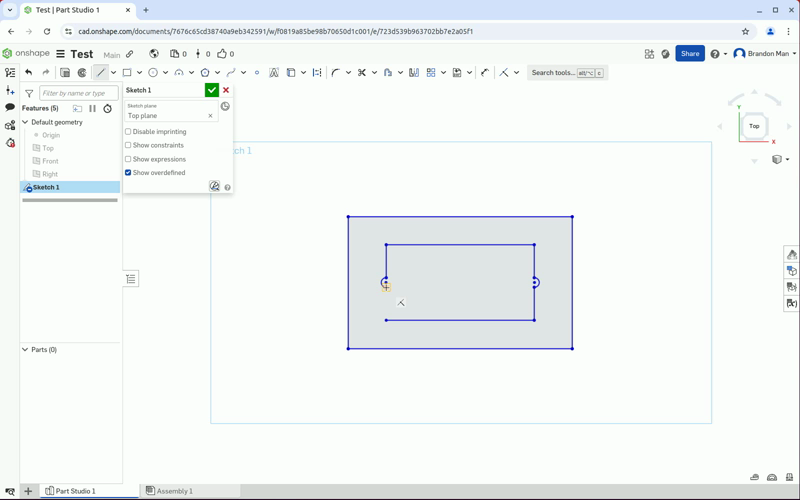
click(386, 287)
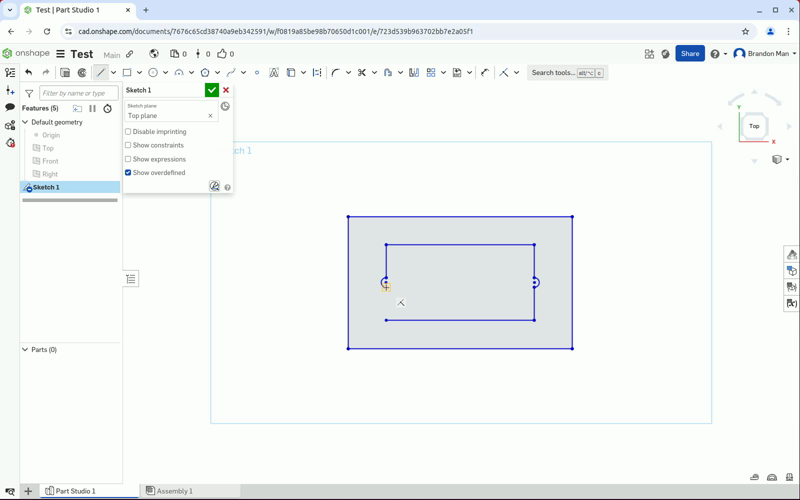
mouse_move(416, 287)
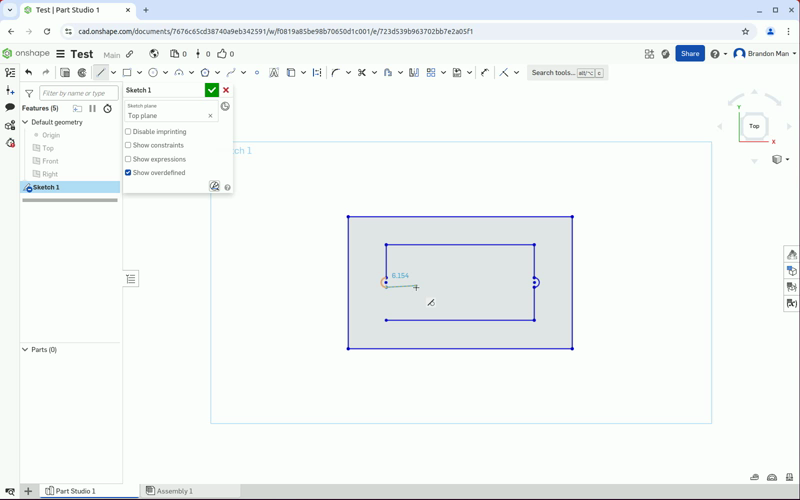
key_down(shift)
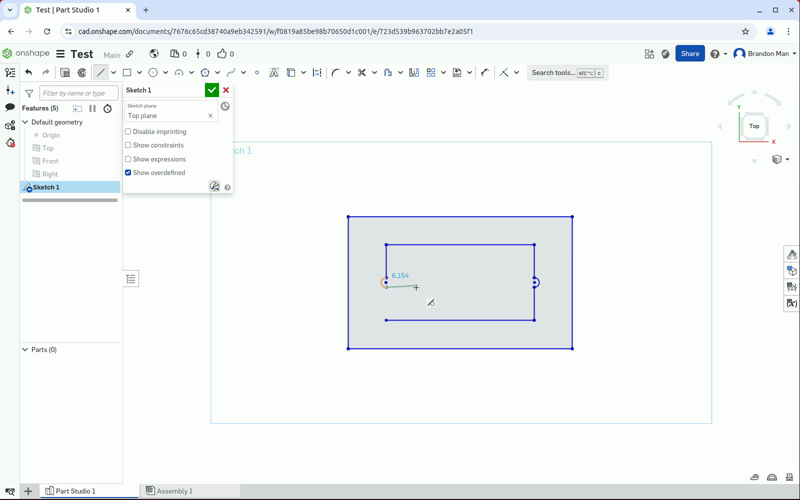
mouse_move(386, 320)
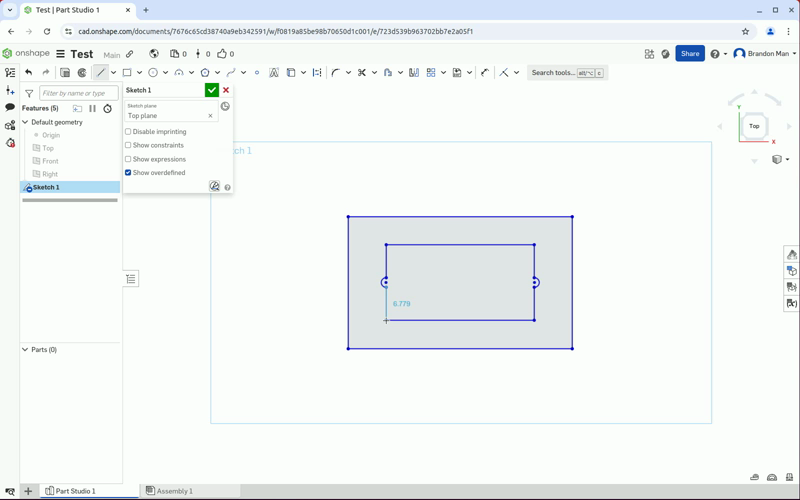
key_up(shift)
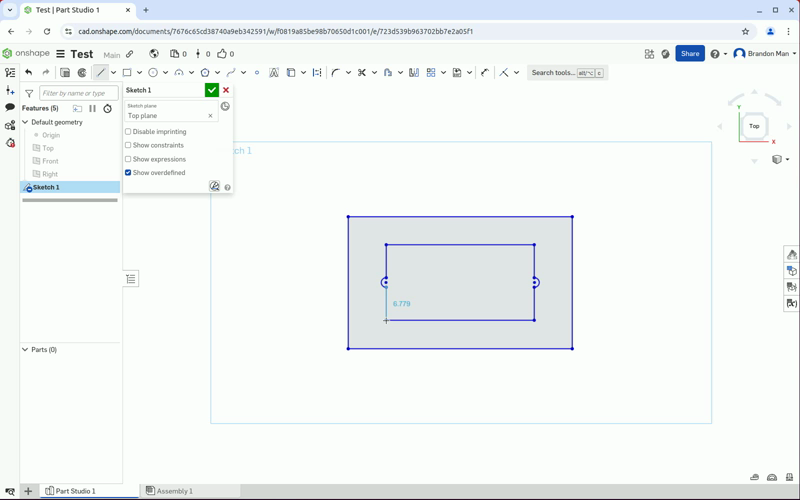
click(386, 320)
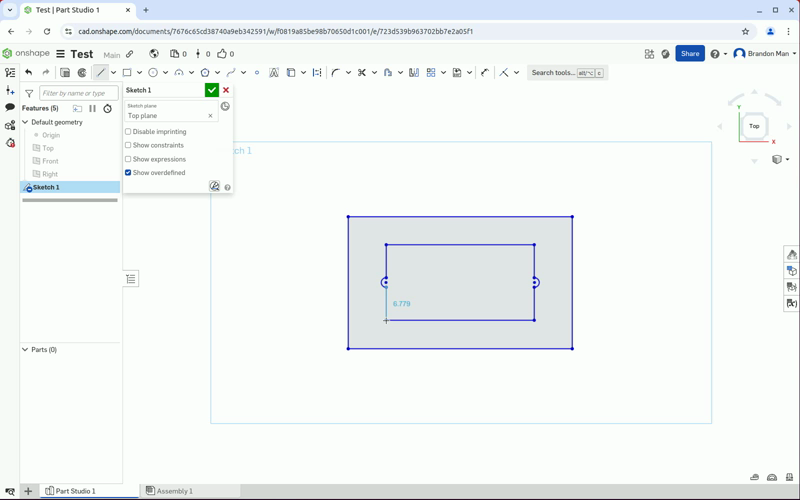
key(esc)
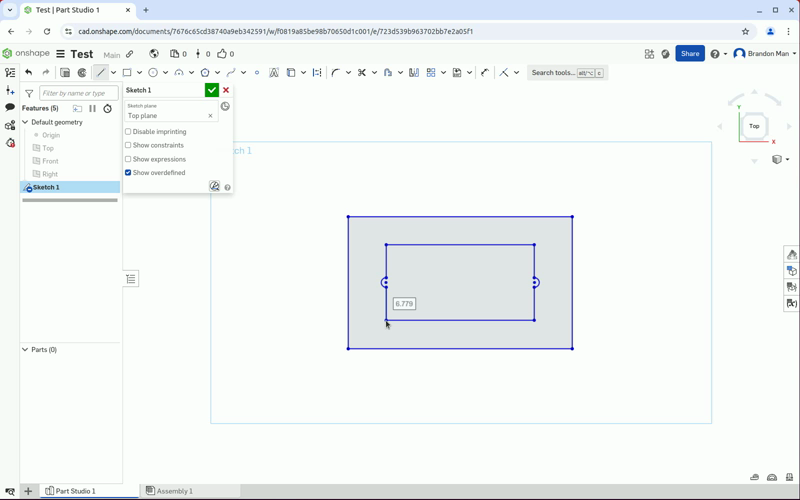
mouse_move(446, 333)
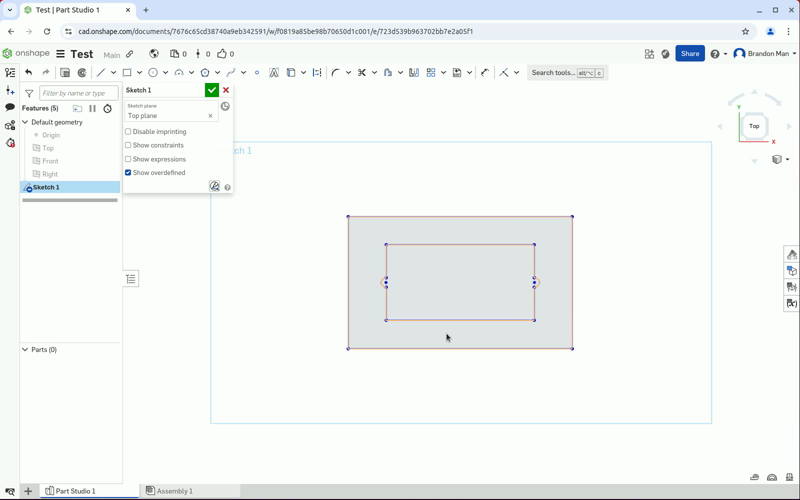
click(446, 333)
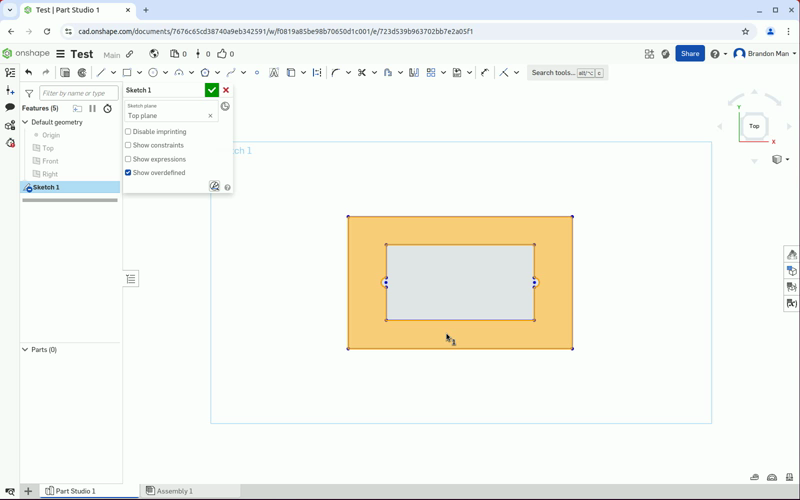
mouse_move(73, 352)
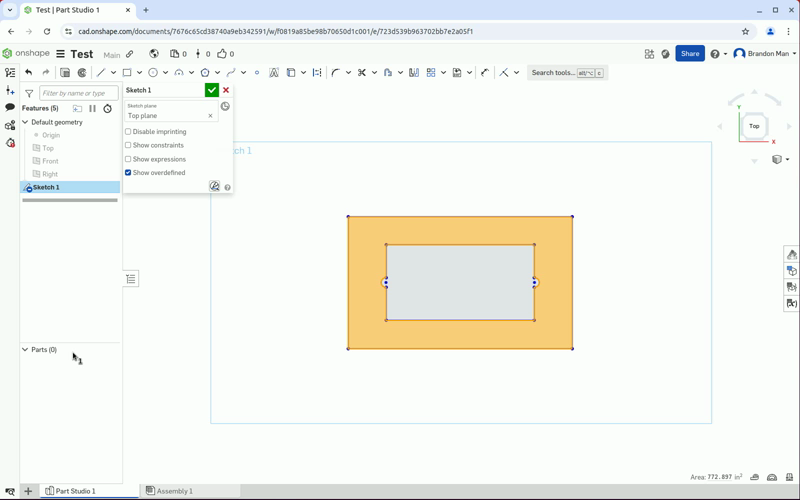
key(shift+y)
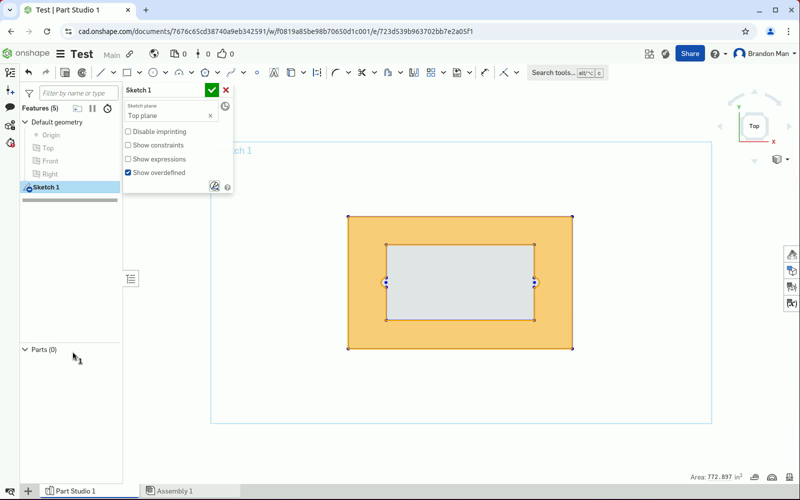
key(shift+e)
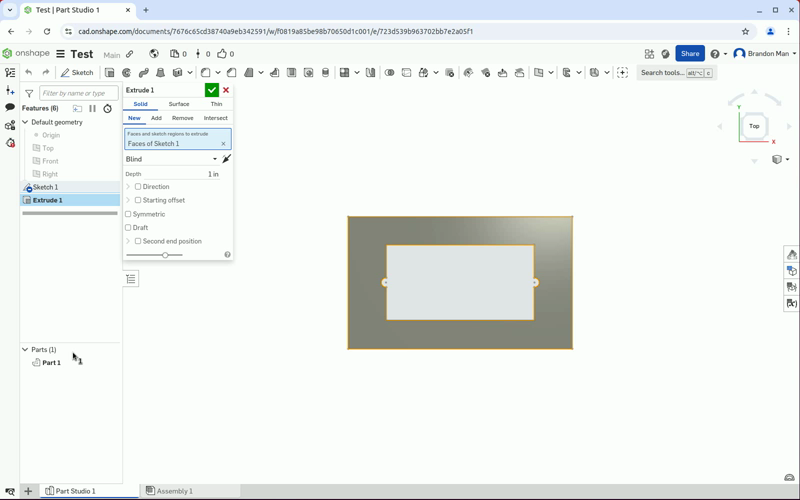
mouse_move(143, 106)
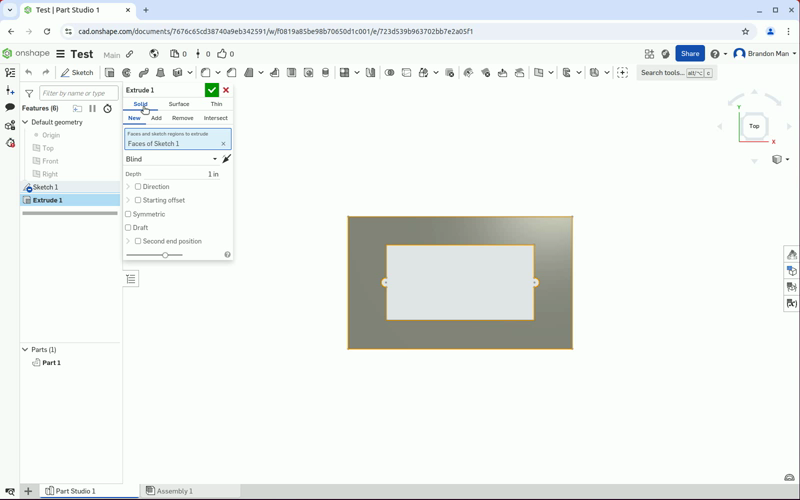
click(143, 106)
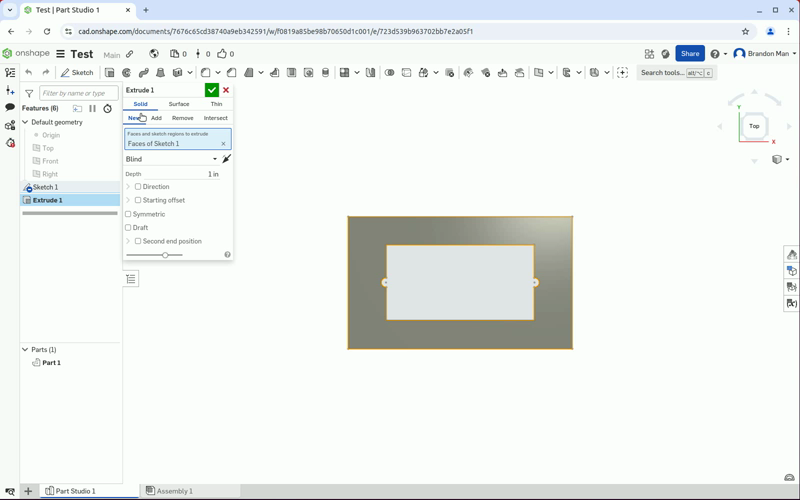
mouse_move(137, 120)
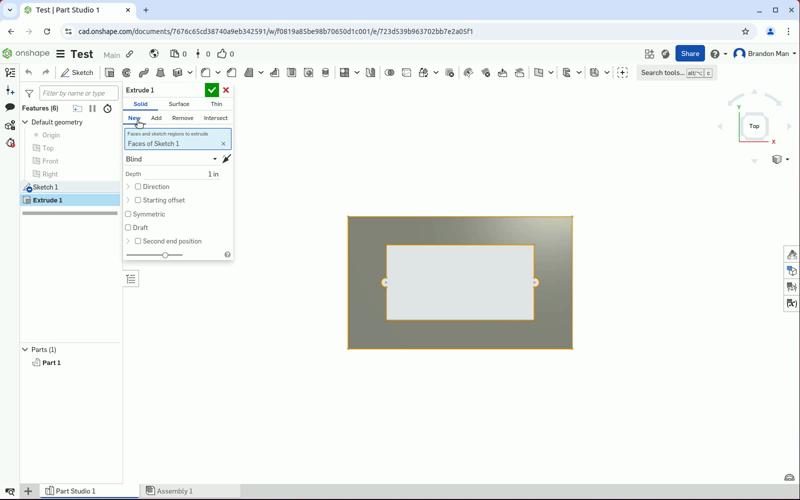
click(137, 120)
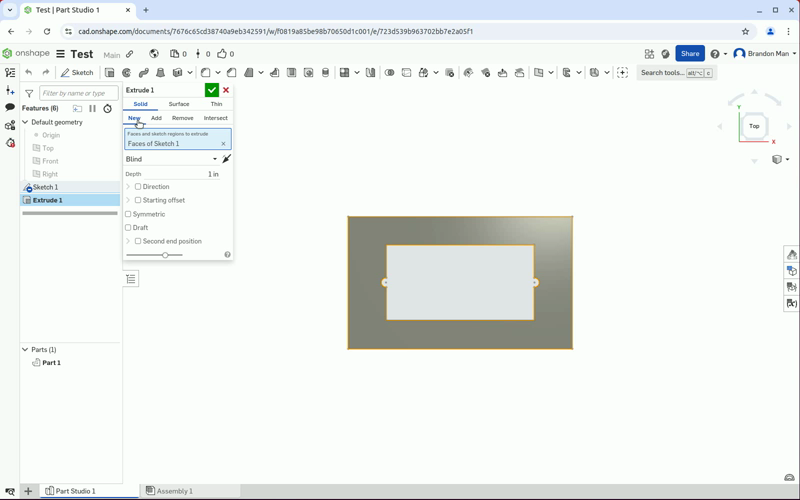
key(tab, 4)
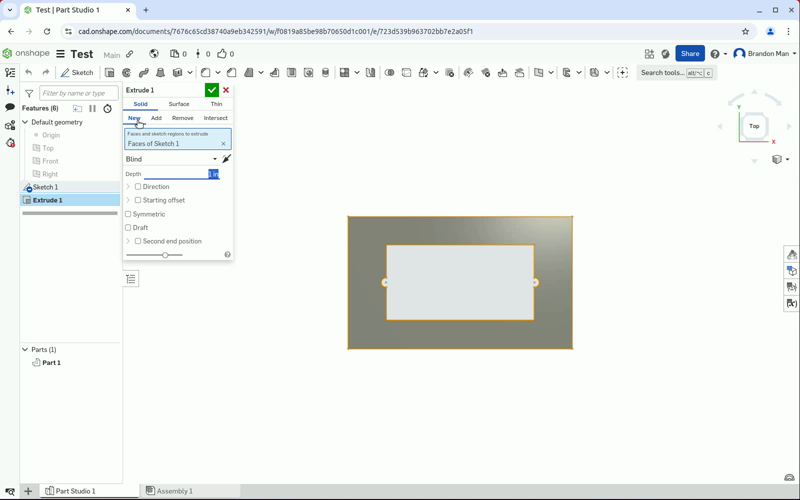
text(2.648)
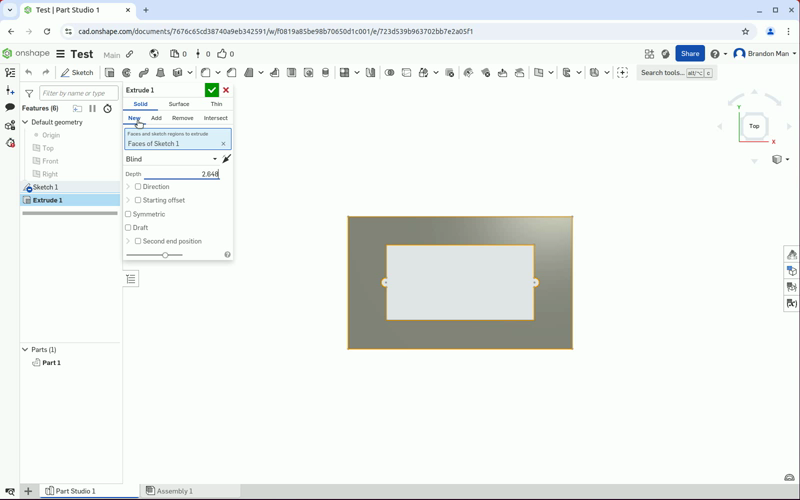
key(enter)
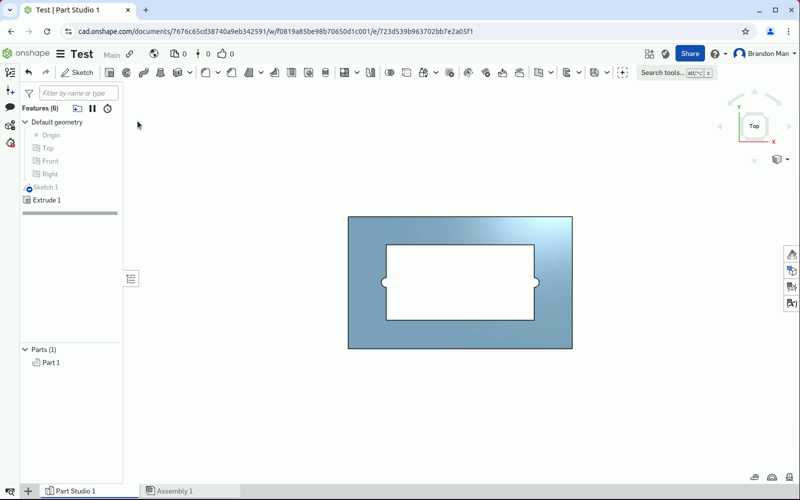
key(shift+h)
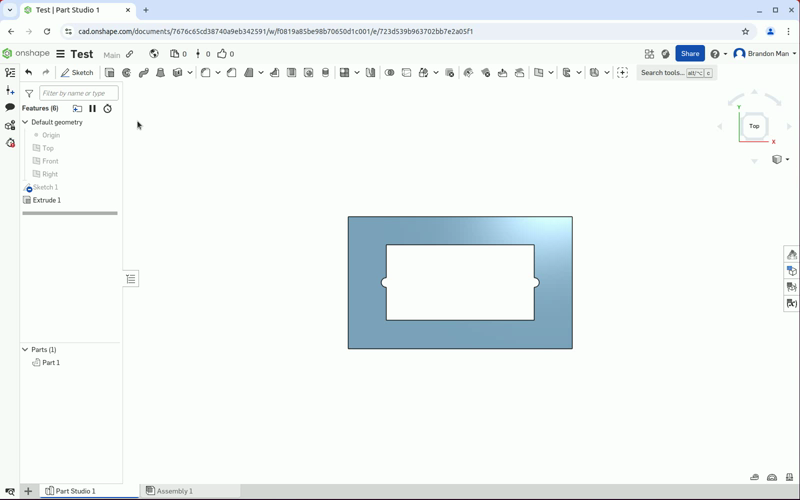
key(shift+h)
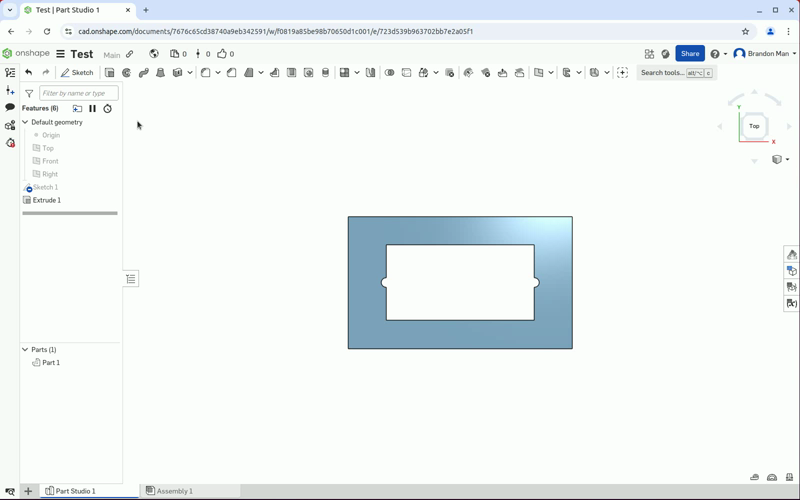
mouse_move(73, 189)
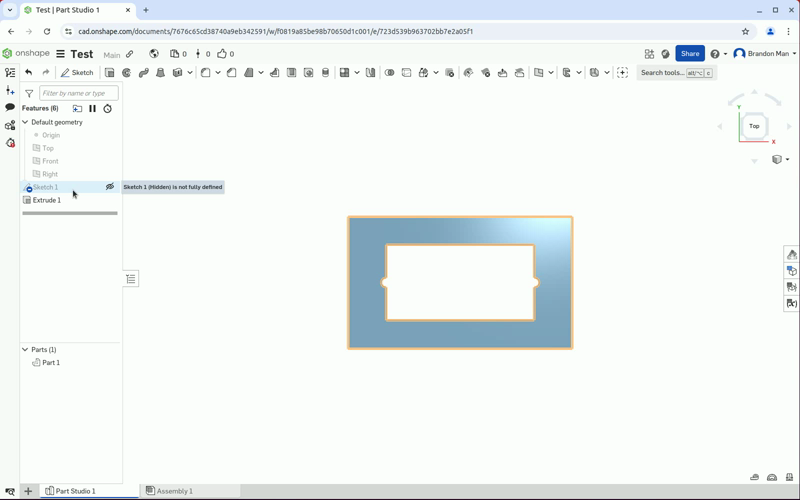
click(73, 189)
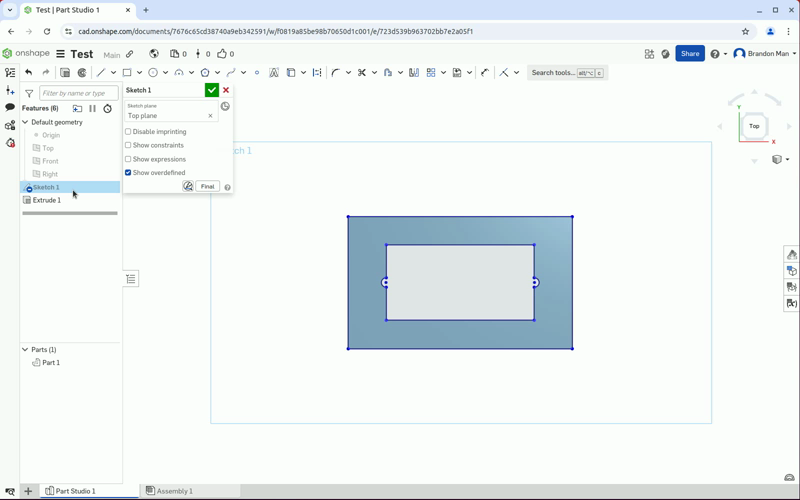
mouse_move(229, 92)
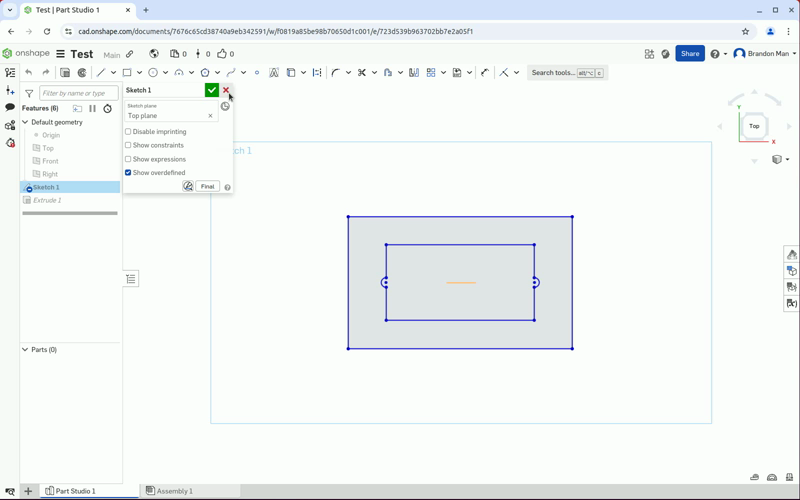
click(229, 92)
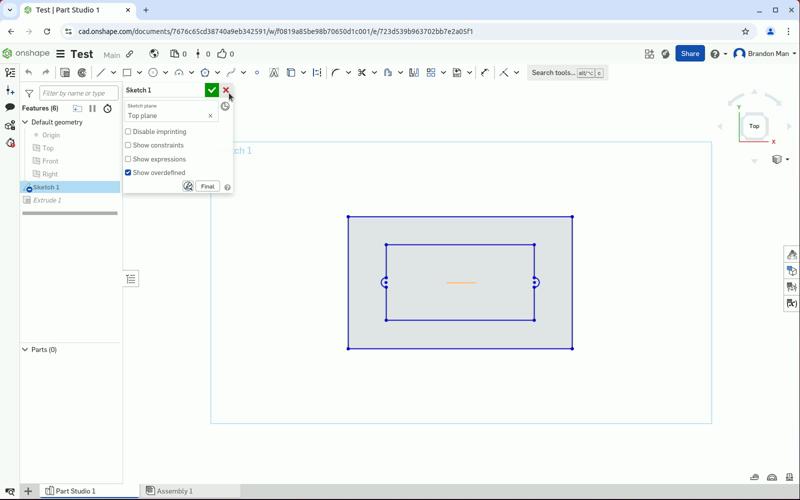
key(shift+s)
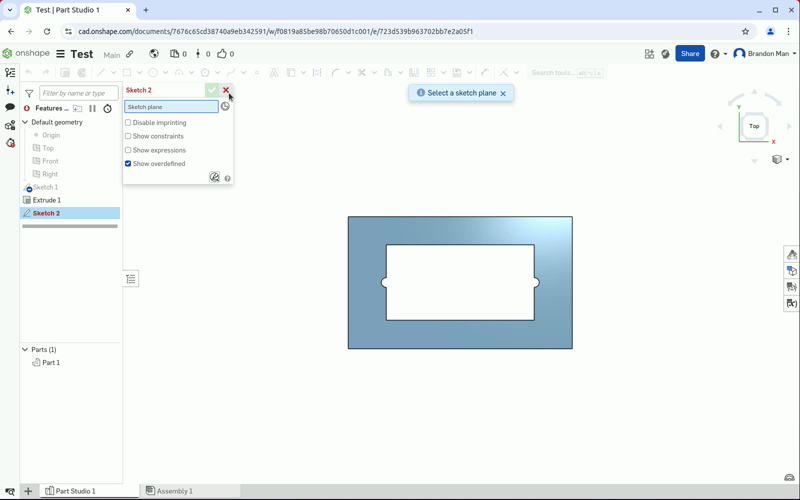
mouse_move(73, 150)
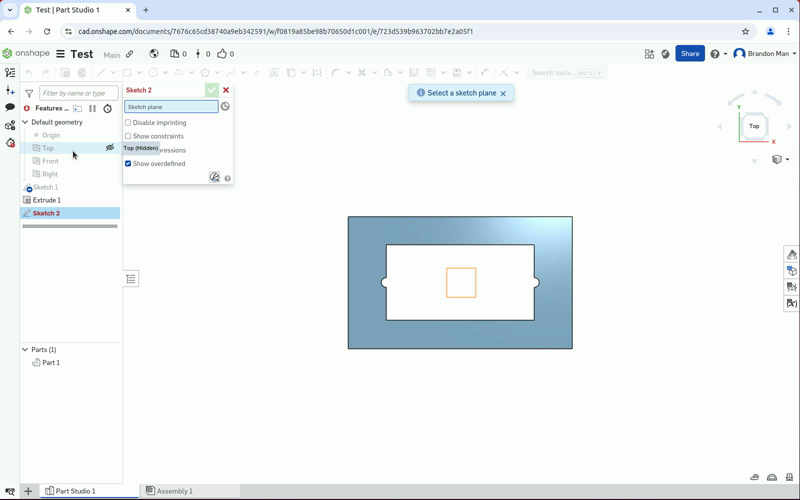
click(73, 150)
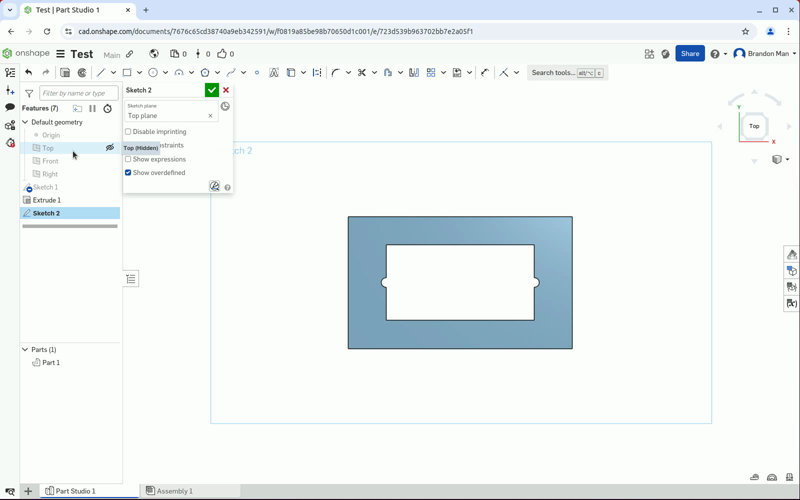
mouse_move(73, 352)
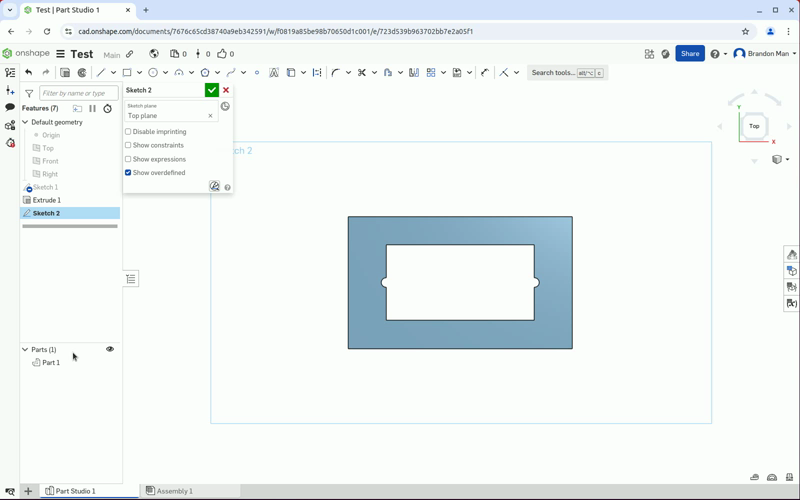
key(y)
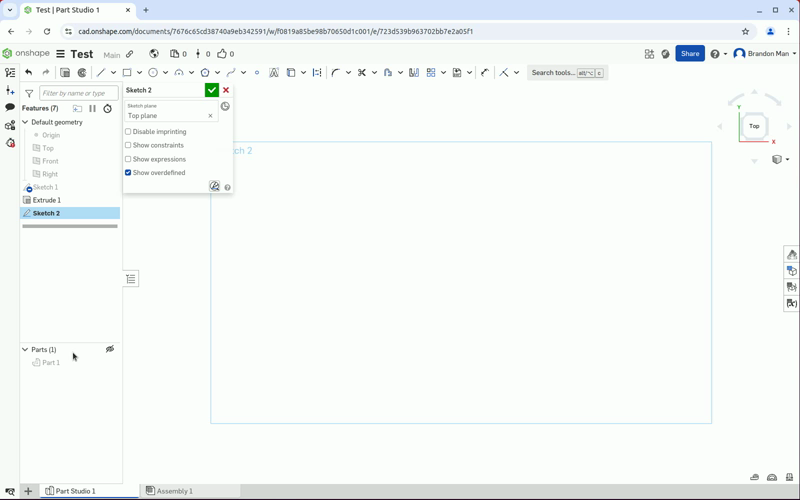
key(l)
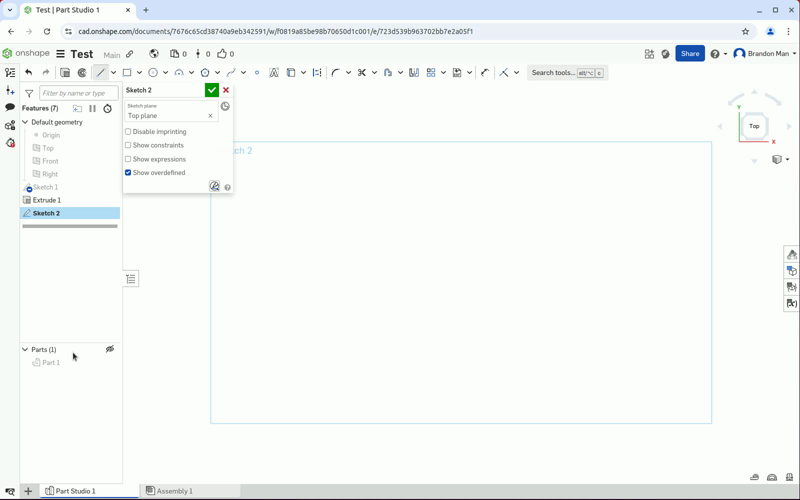
key_down(shift)
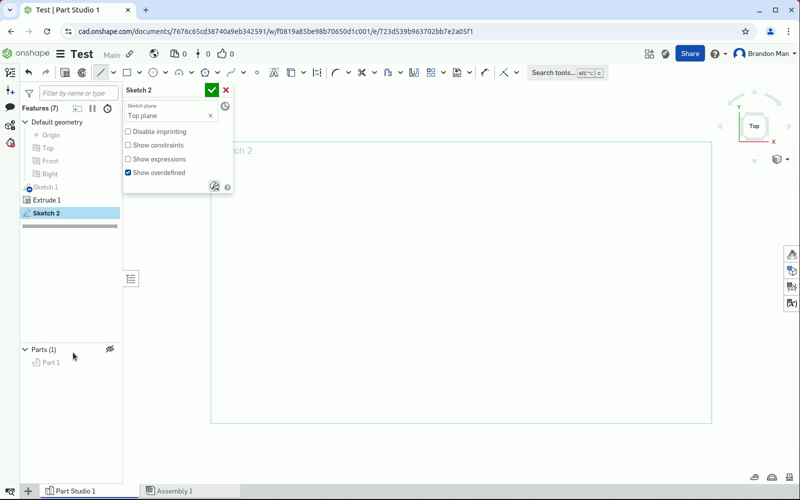
mouse_move(386, 321)
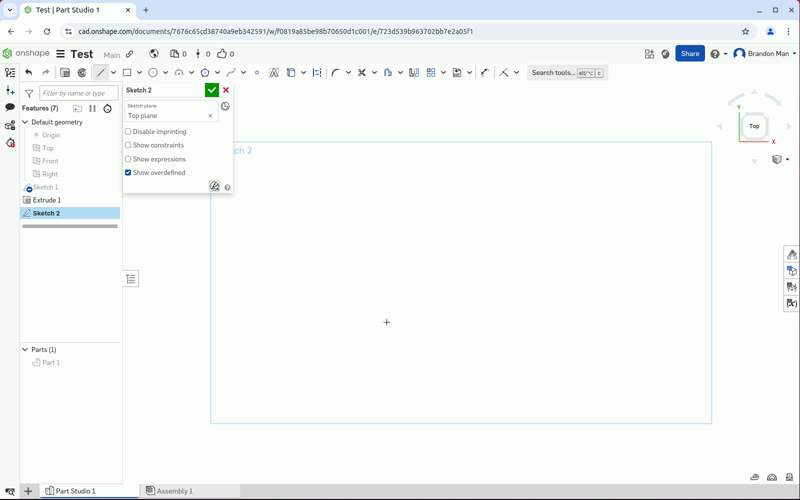
click(386, 321)
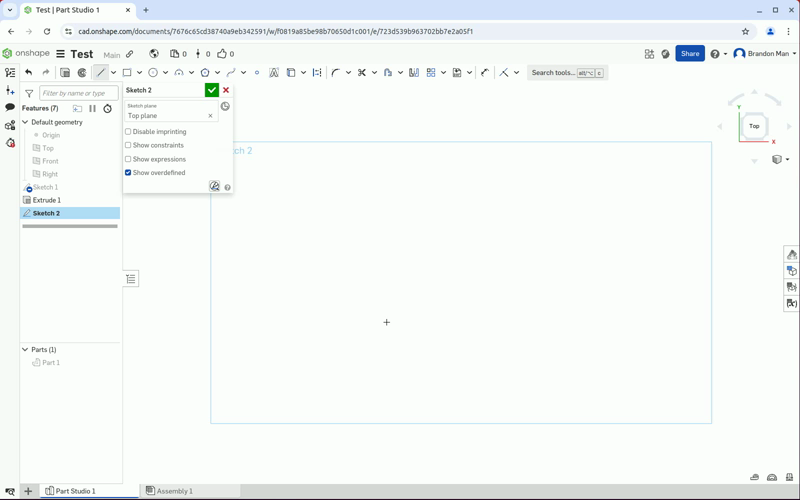
key_up(shift)
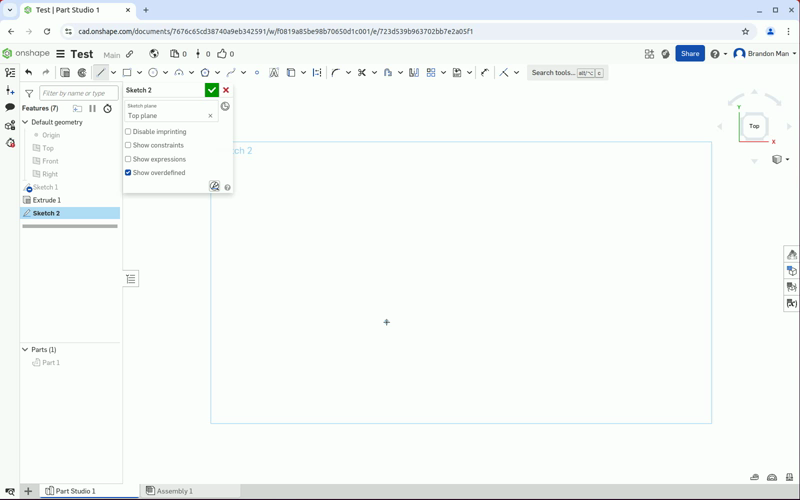
key_down(shift)
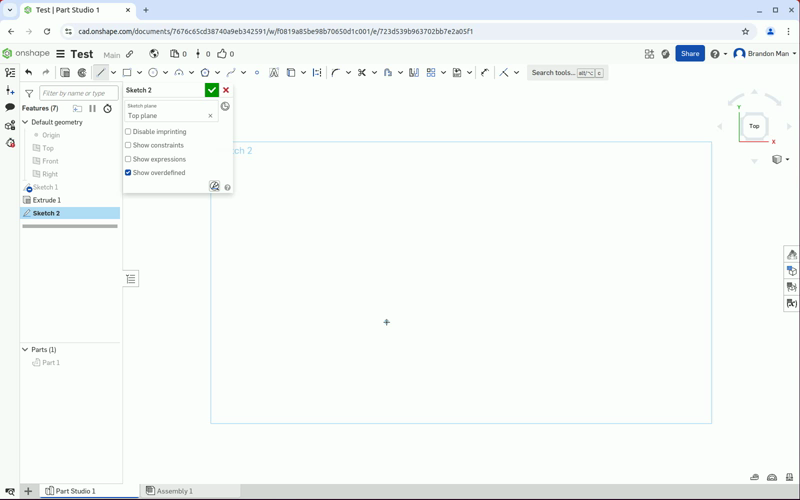
mouse_move(534, 321)
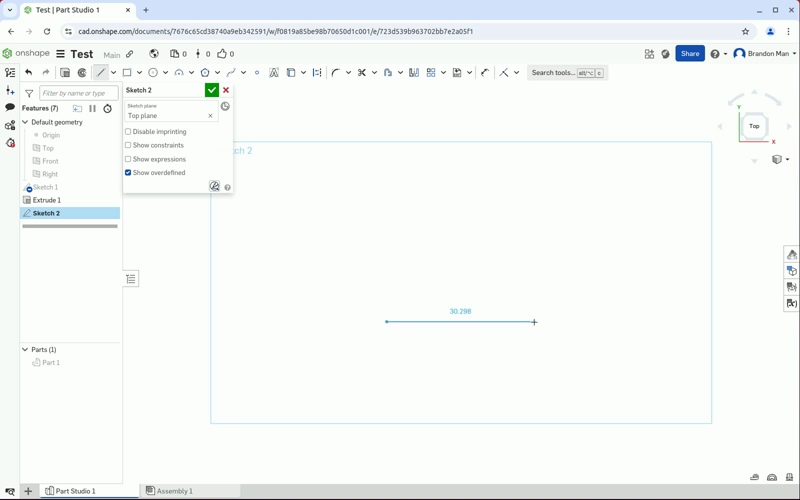
click(534, 321)
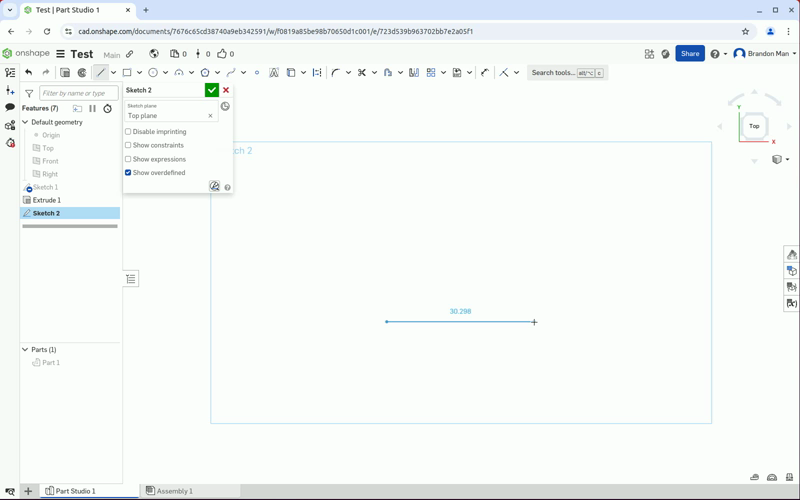
key_up(shift)
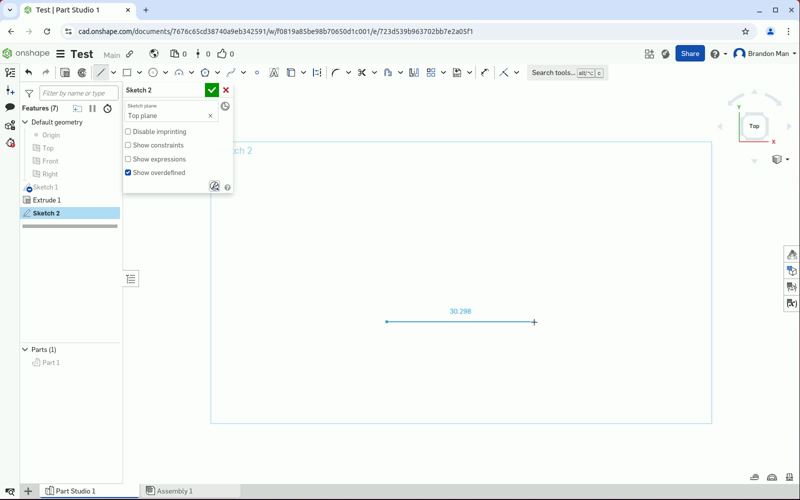
key_down(shift)
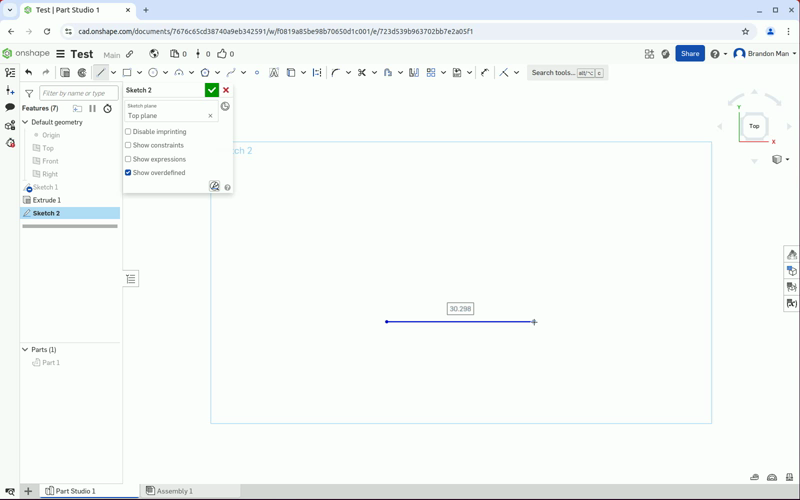
mouse_move(564, 321)
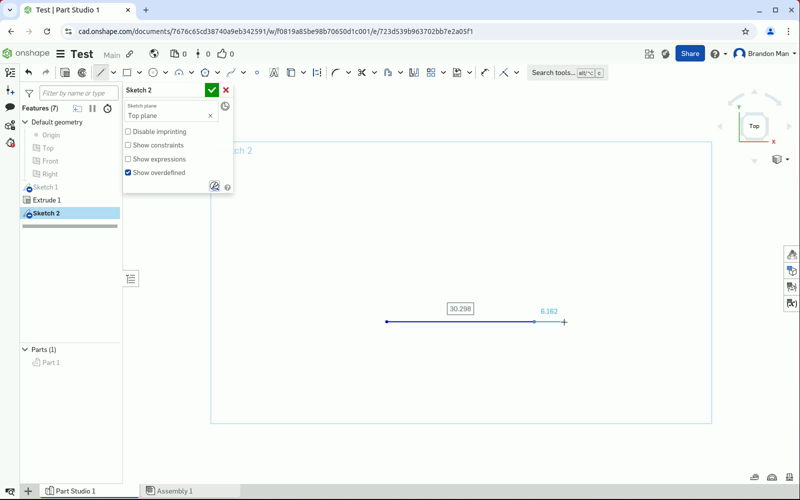
mouse_move(534, 287)
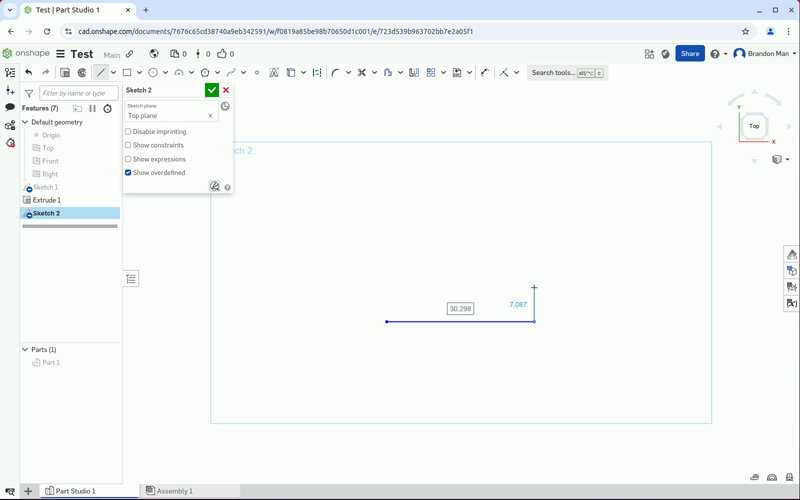
click(534, 287)
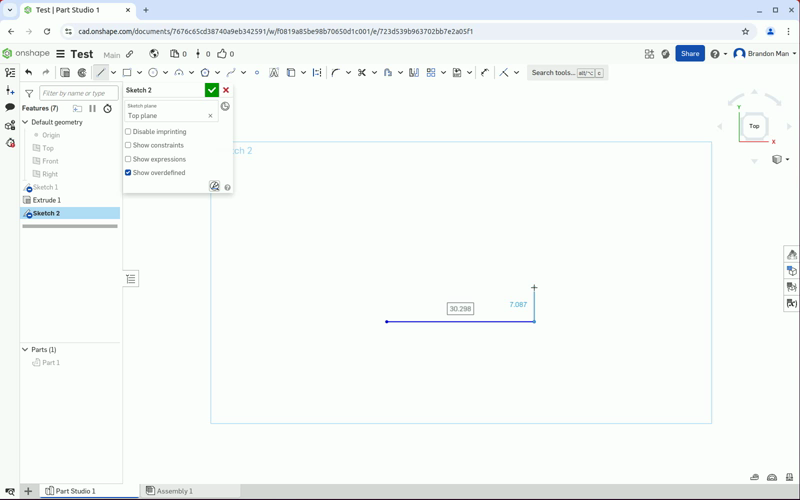
key_up(shift)
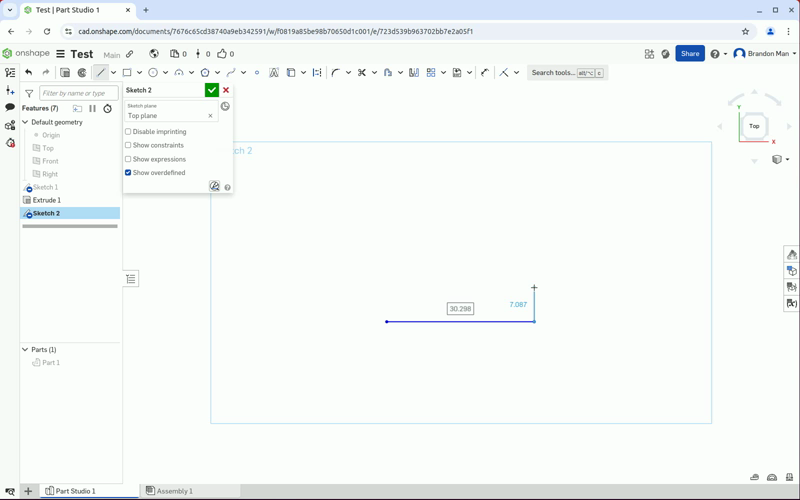
key(esc)
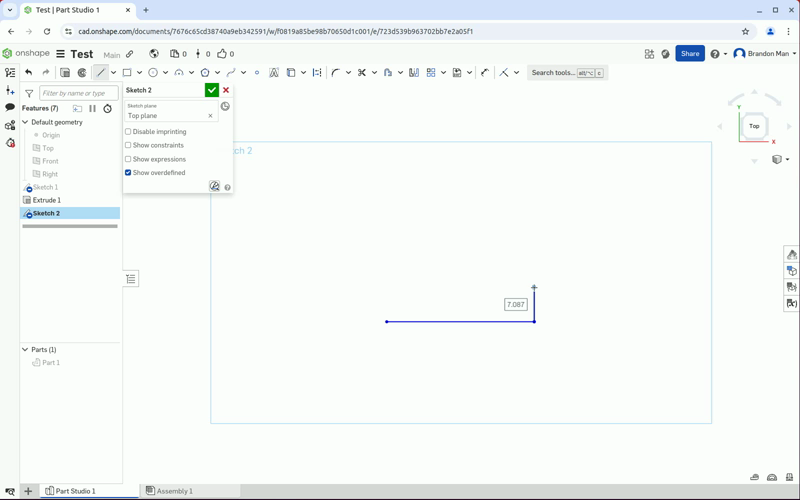
key(a)
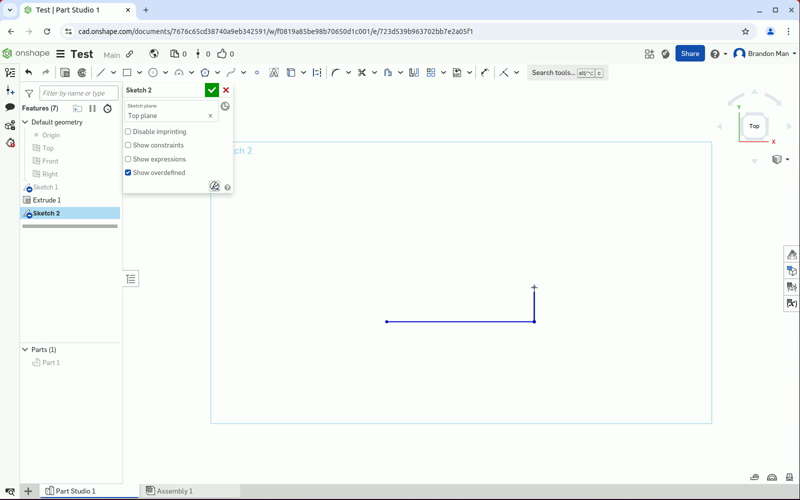
mouse_move(534, 287)
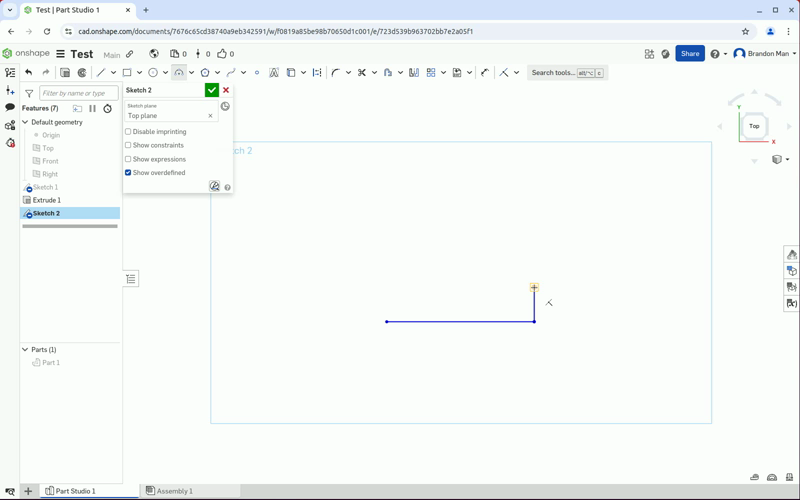
click(534, 287)
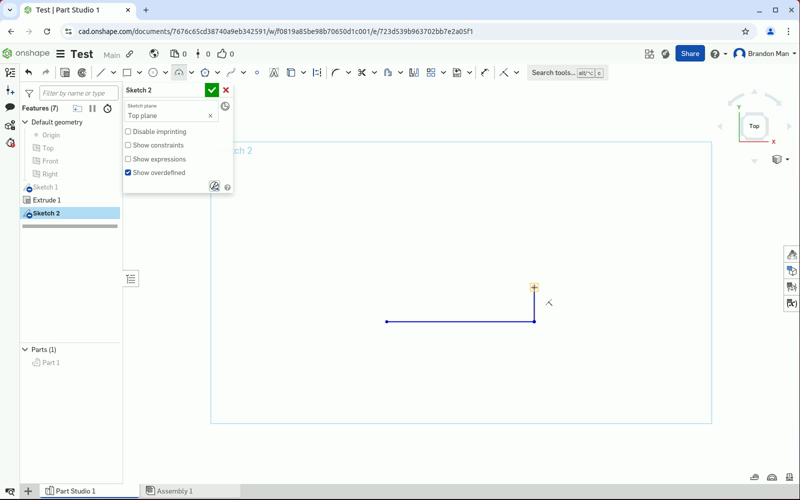
key_down(shift)
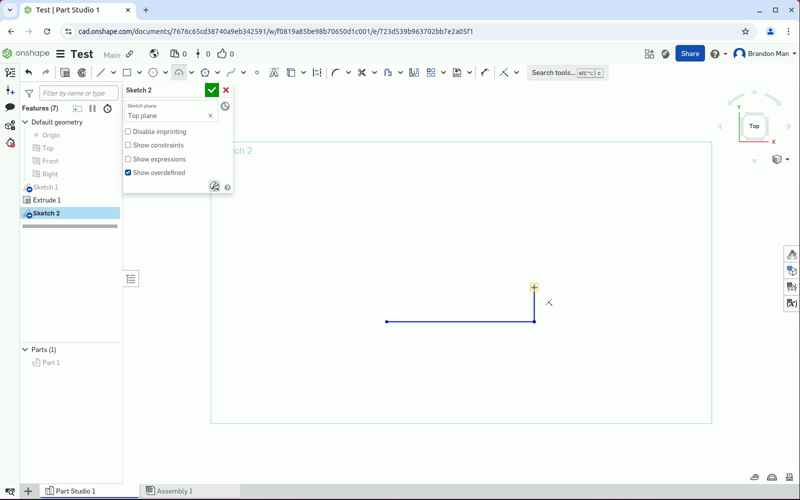
mouse_move(534, 279)
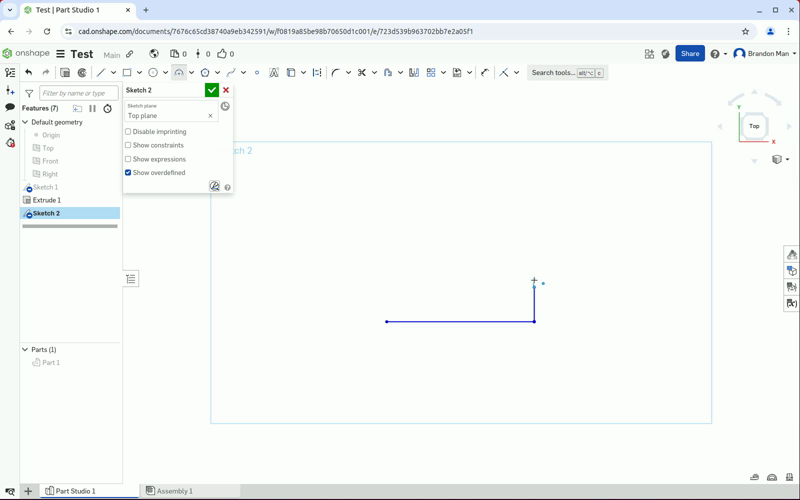
click(534, 279)
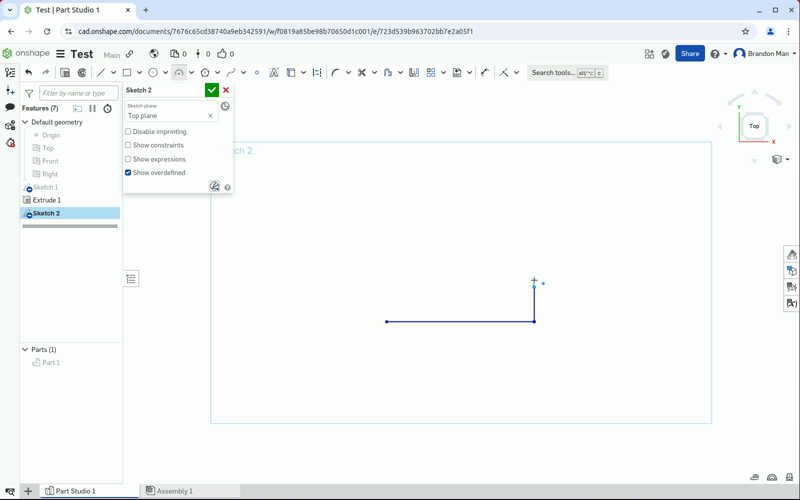
mouse_move(530, 283)
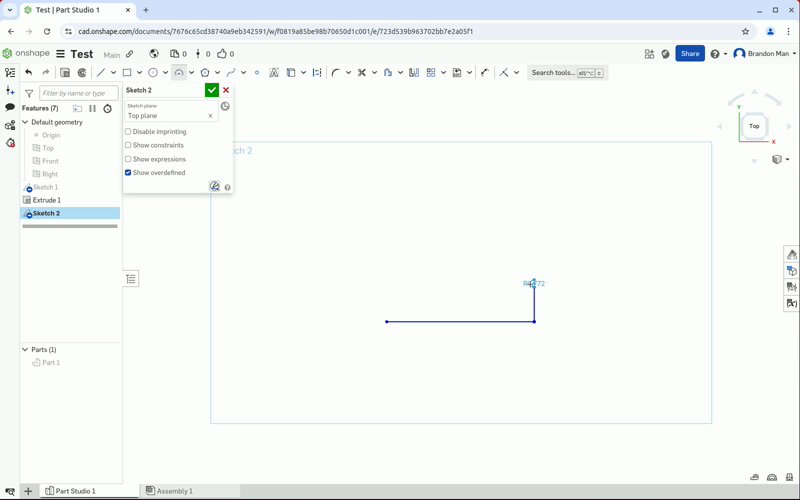
click(530, 283)
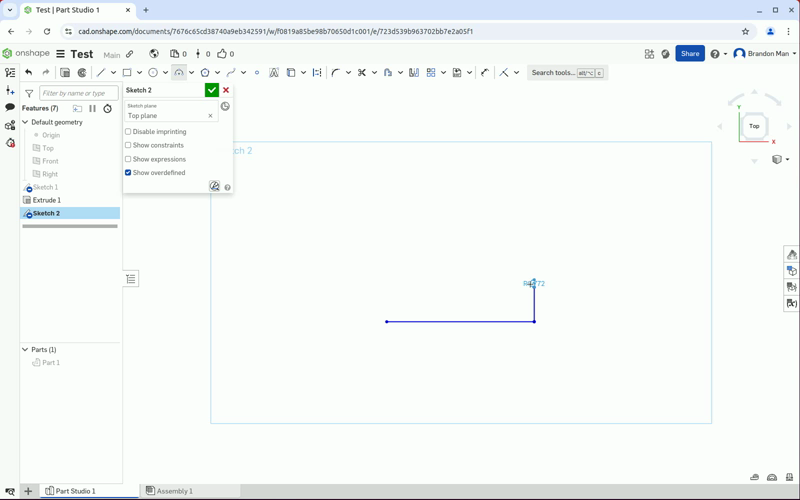
key_up(shift)
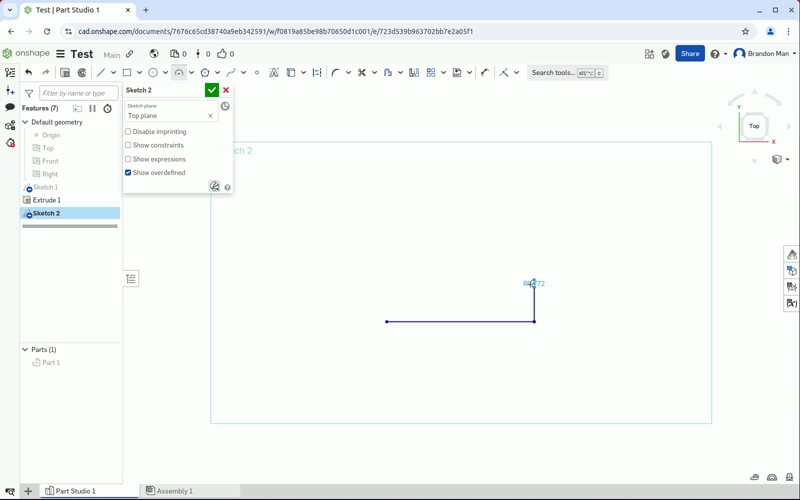
key(esc)
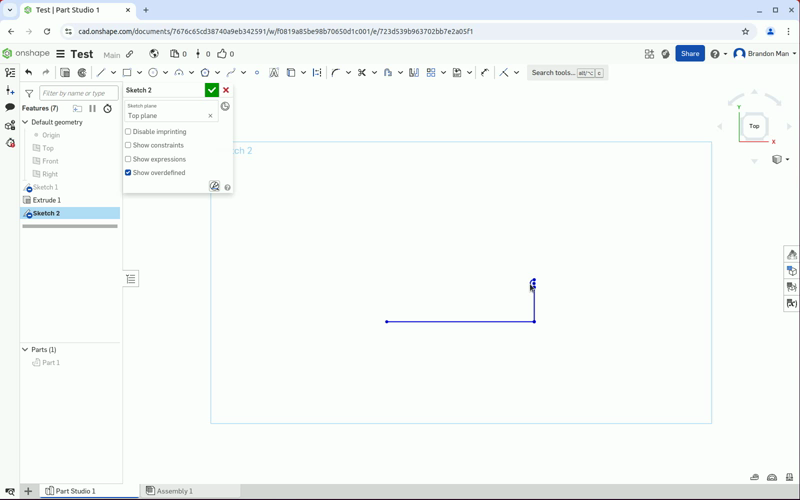
key(l)
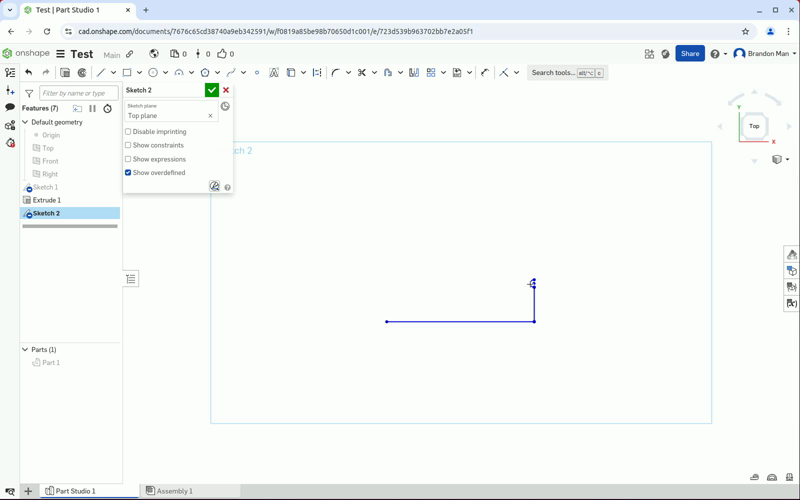
mouse_move(534, 279)
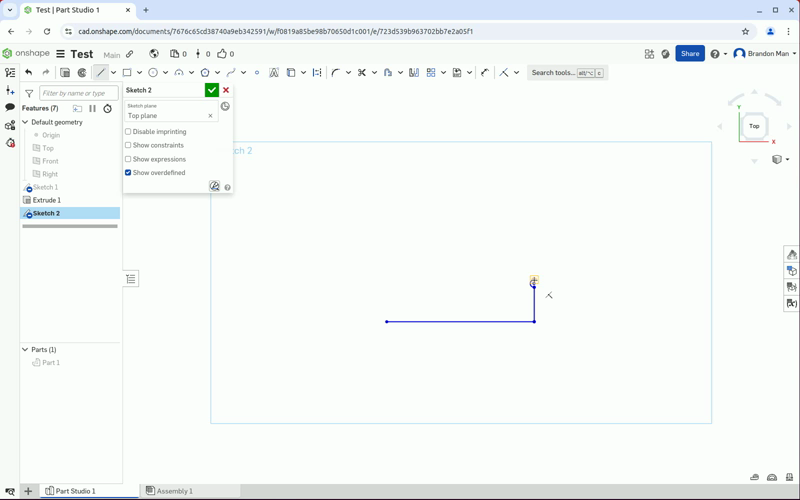
scroll(6)
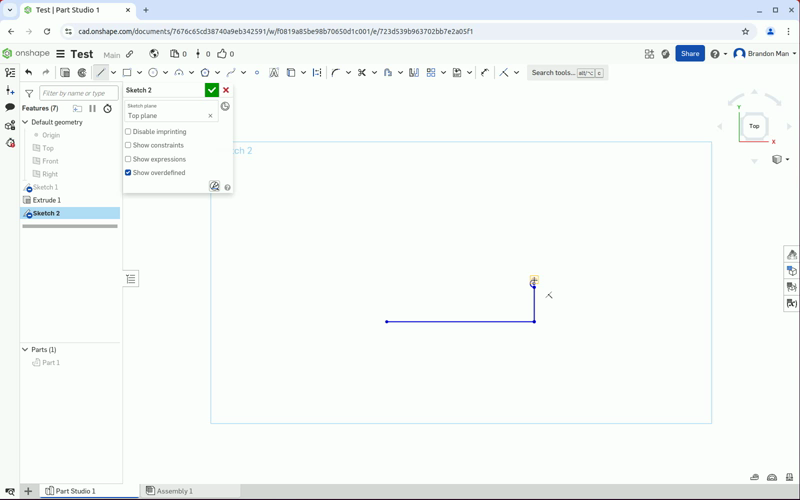
scroll(6)
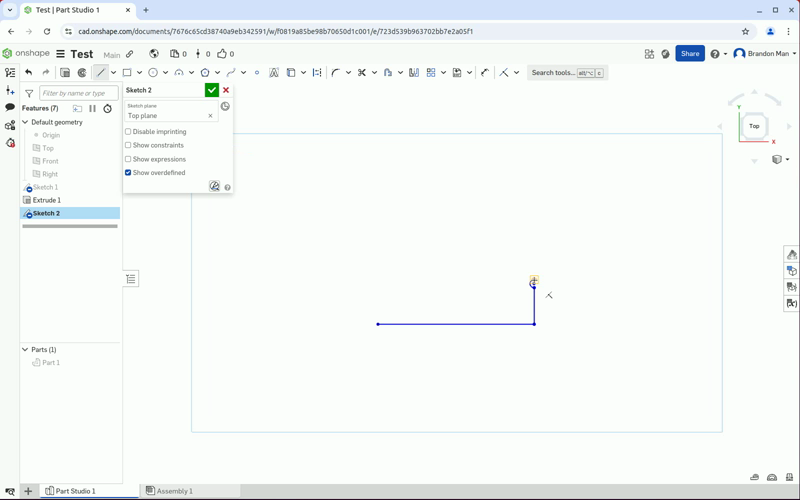
scroll(6)
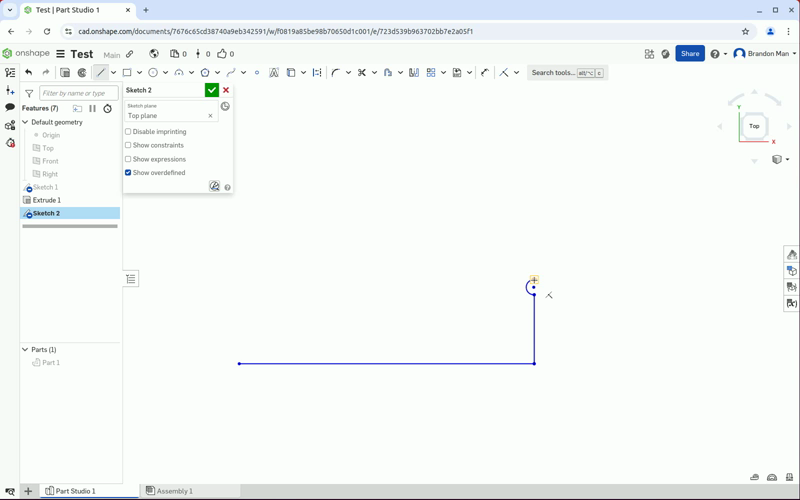
scroll(6)
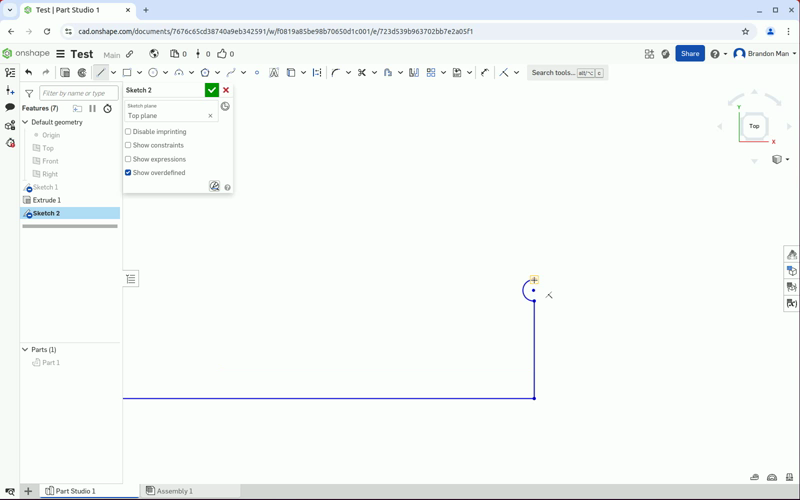
scroll(6)
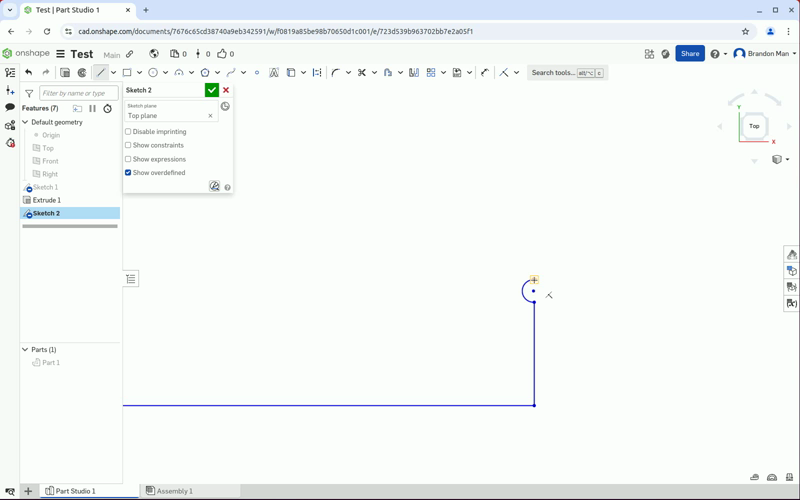
scroll(6)
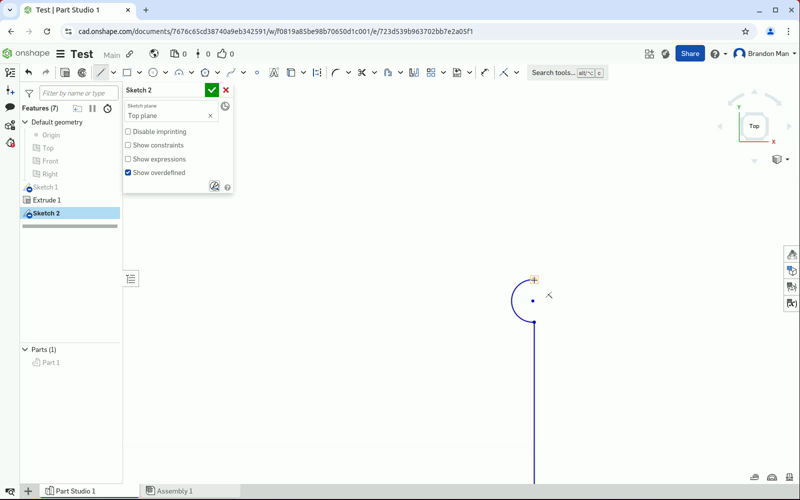
scroll(6)
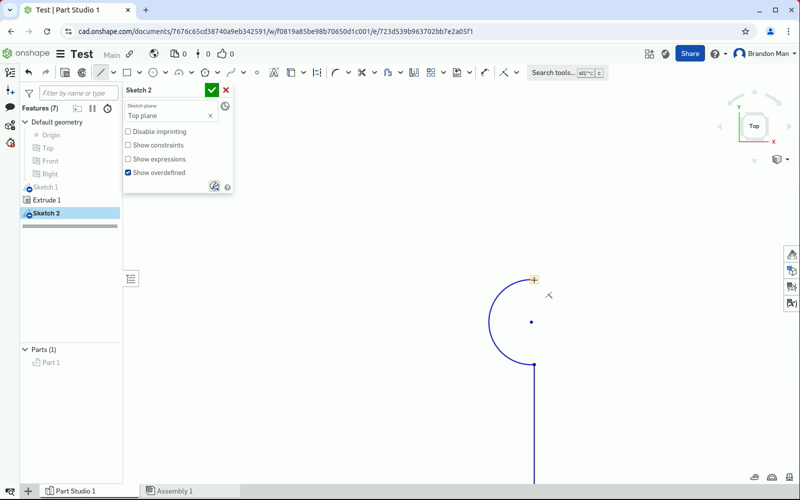
click(534, 279)
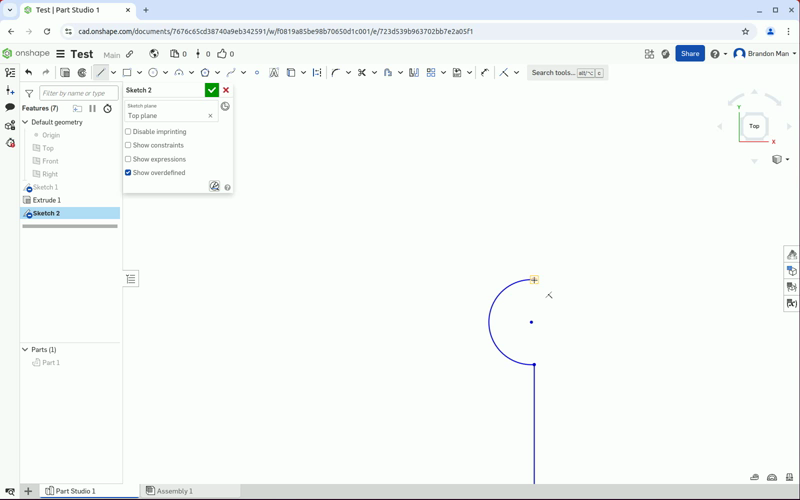
scroll(-6)
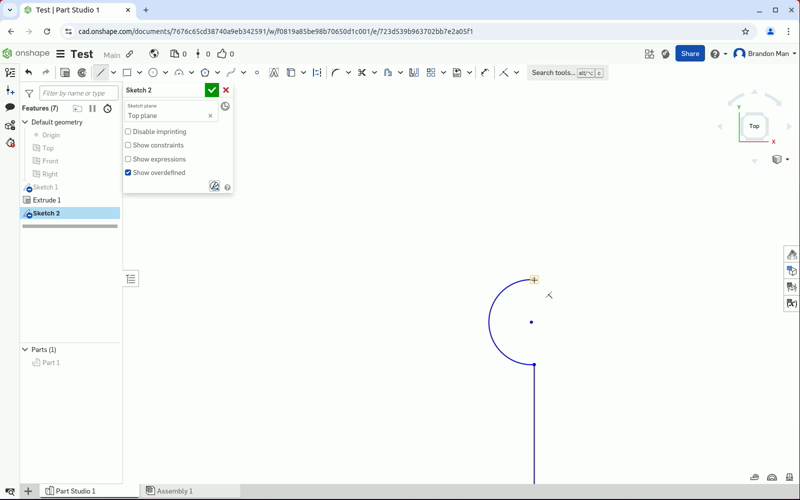
scroll(-6)
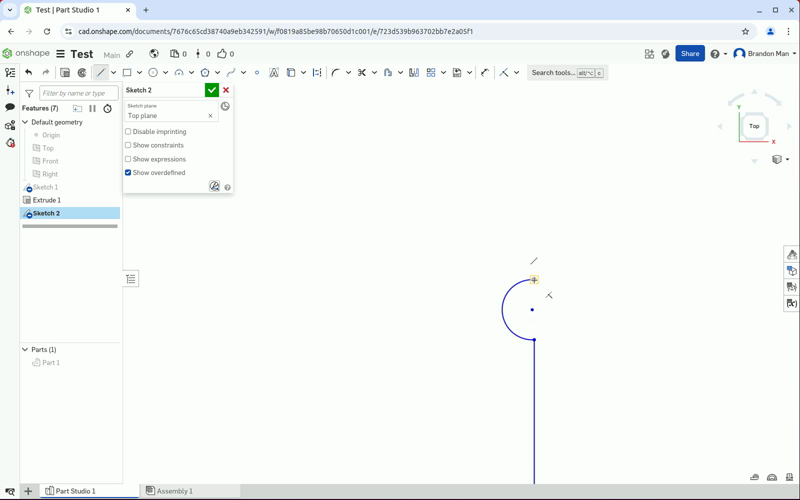
scroll(-6)
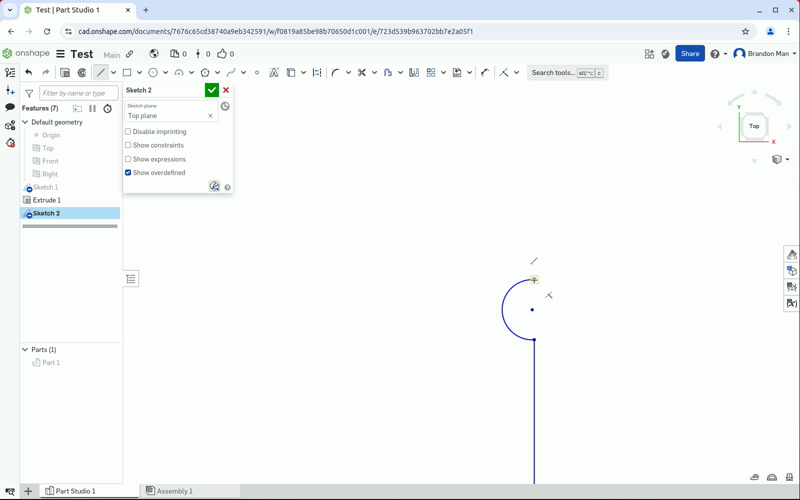
scroll(-6)
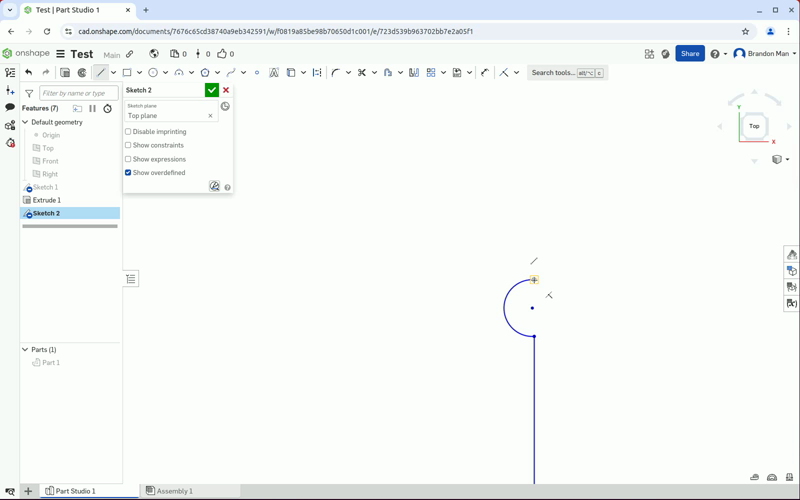
scroll(-6)
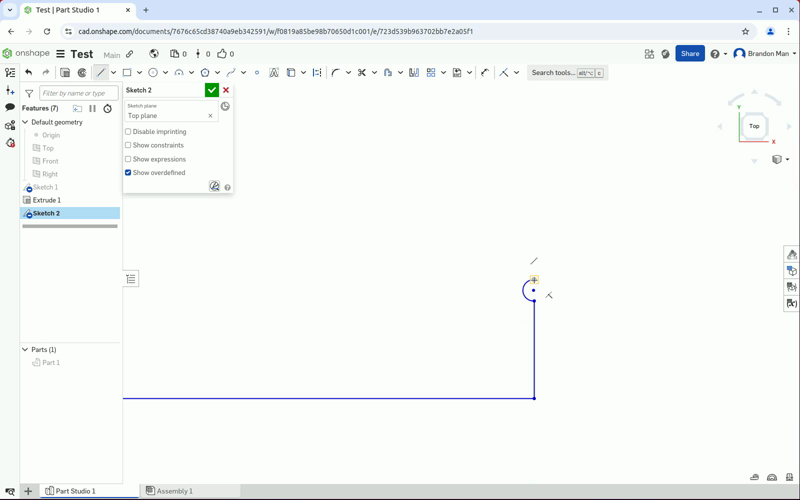
scroll(-6)
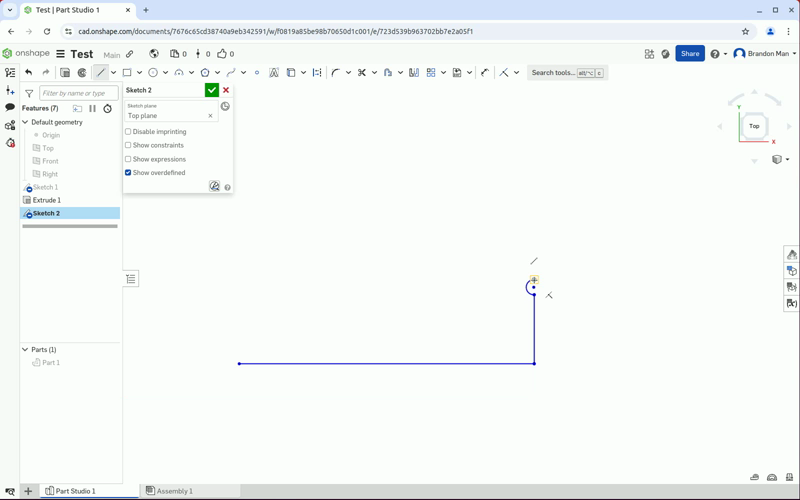
scroll(-6)
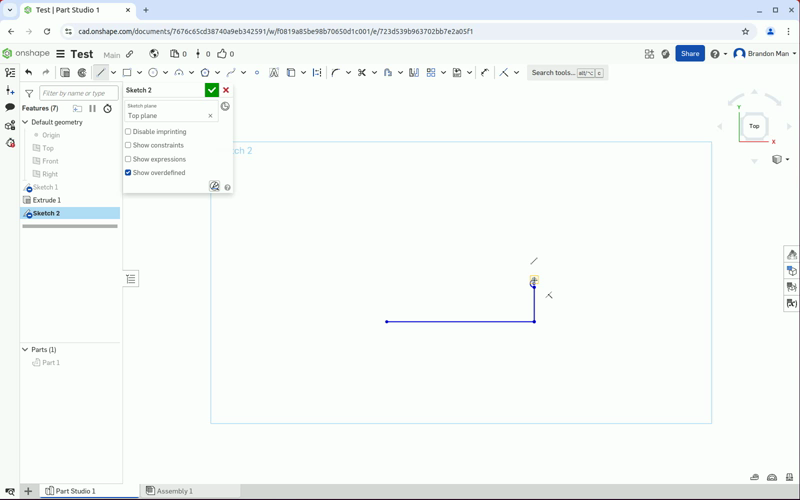
key_down(shift)
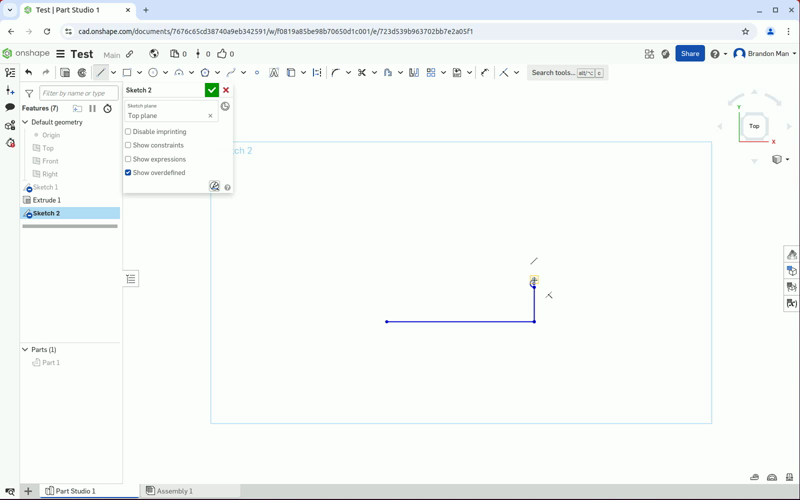
mouse_move(564, 279)
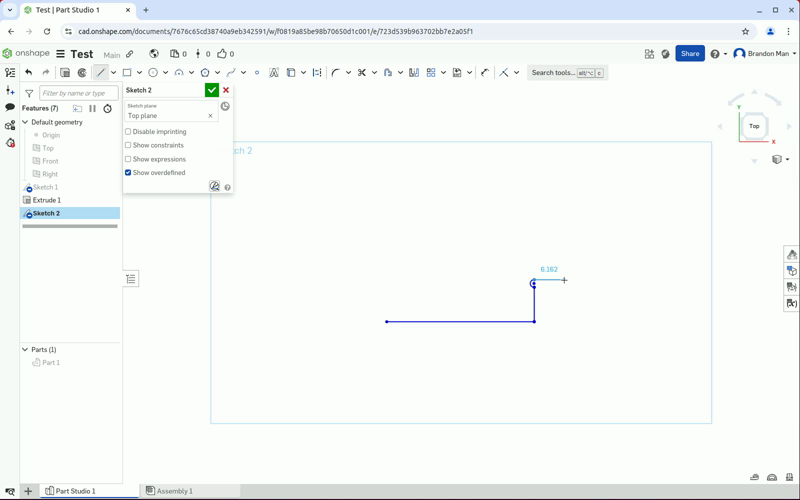
mouse_move(534, 244)
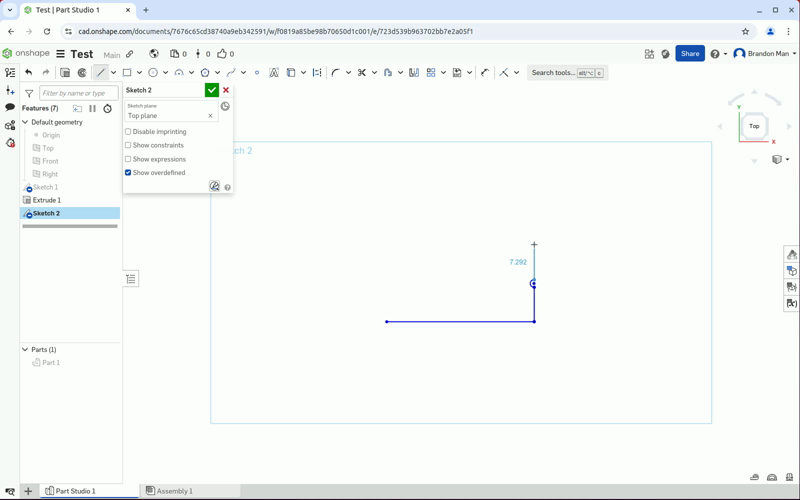
click(534, 244)
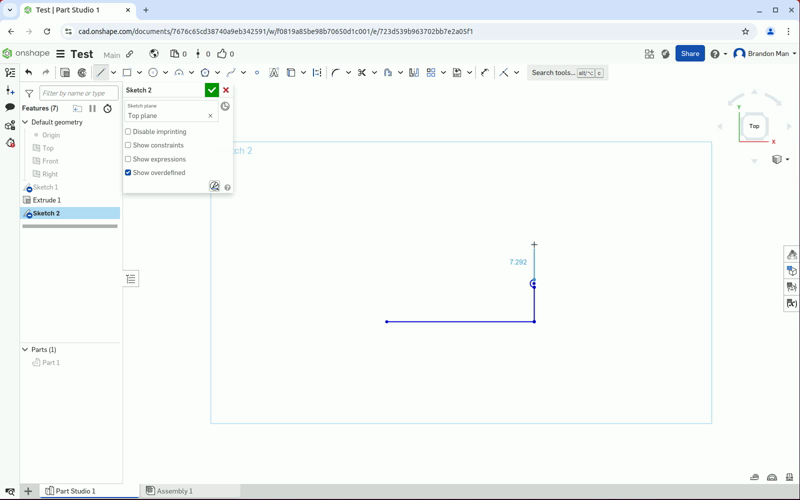
key_up(shift)
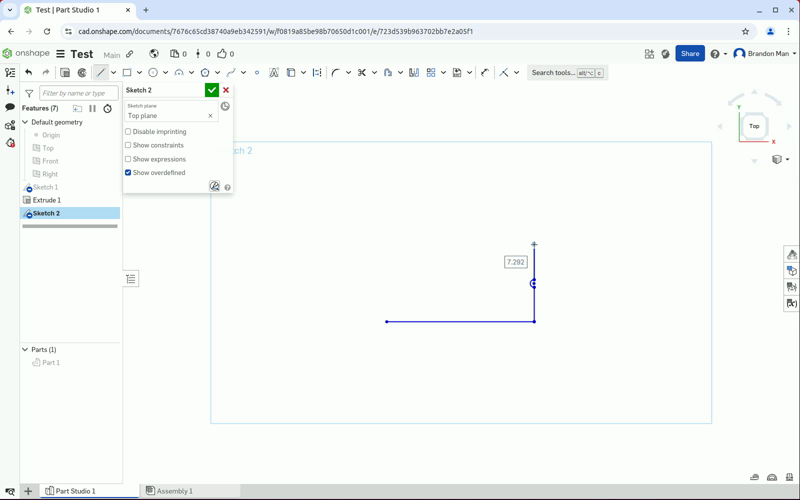
key_down(shift)
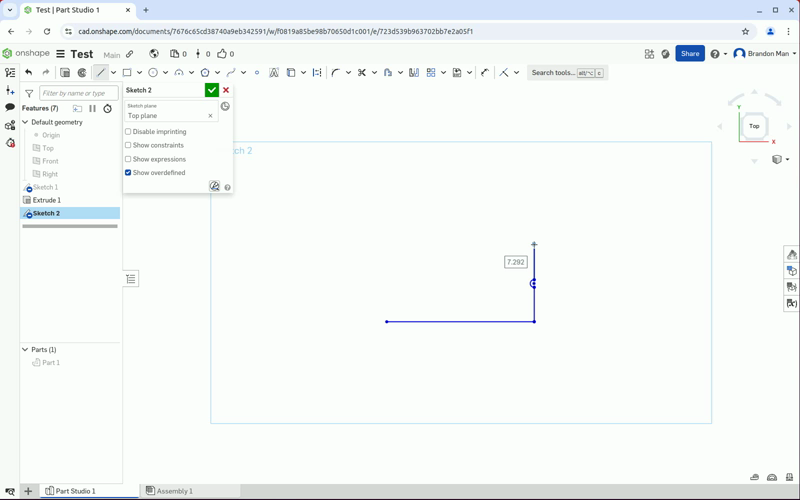
mouse_move(386, 244)
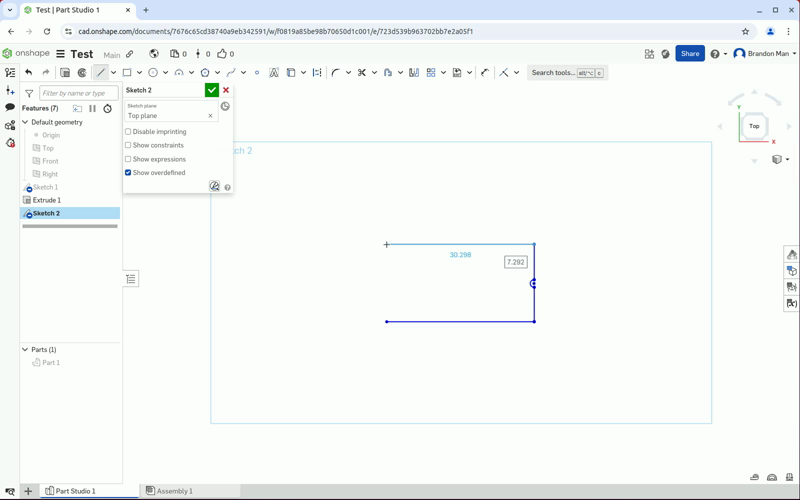
click(386, 244)
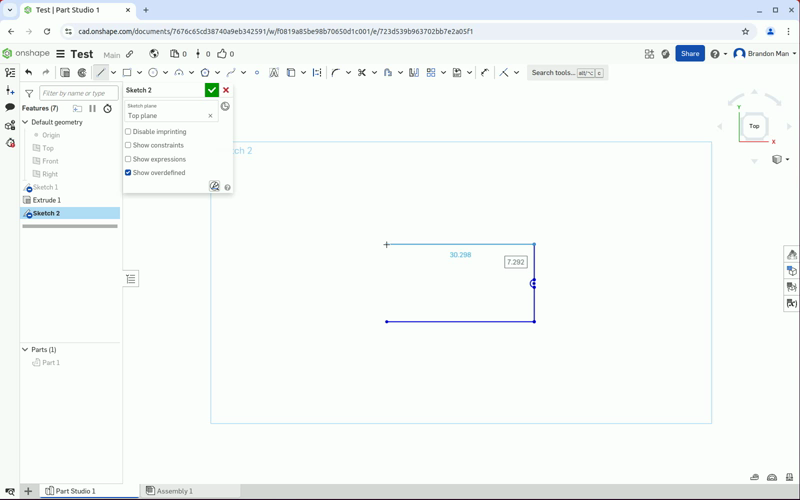
key_up(shift)
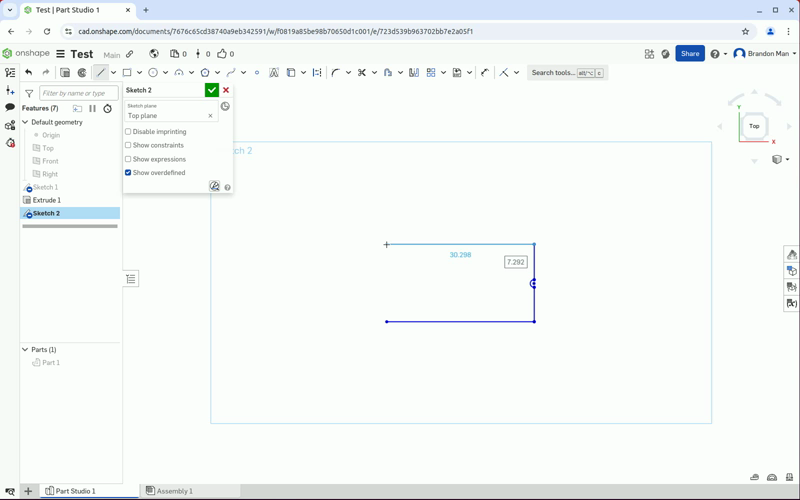
key_down(shift)
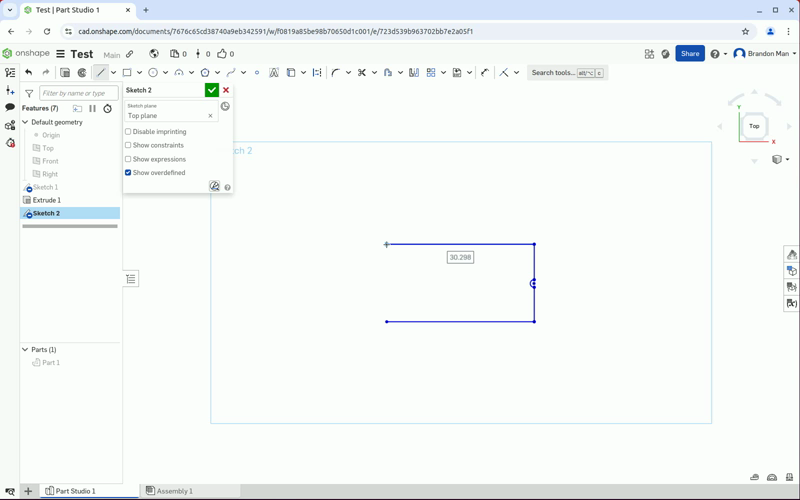
mouse_move(417, 244)
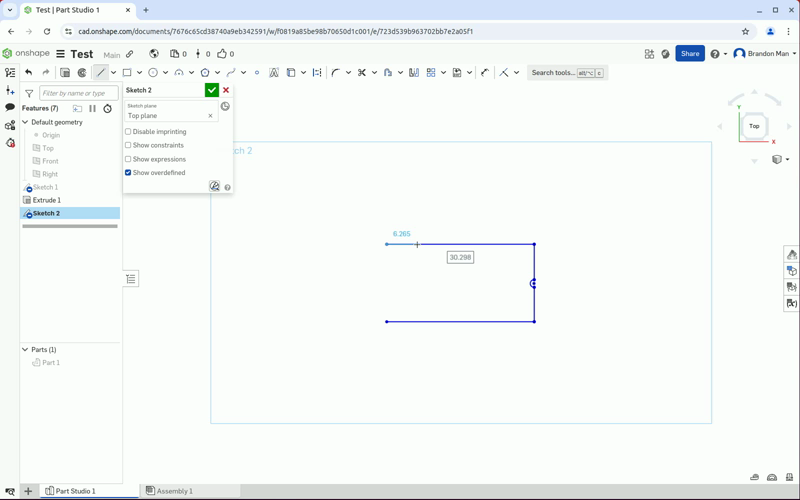
mouse_move(386, 279)
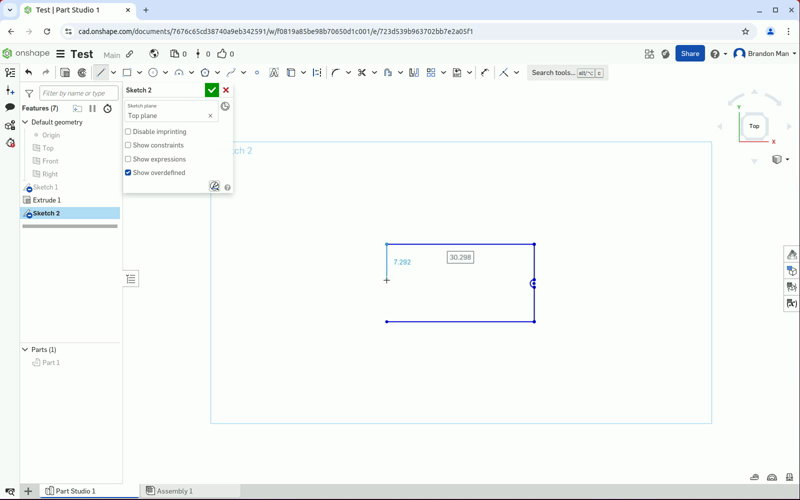
click(386, 279)
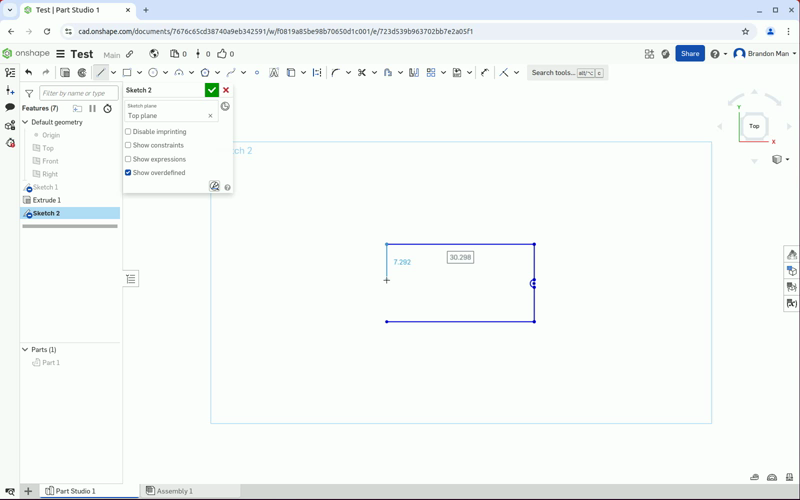
key_up(shift)
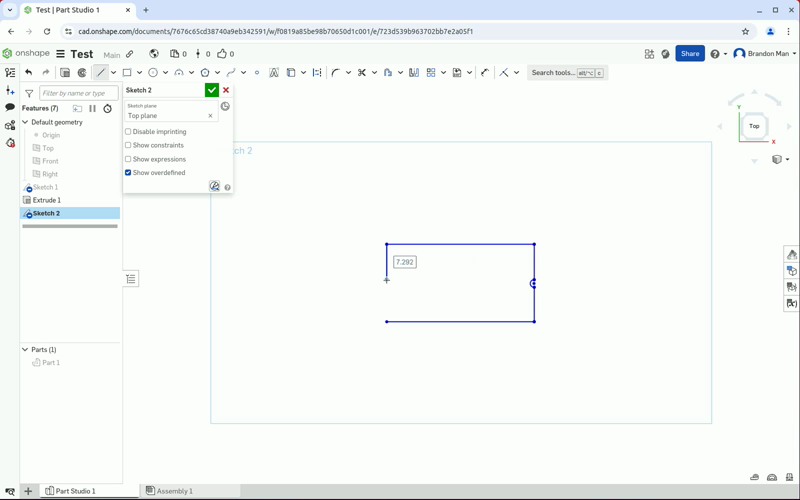
key(esc)
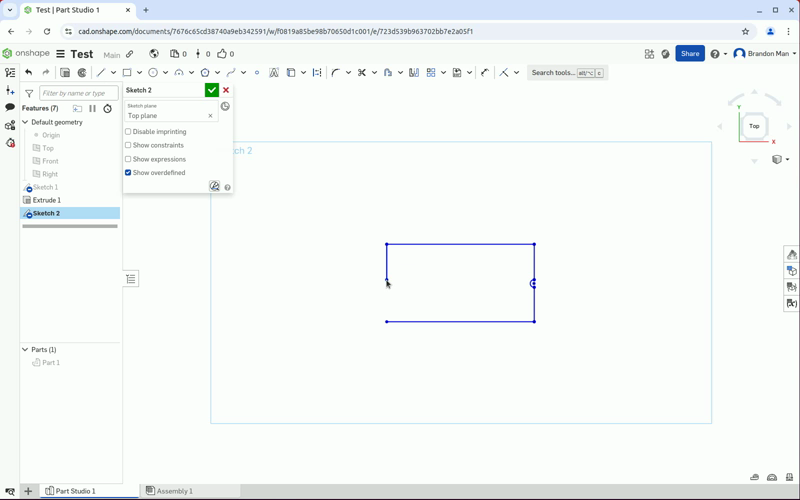
key(a)
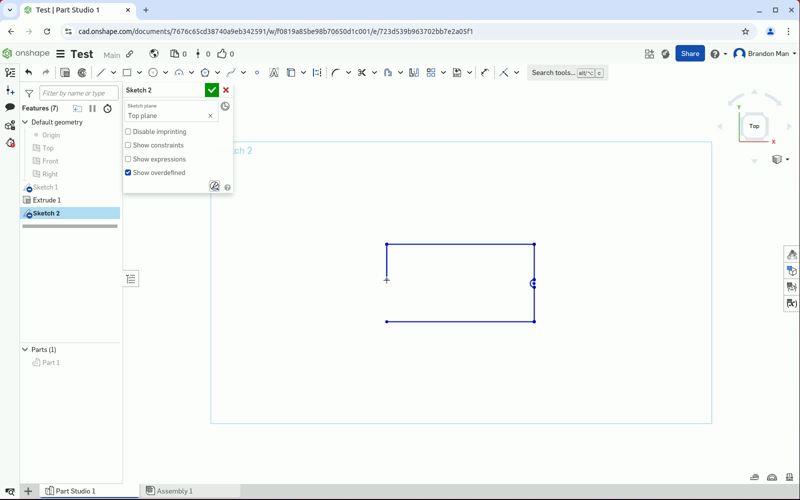
mouse_move(386, 279)
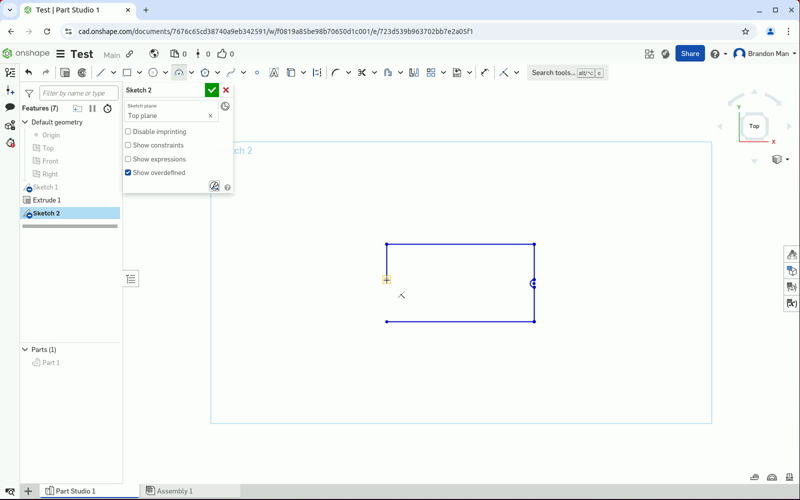
click(386, 279)
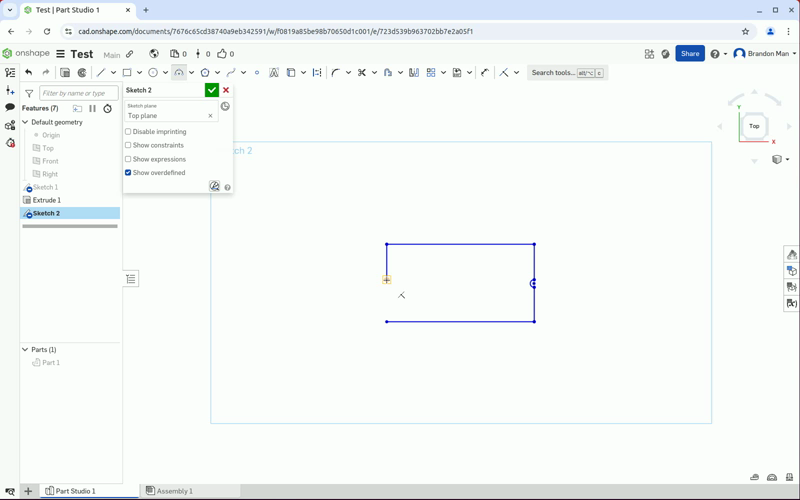
key_down(shift)
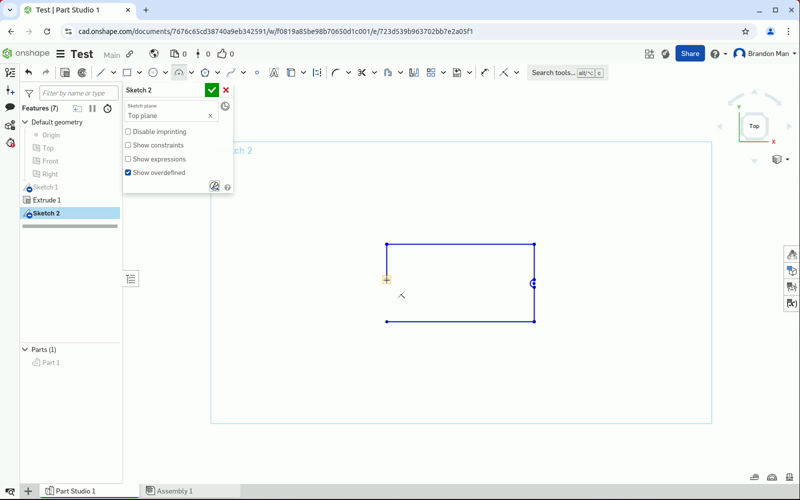
mouse_move(386, 287)
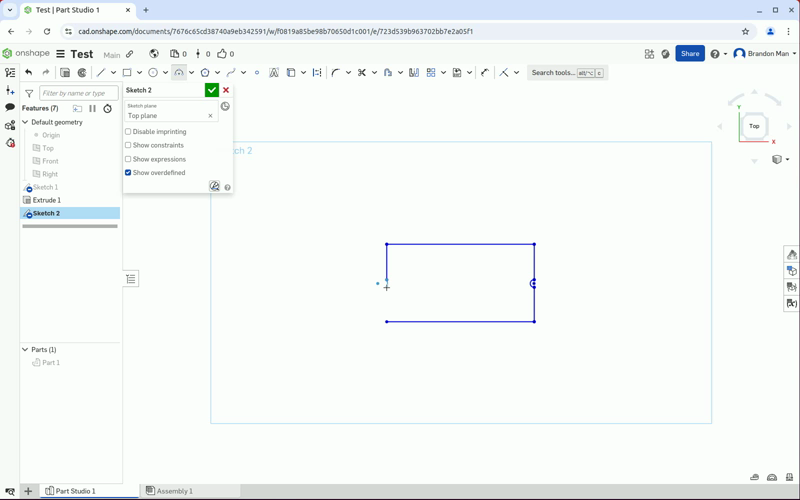
click(386, 287)
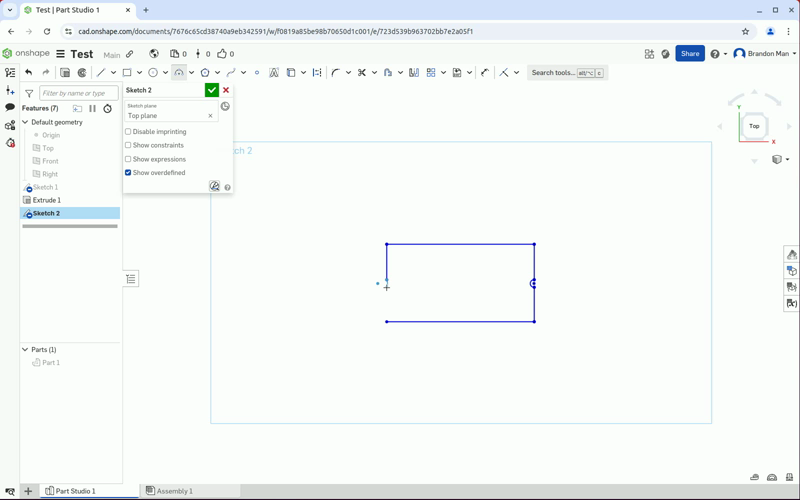
mouse_move(390, 283)
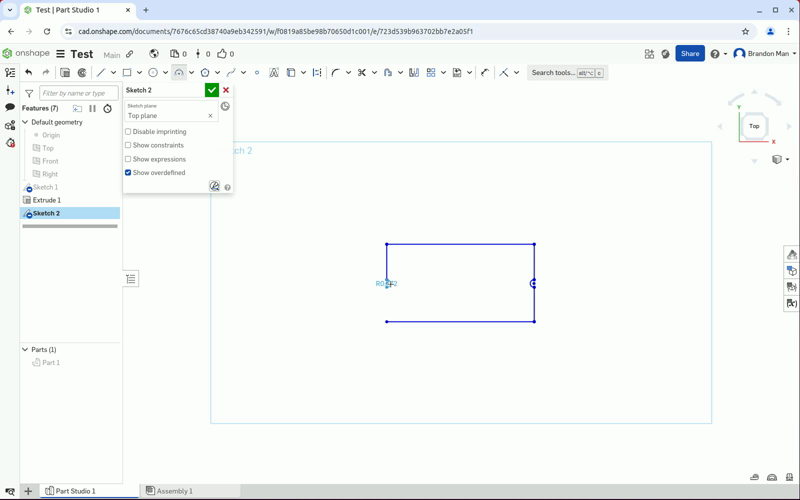
click(390, 283)
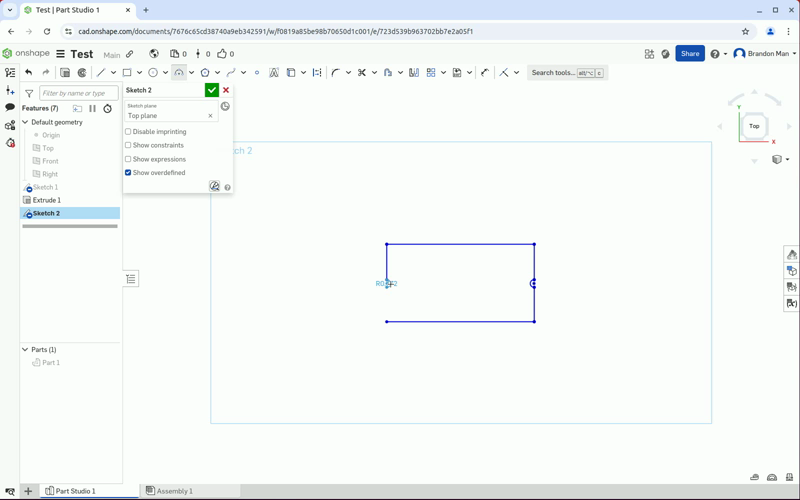
key_up(shift)
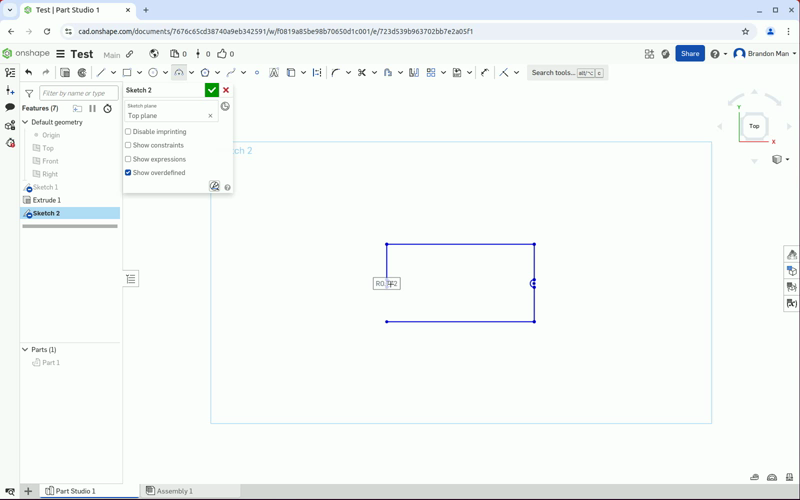
key(esc)
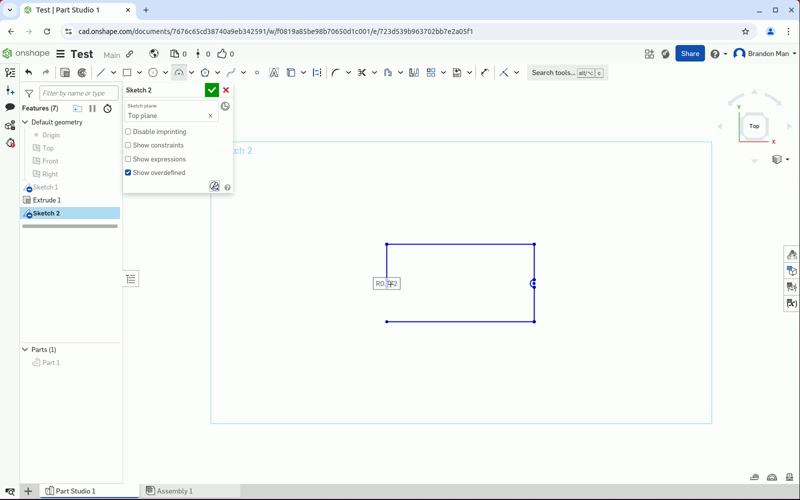
key(l)
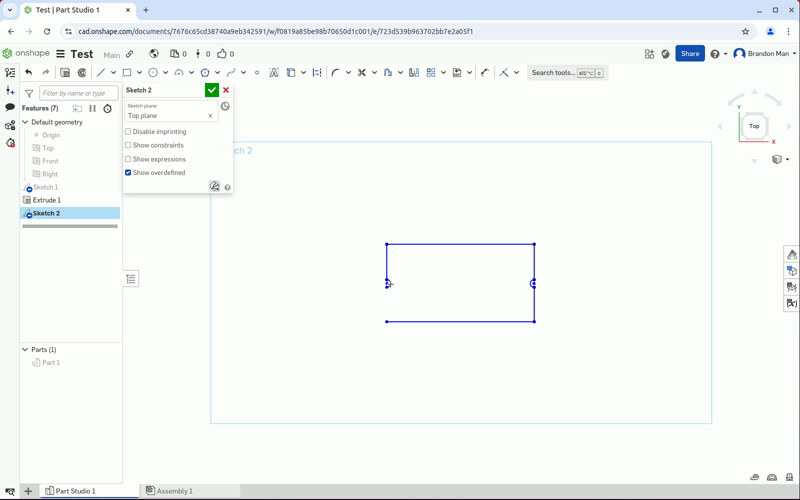
mouse_move(386, 287)
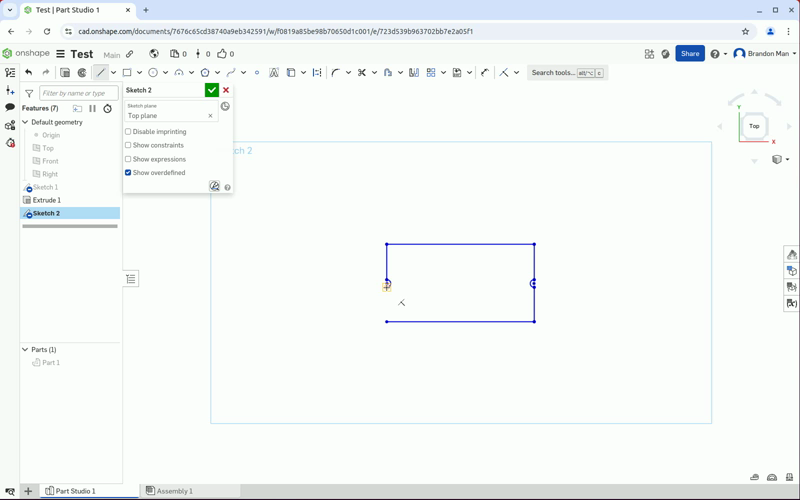
scroll(6)
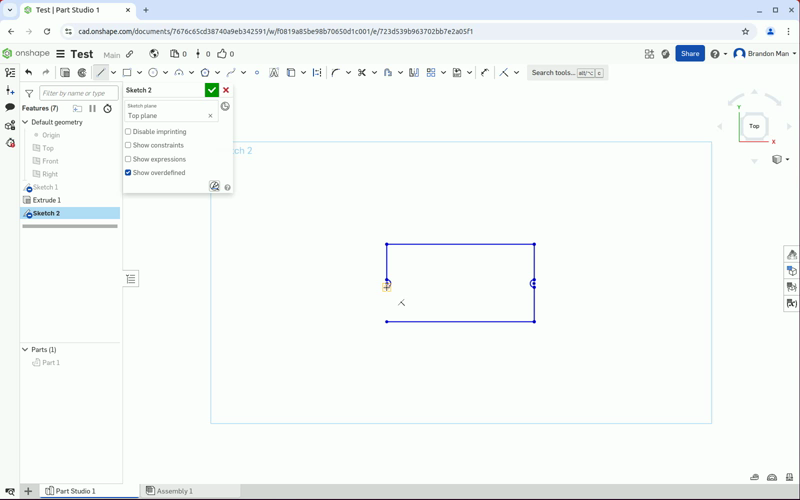
scroll(6)
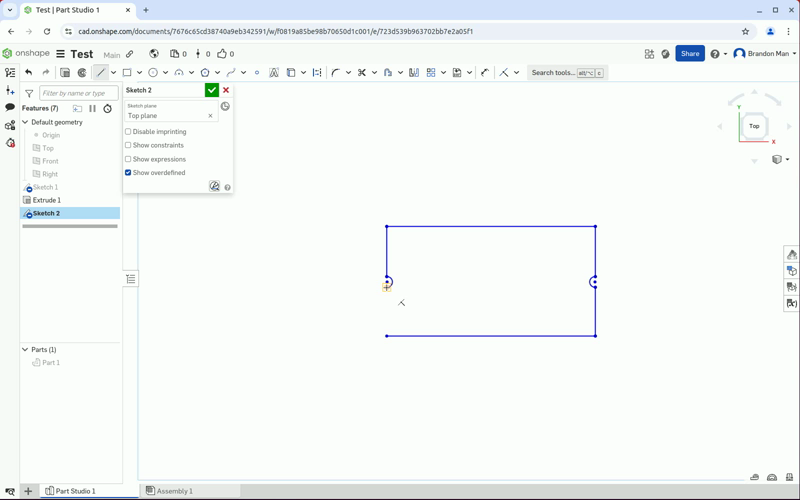
scroll(6)
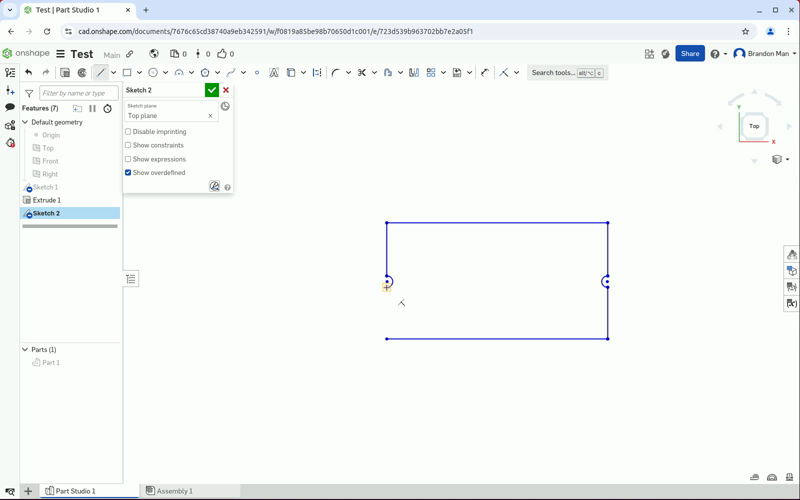
scroll(6)
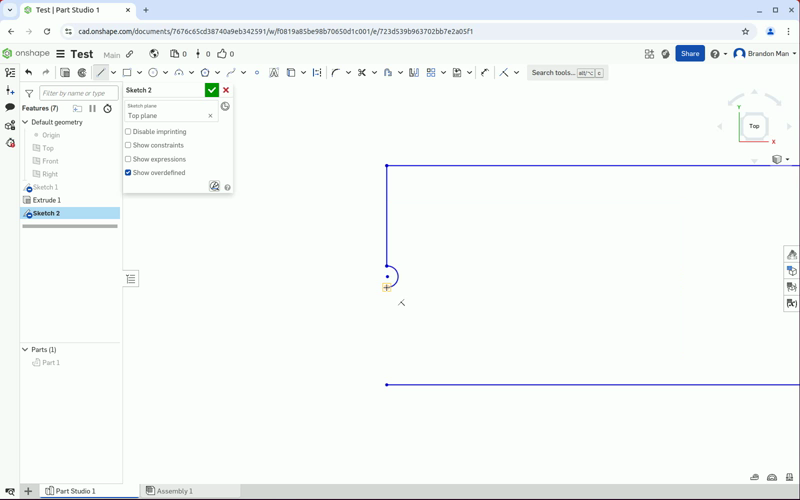
scroll(6)
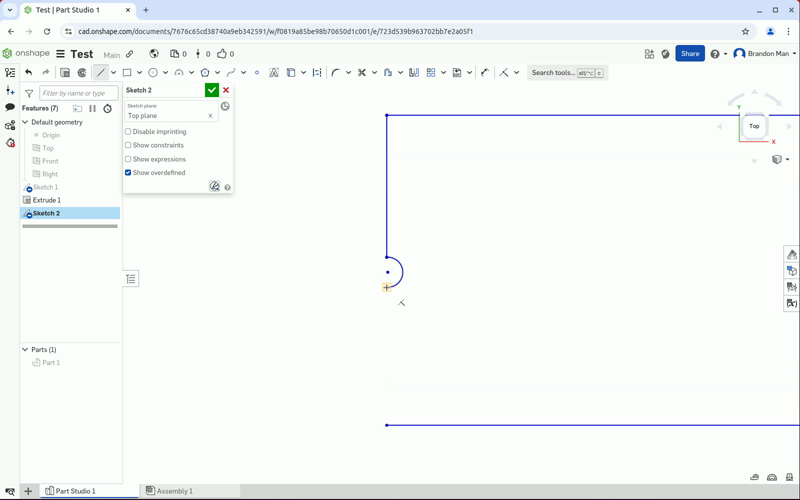
scroll(6)
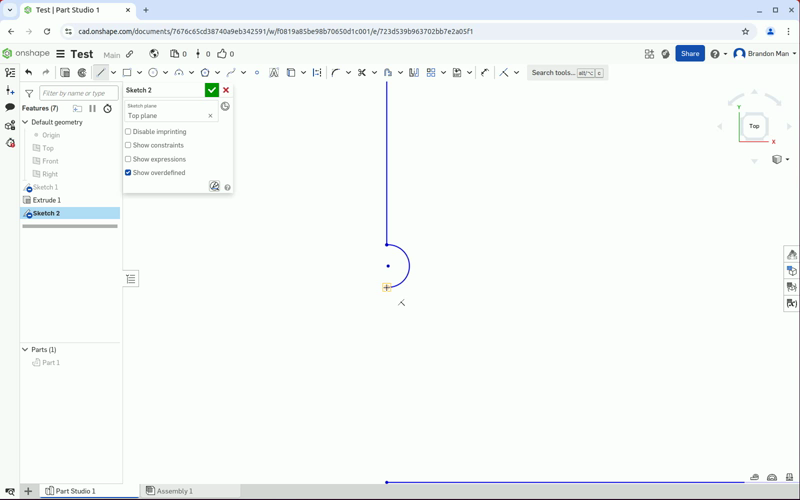
scroll(6)
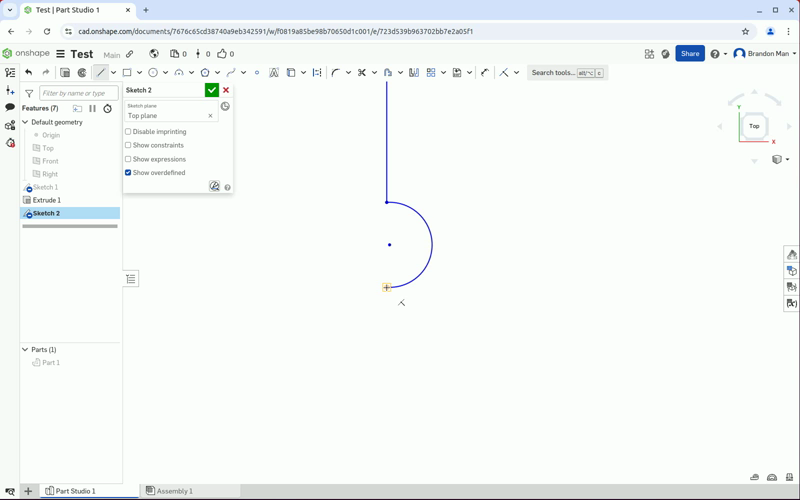
click(386, 287)
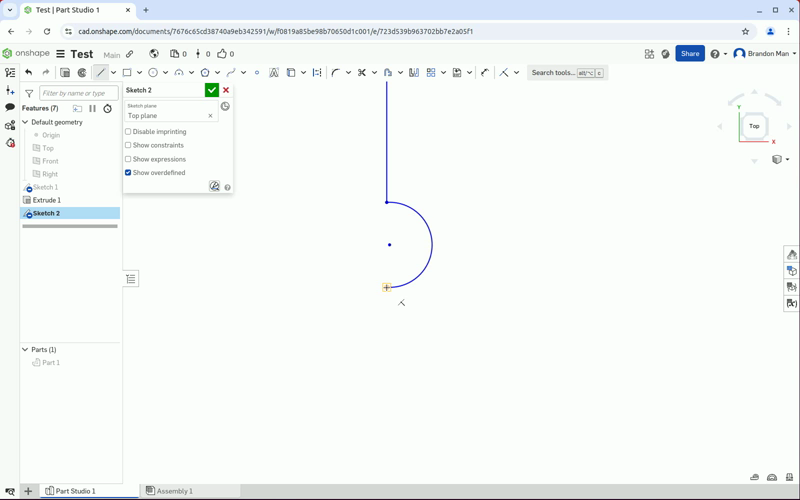
scroll(-6)
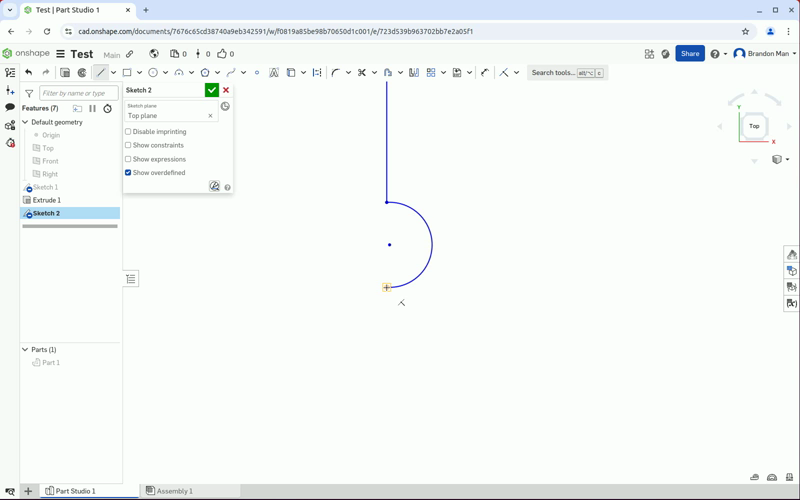
scroll(-6)
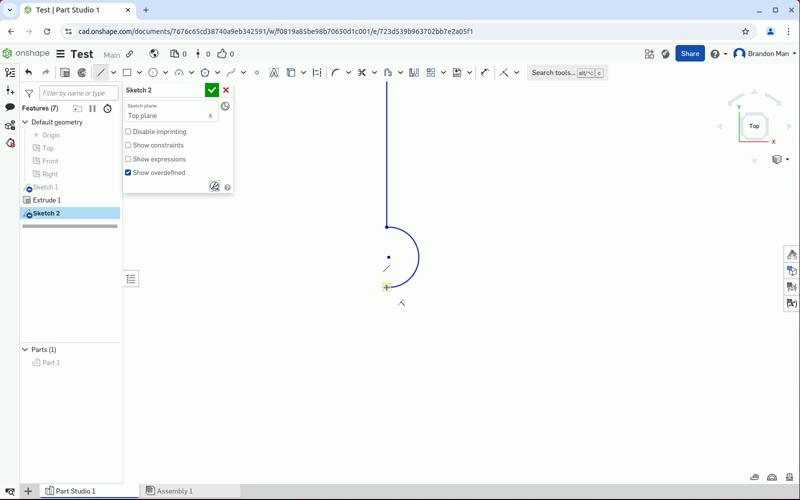
scroll(-6)
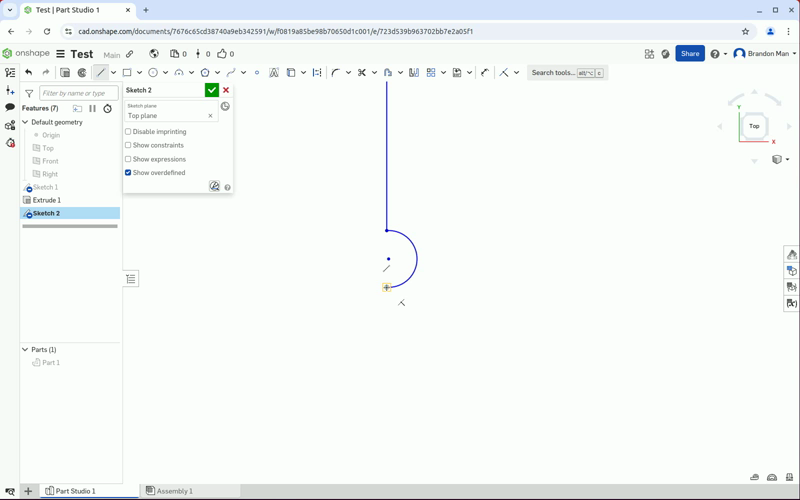
scroll(-6)
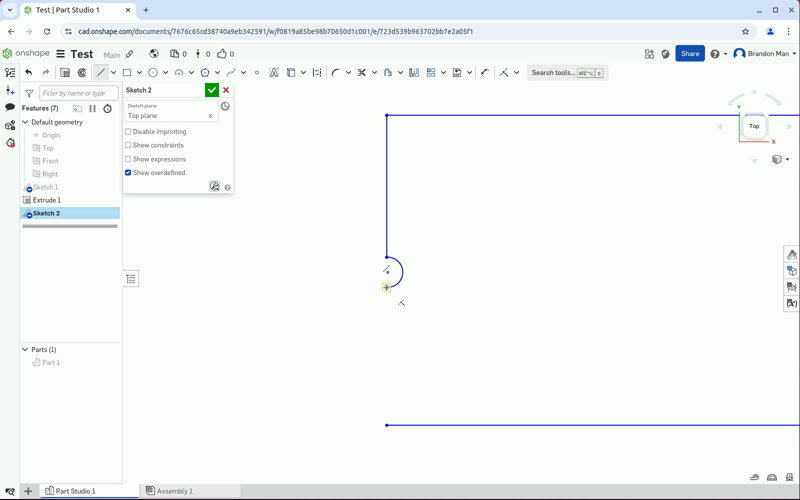
scroll(-6)
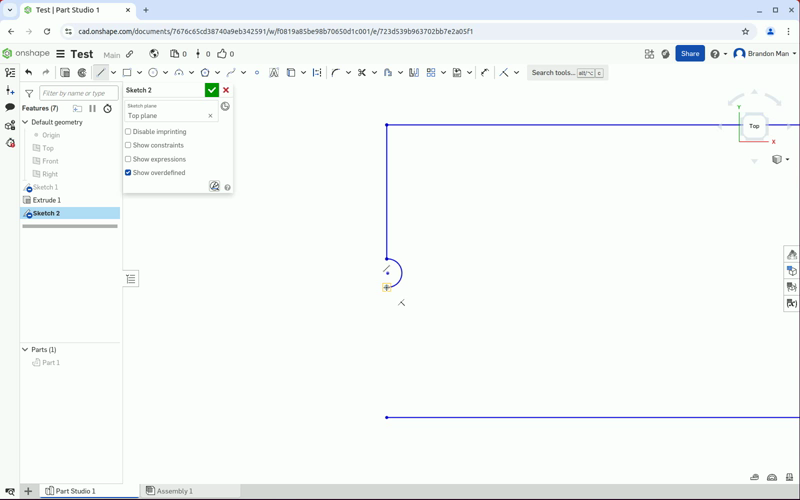
scroll(-6)
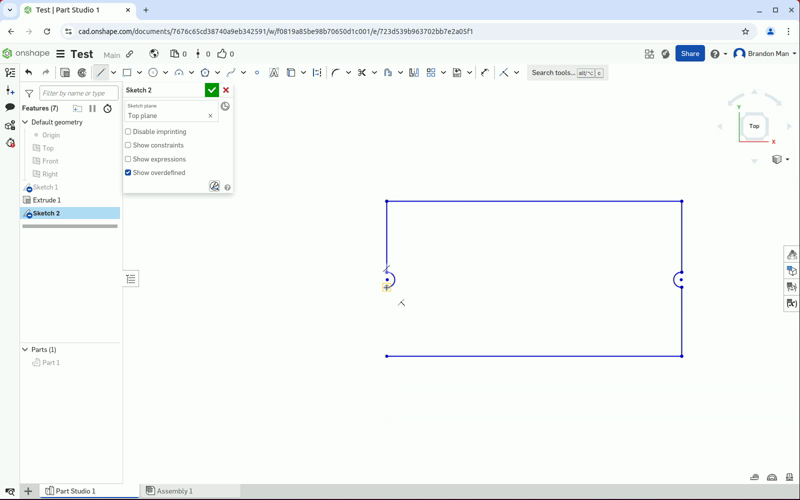
scroll(-6)
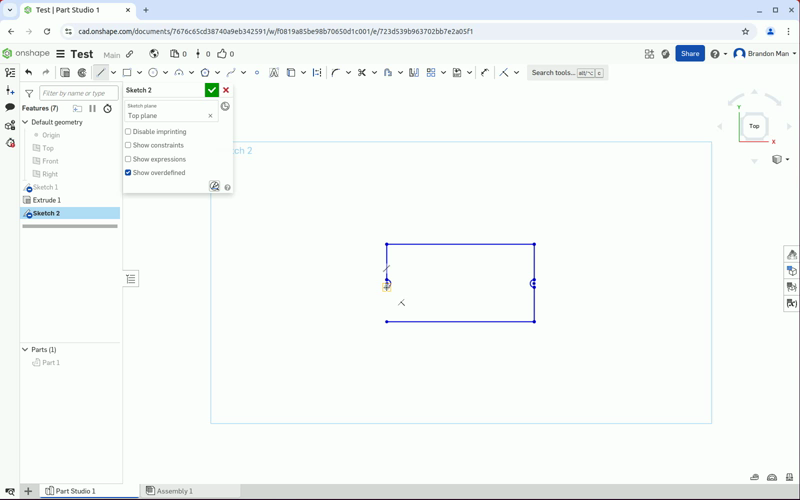
mouse_move(417, 287)
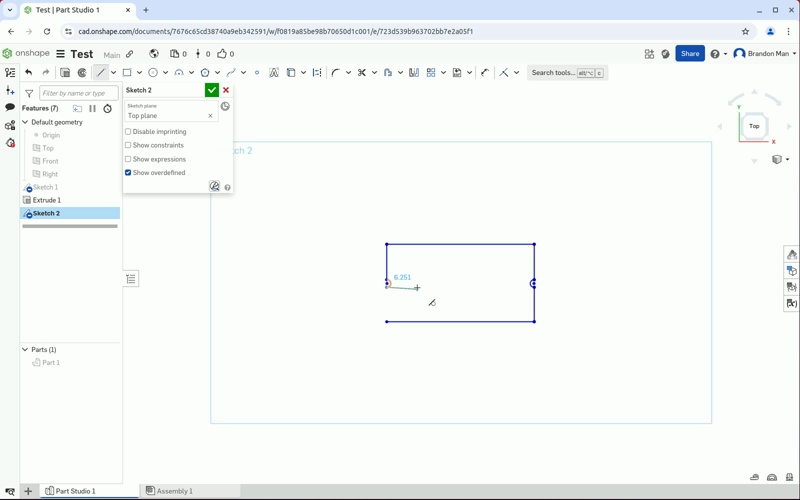
key_down(shift)
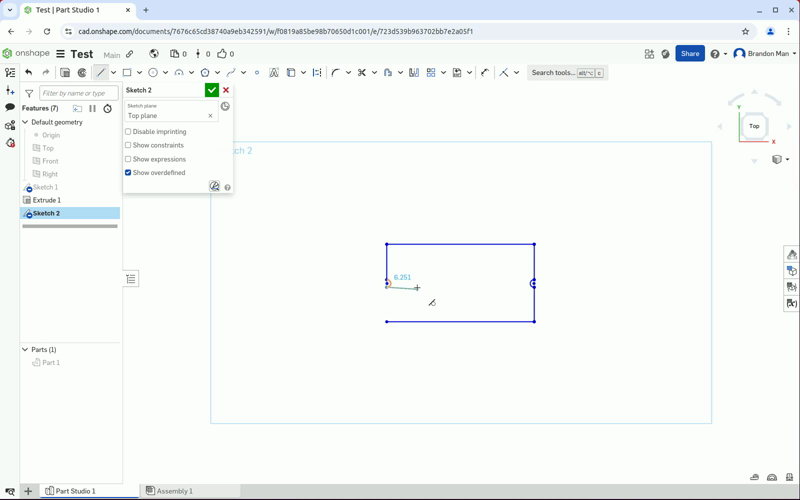
mouse_move(386, 321)
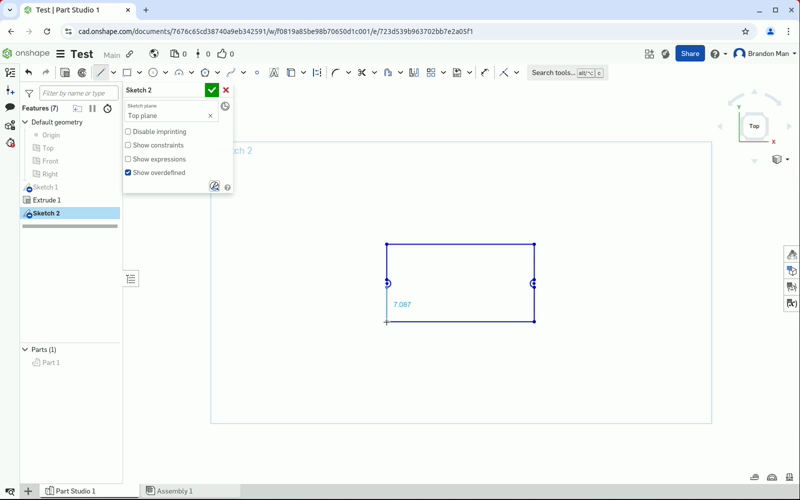
key_up(shift)
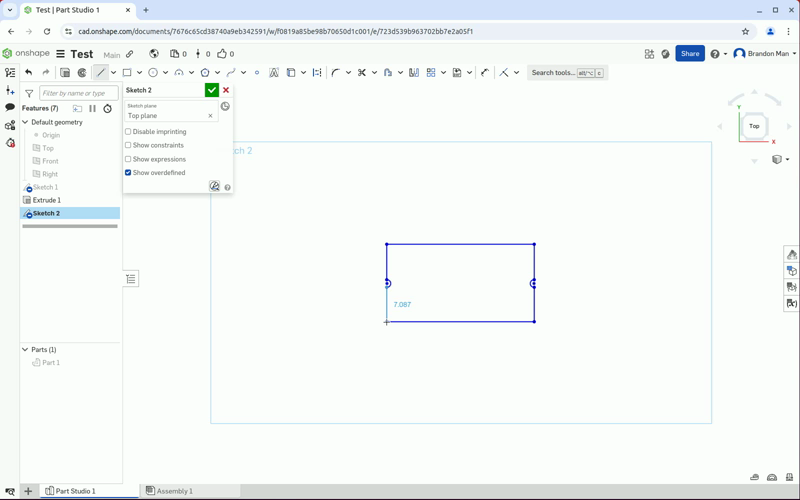
click(386, 321)
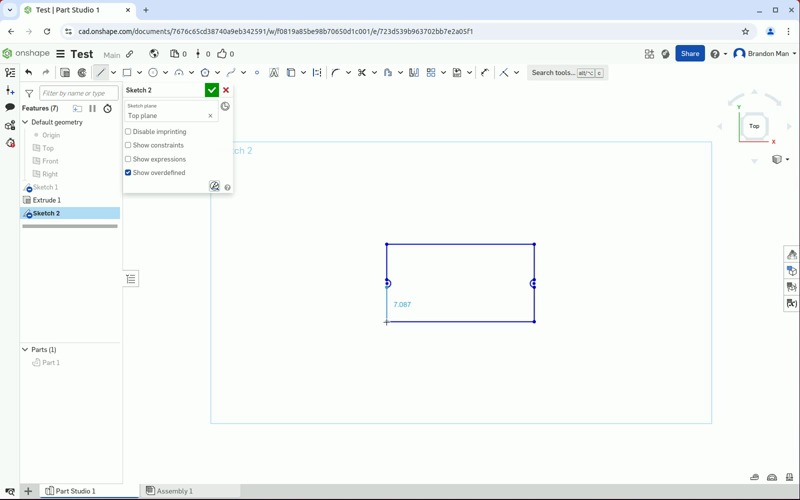
key(esc)
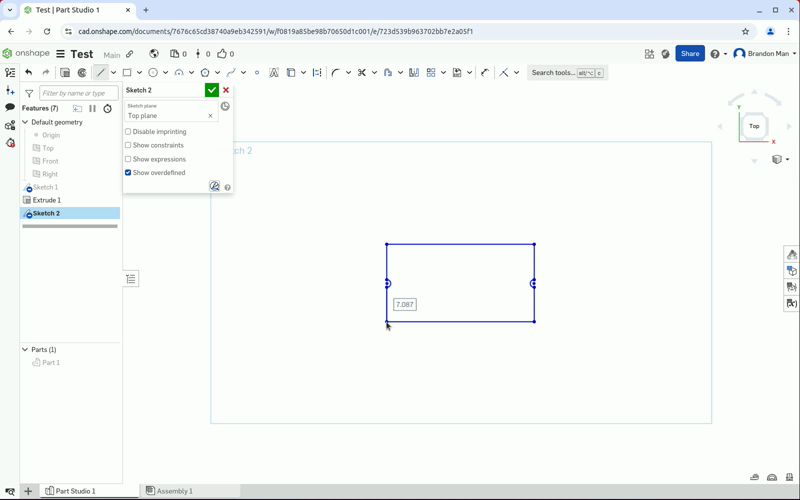
mouse_move(466, 305)
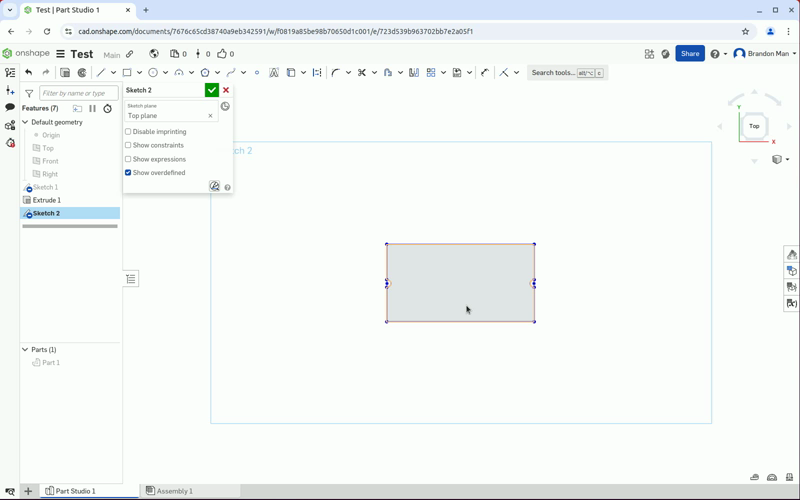
scroll(6)
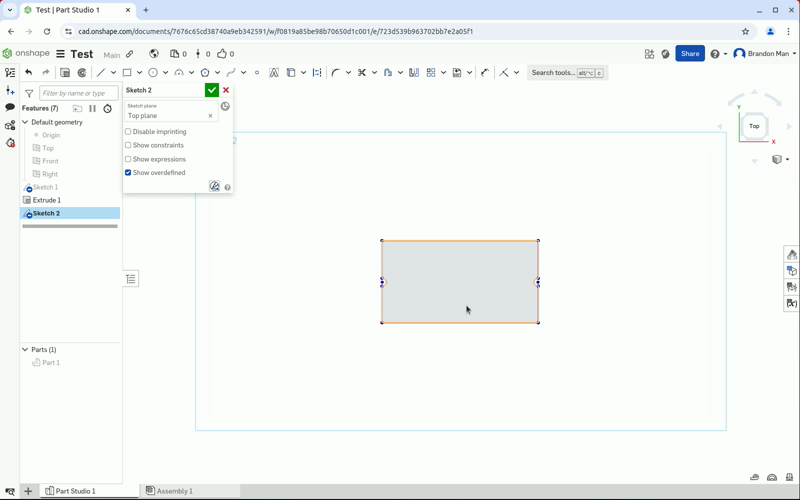
scroll(6)
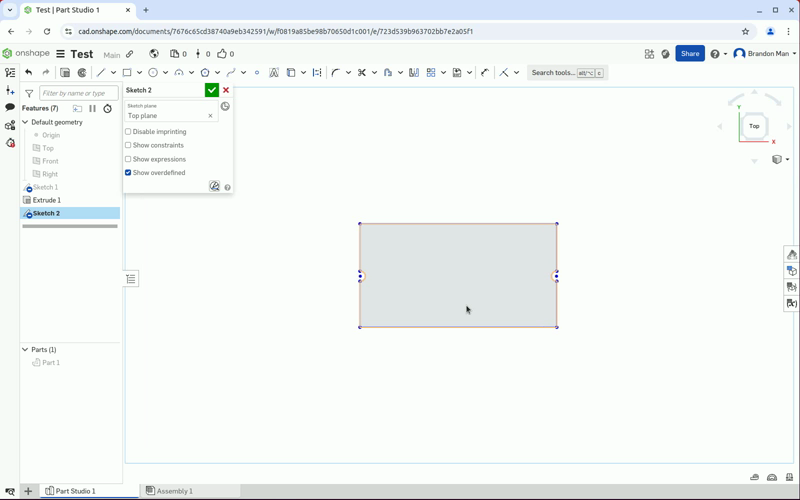
scroll(6)
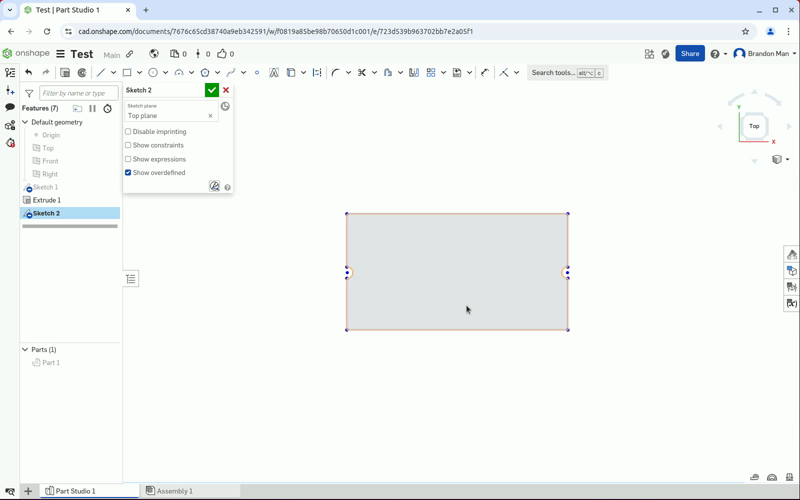
scroll(6)
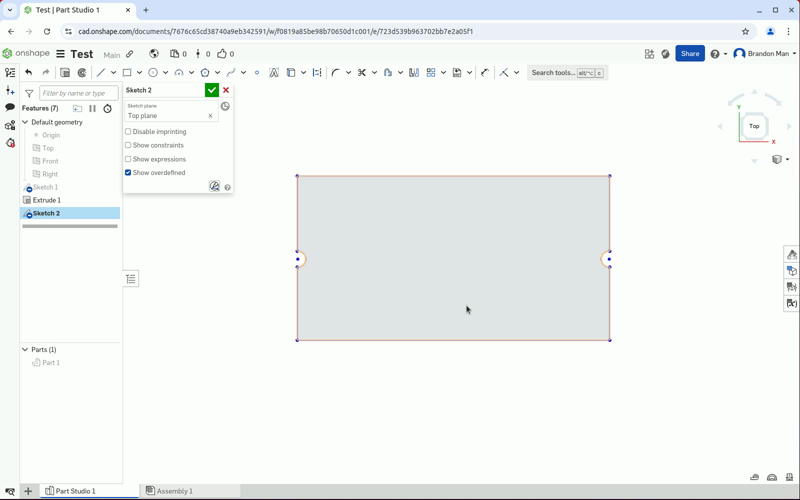
scroll(6)
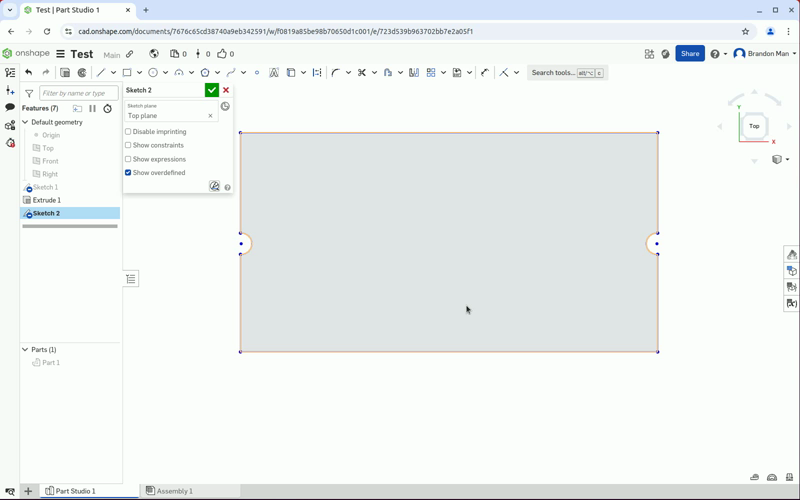
scroll(6)
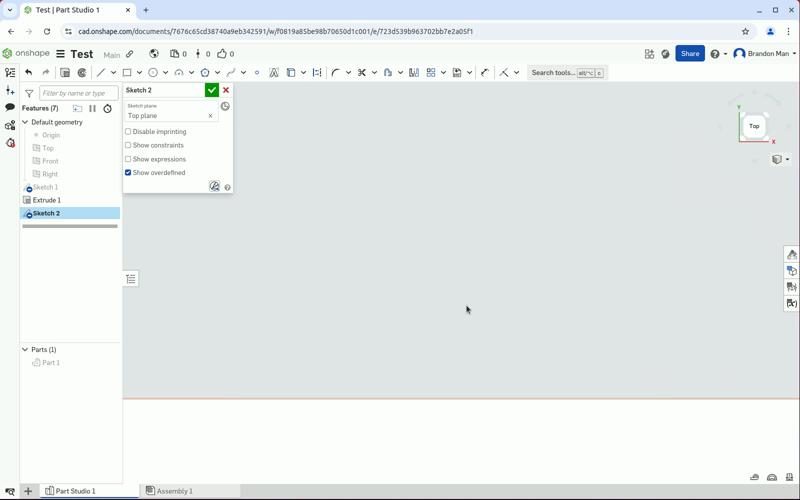
scroll(6)
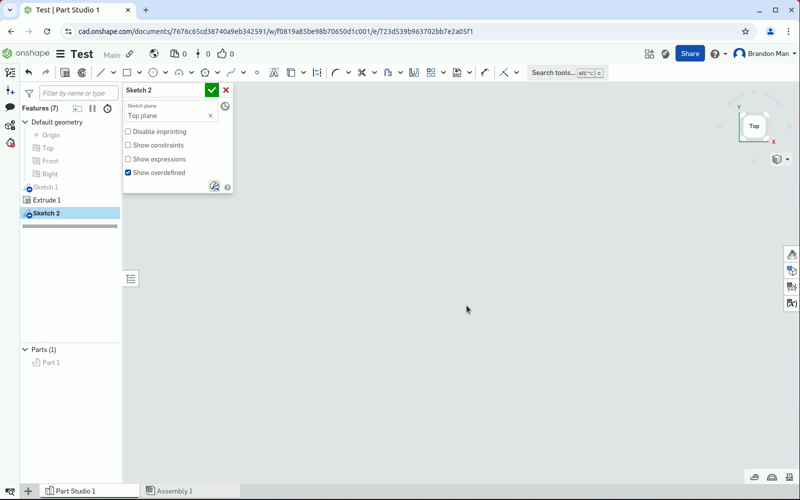
click(466, 305)
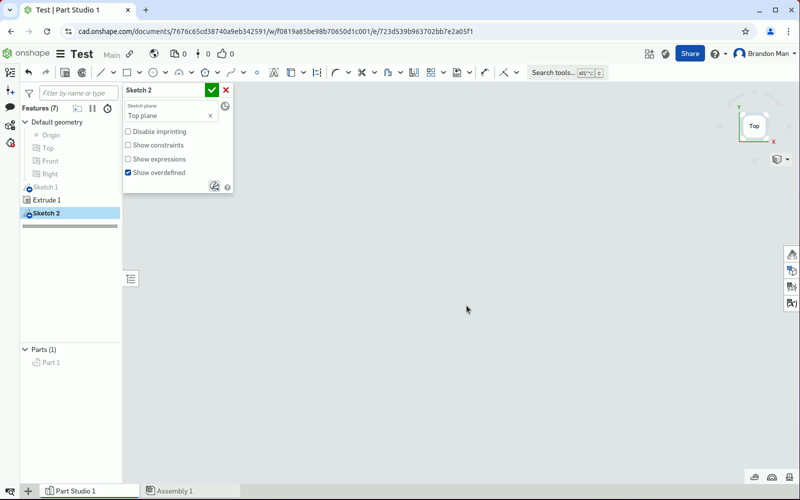
scroll(-6)
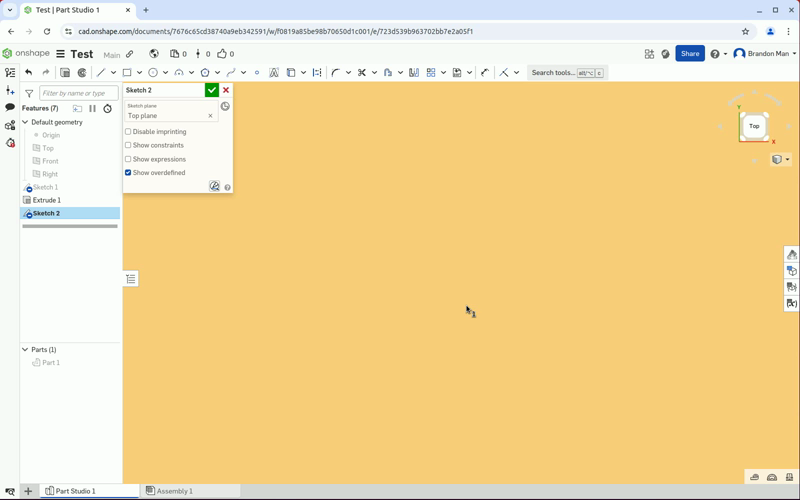
scroll(-6)
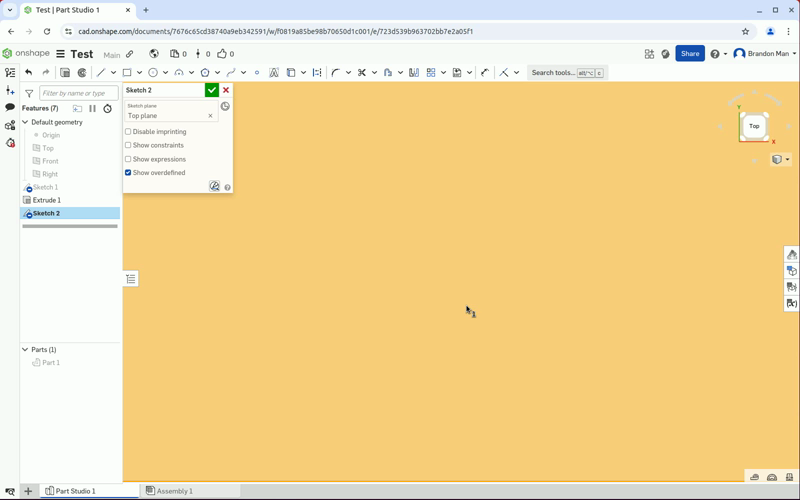
scroll(-6)
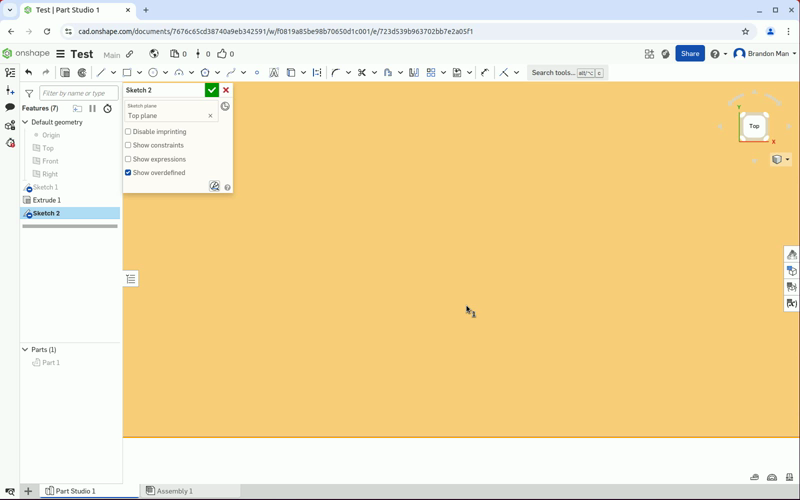
scroll(-6)
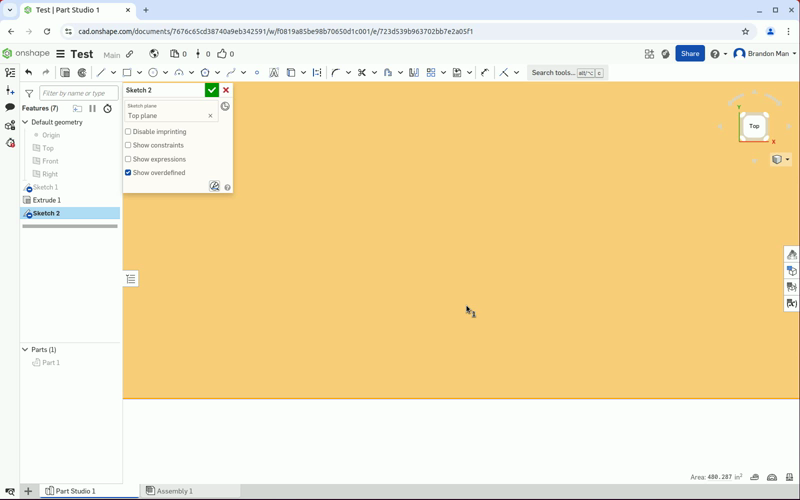
scroll(-6)
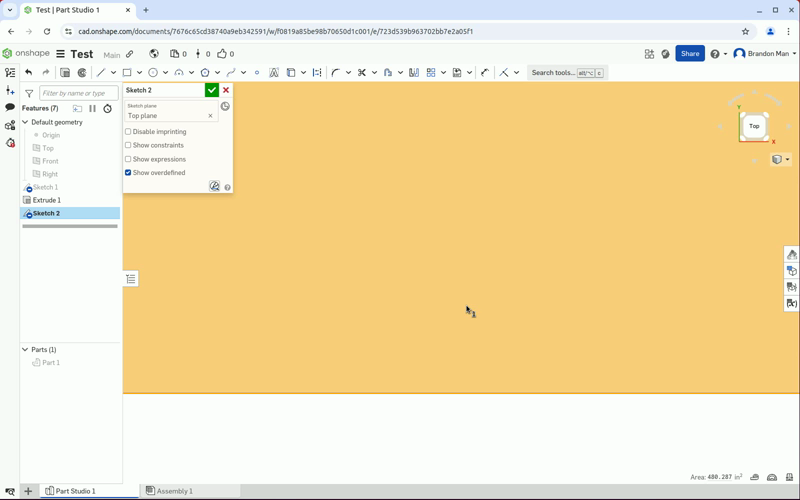
scroll(-6)
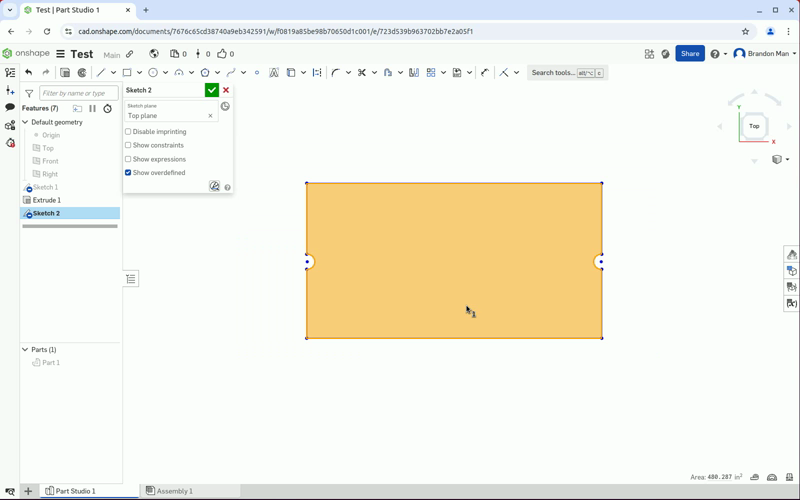
scroll(-6)
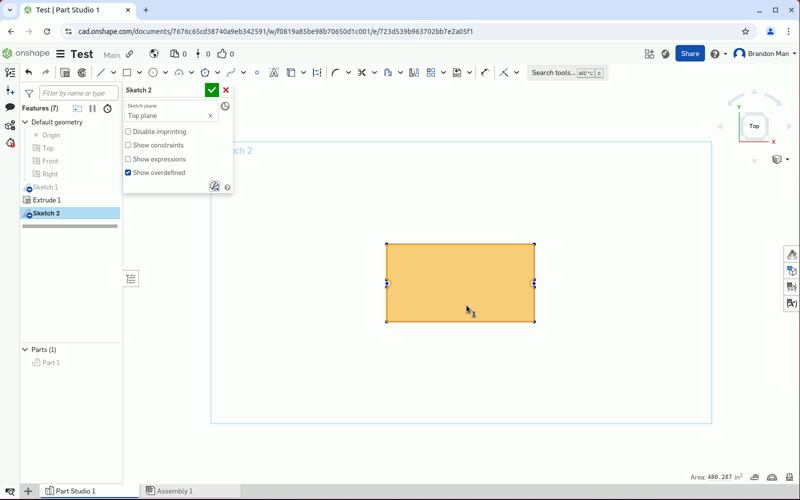
mouse_move(73, 352)
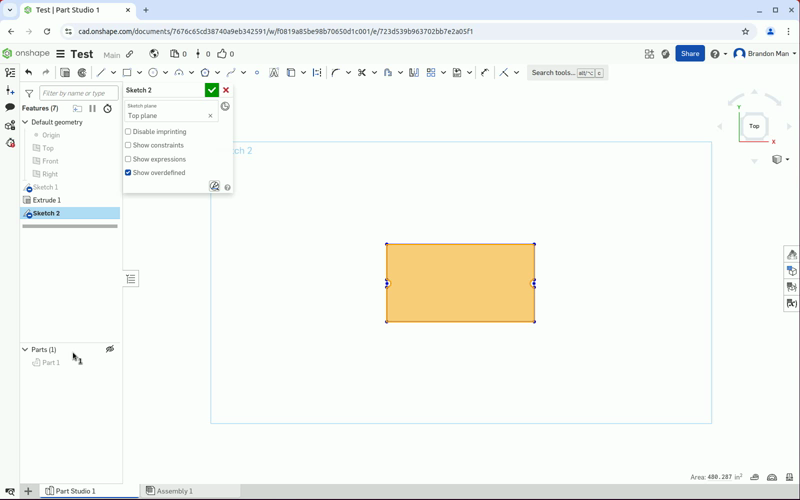
key(shift+y)
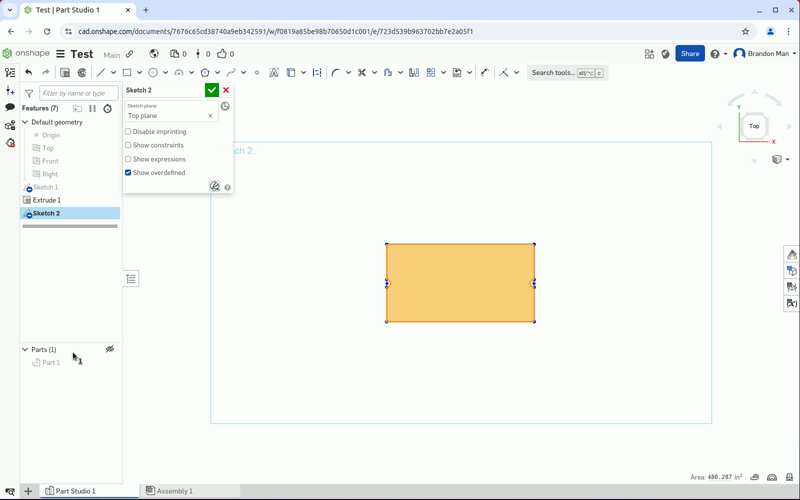
key(shift+e)
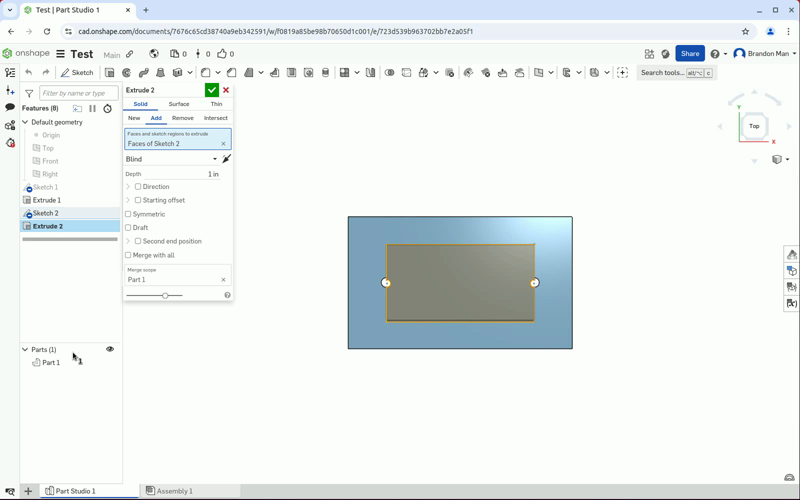
mouse_move(143, 106)
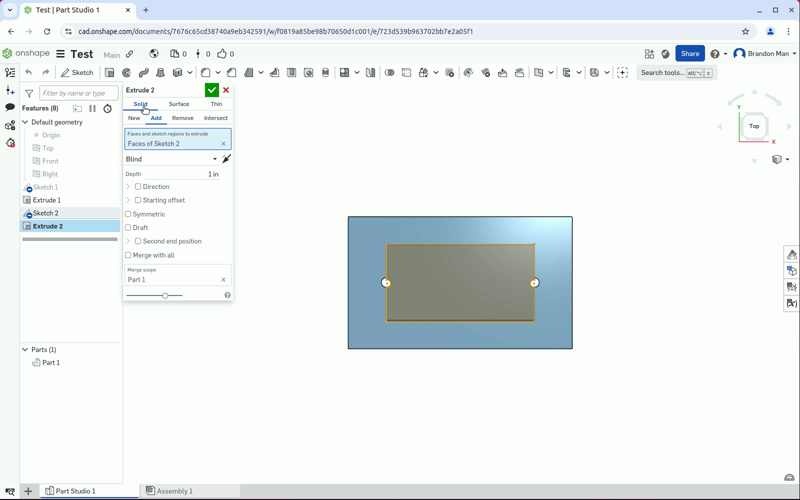
click(143, 106)
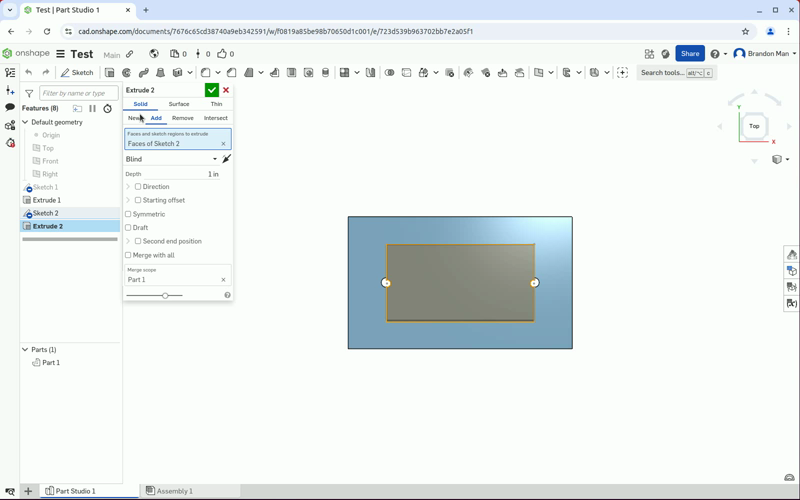
mouse_move(137, 120)
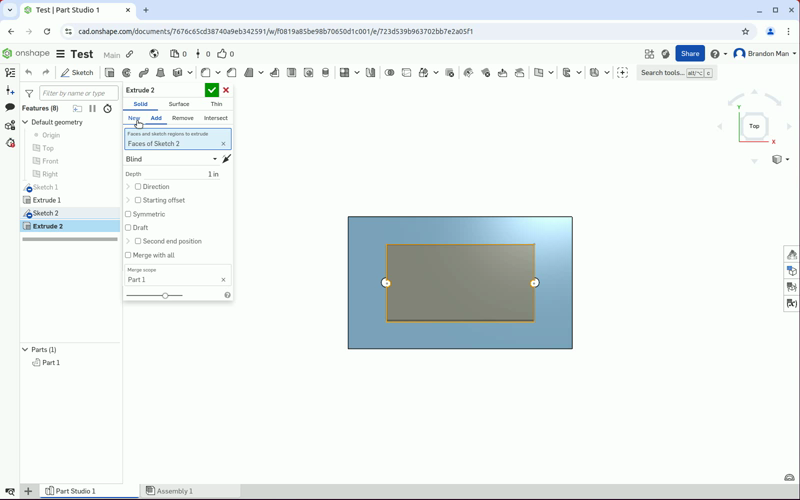
click(137, 120)
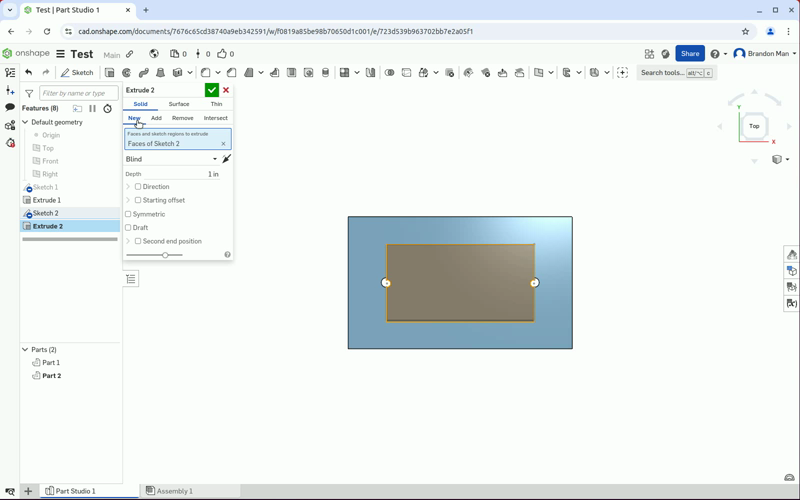
key(tab, 4)
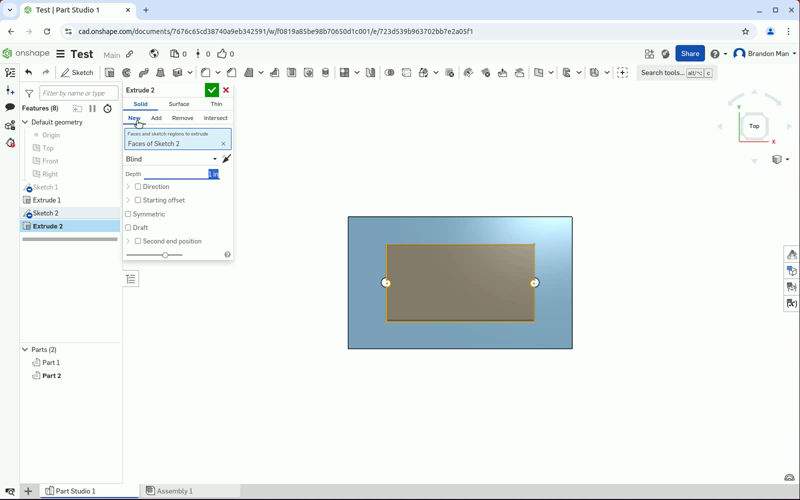
text(2.648)
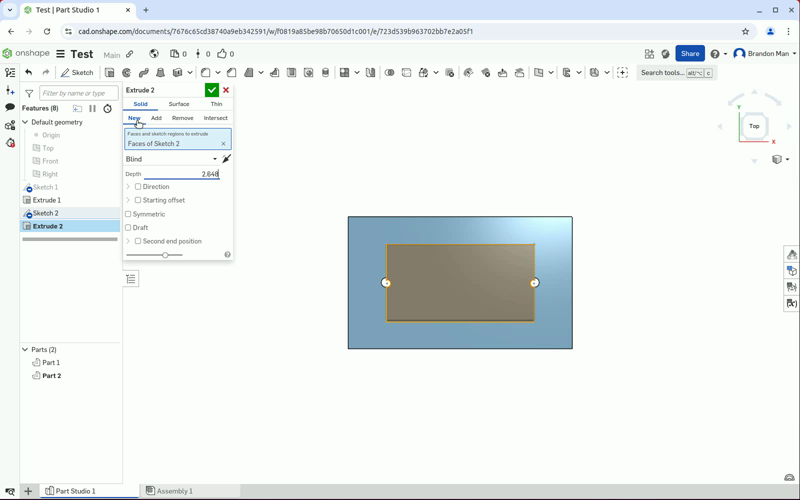
key(enter)
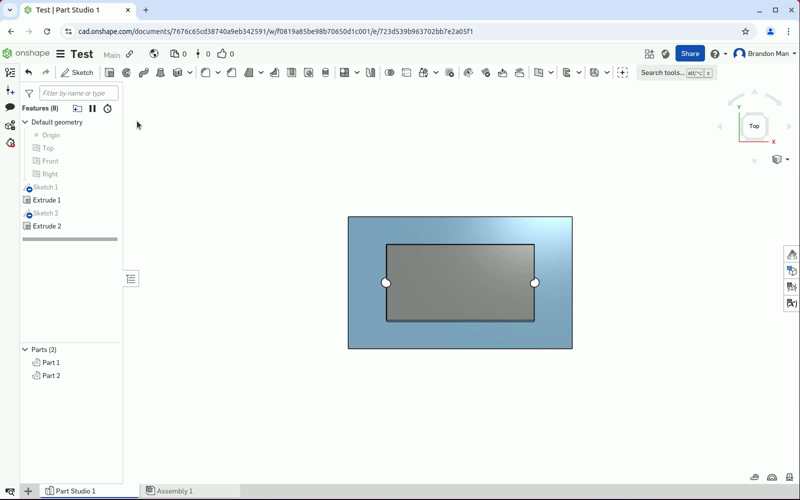
key(shift+h)
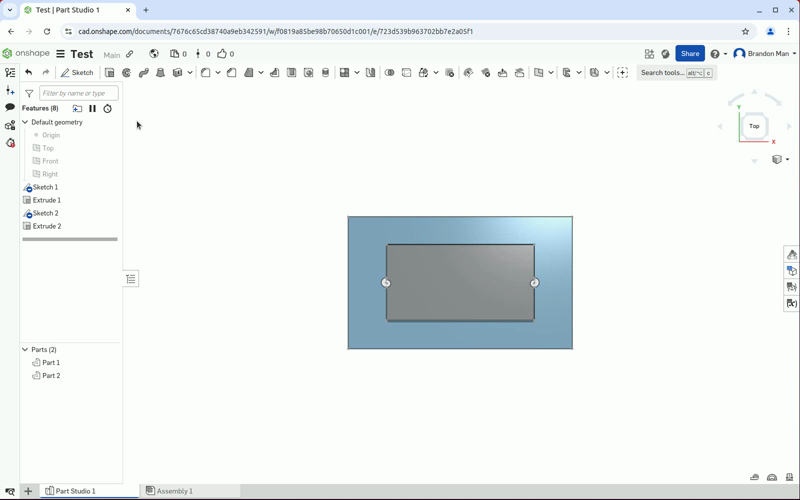
key(shift+h)
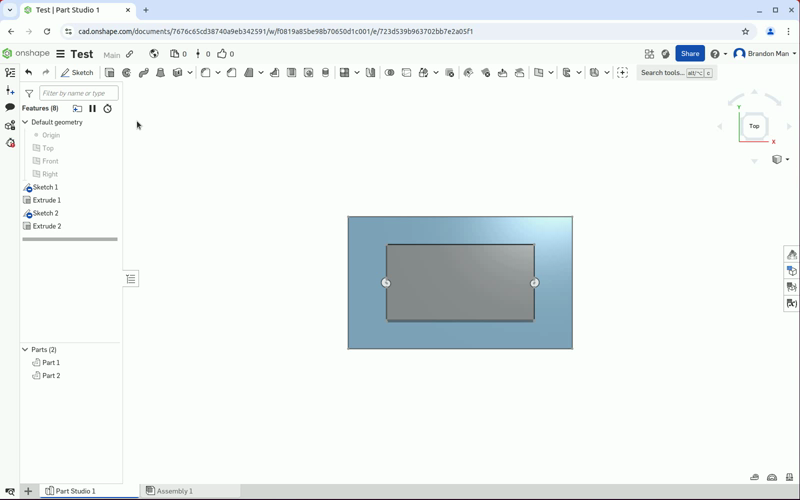
key(shift+7)
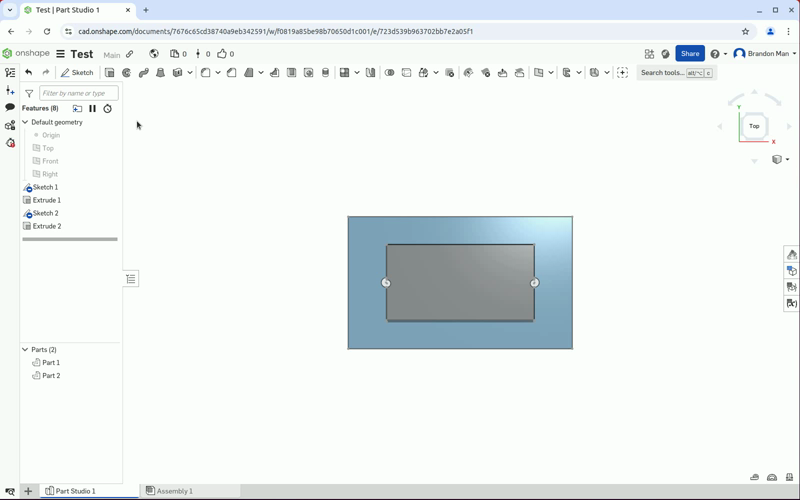
key(up, 3)
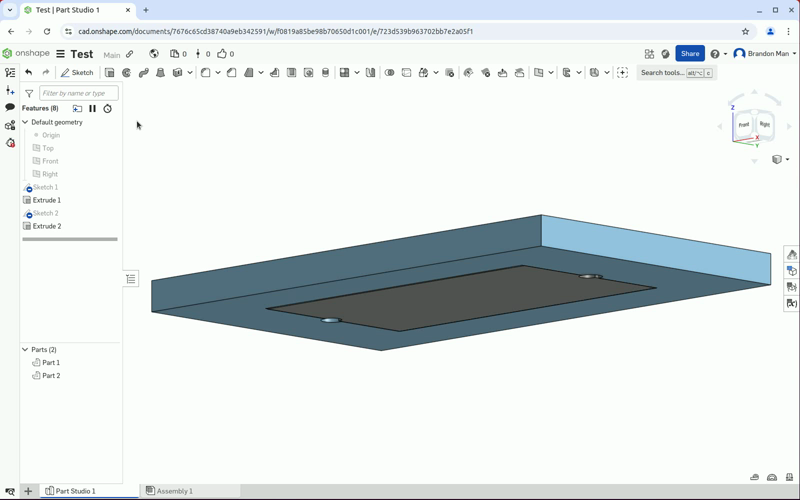
key(left, 3)
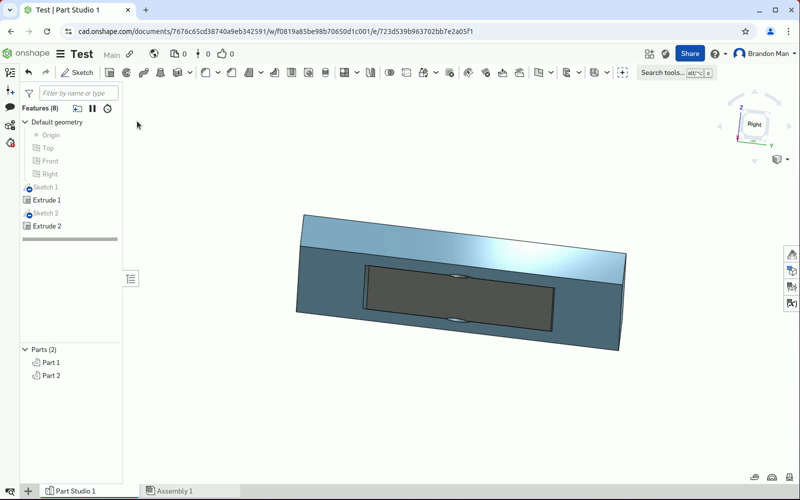
key(right, 3)
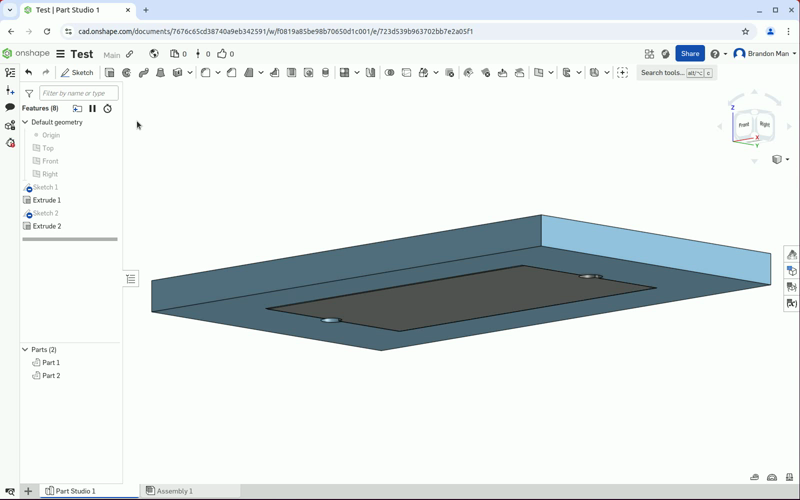
key(down, 3)
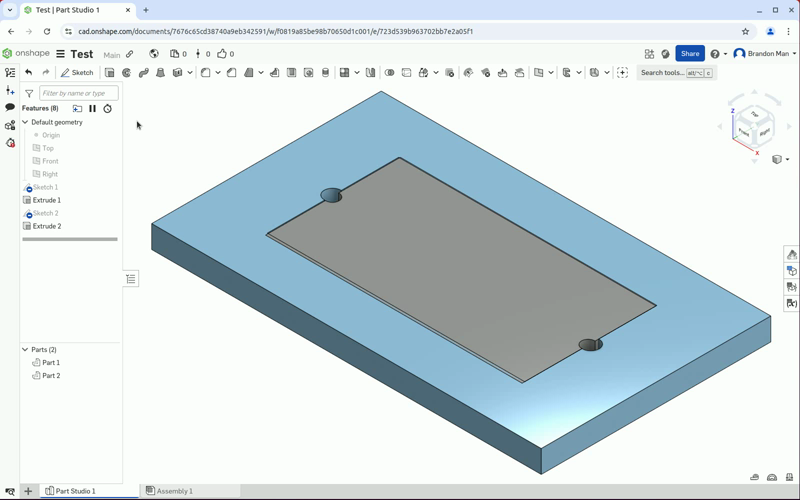
mouse_move(73, 189)
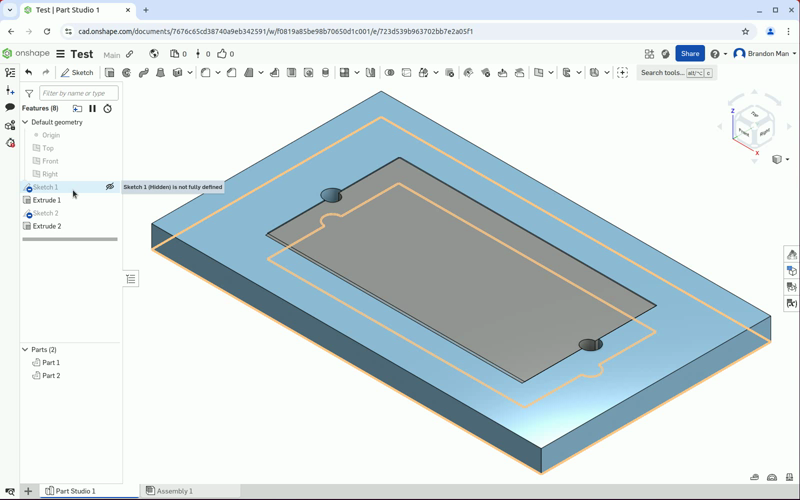
click(73, 189)